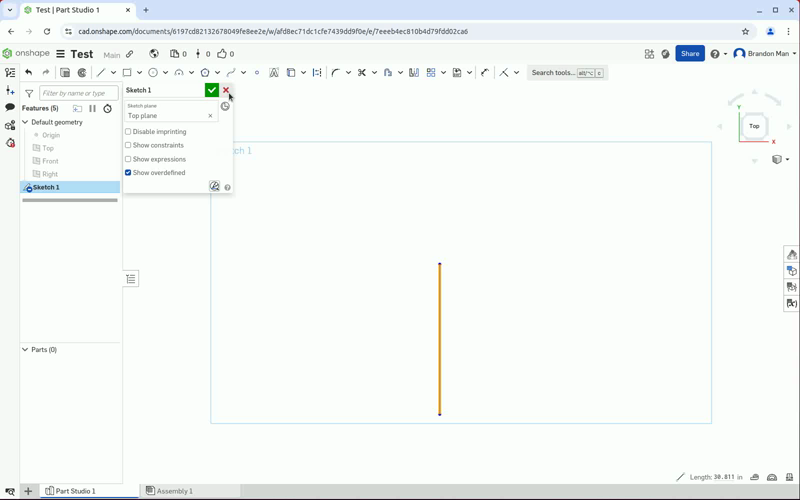
key(shift+h)
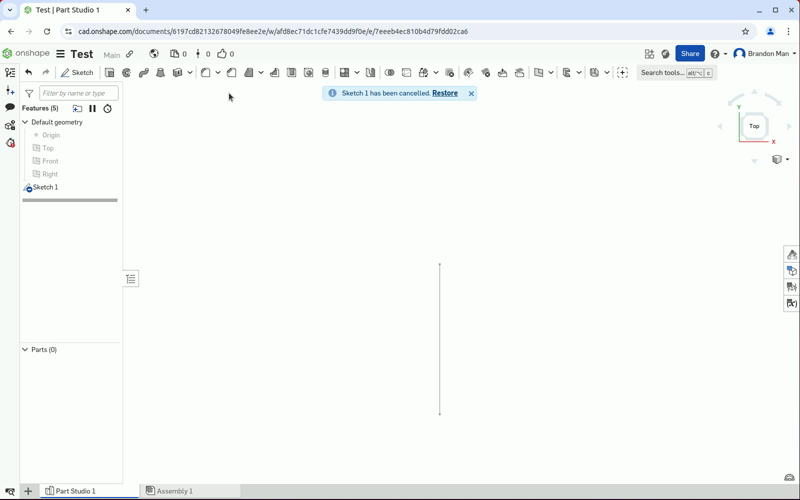
mouse_move(73, 352)
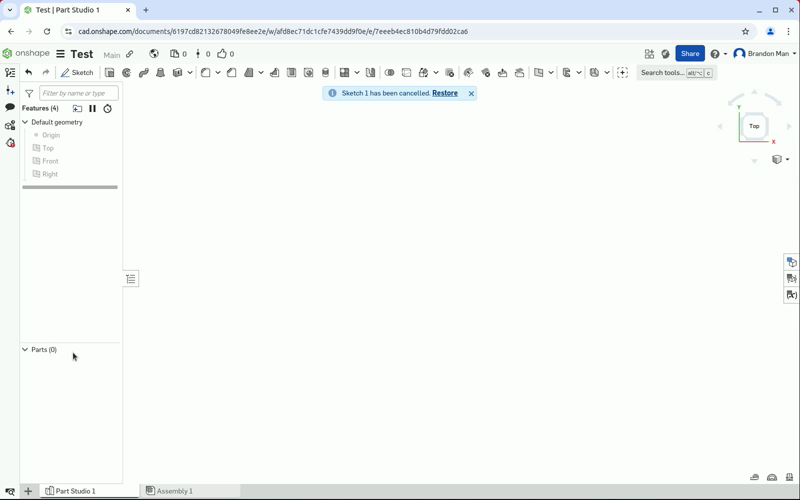
key(y)
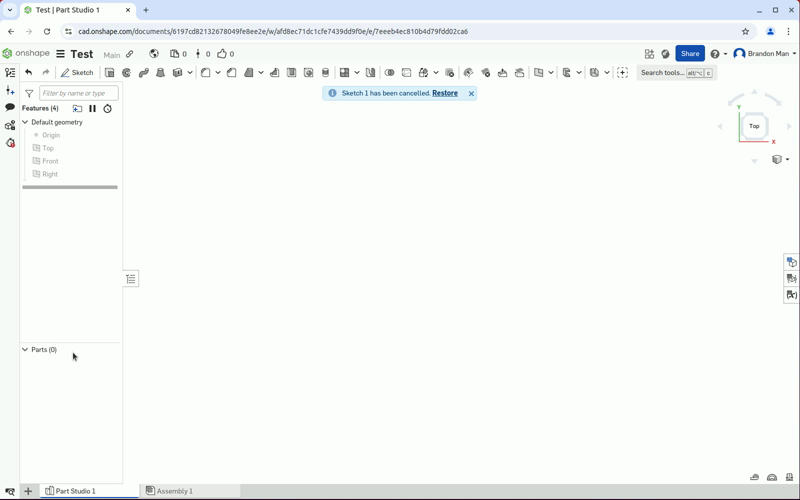
key(shift+p)
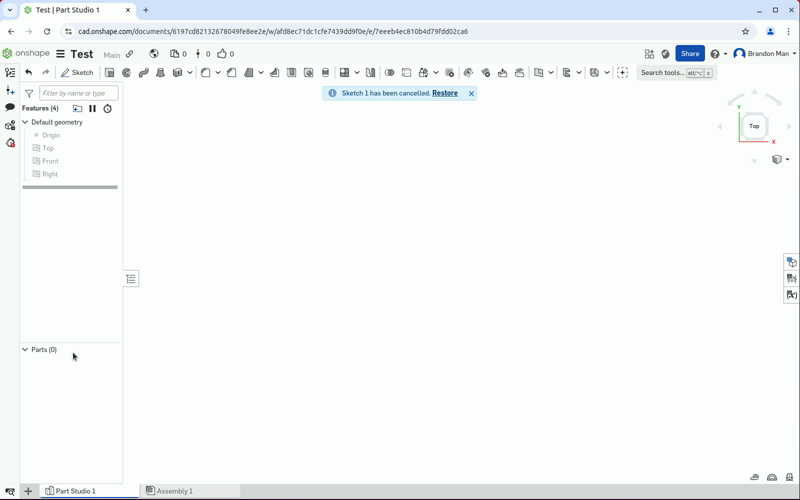
key(space)
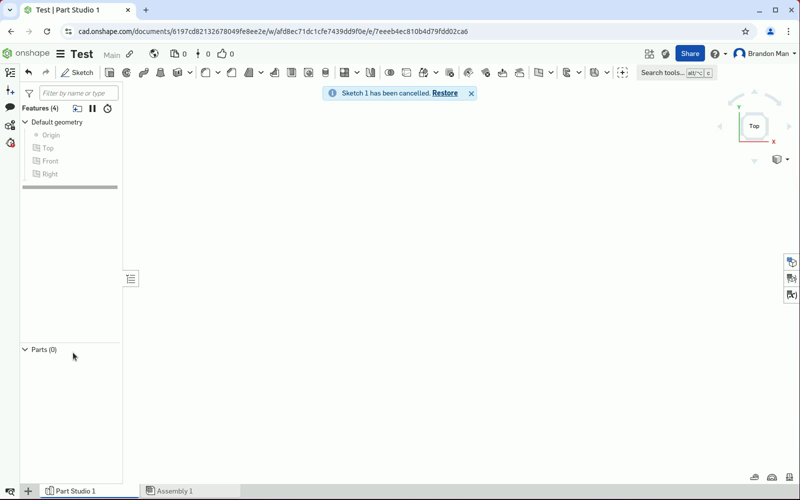
key_down(shift)
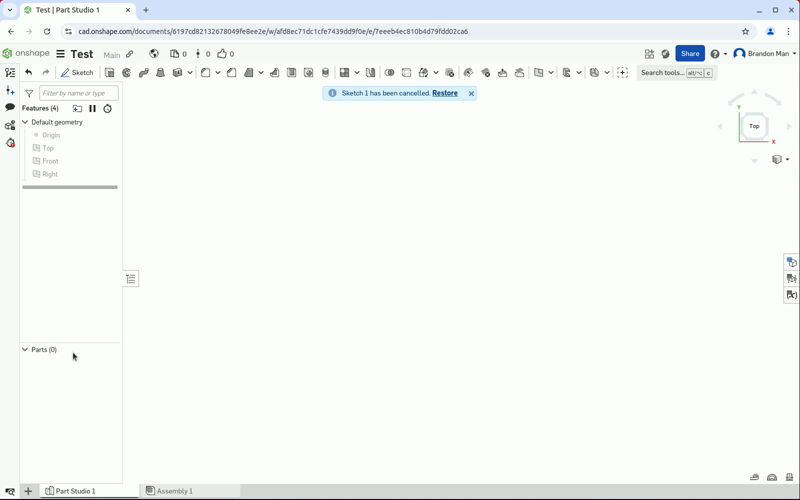
key(up)
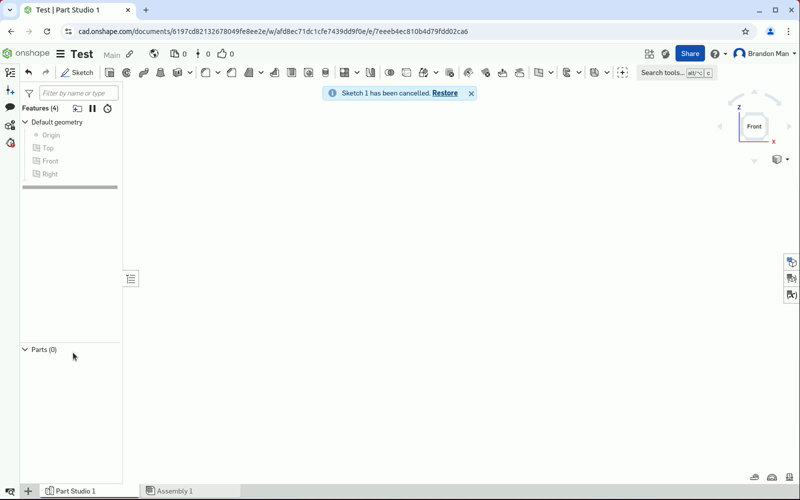
key_up(shift)
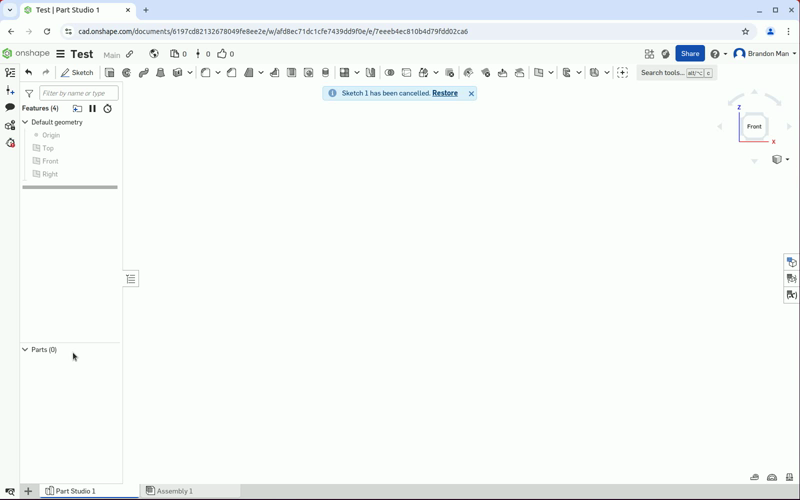
mouse_move(73, 352)
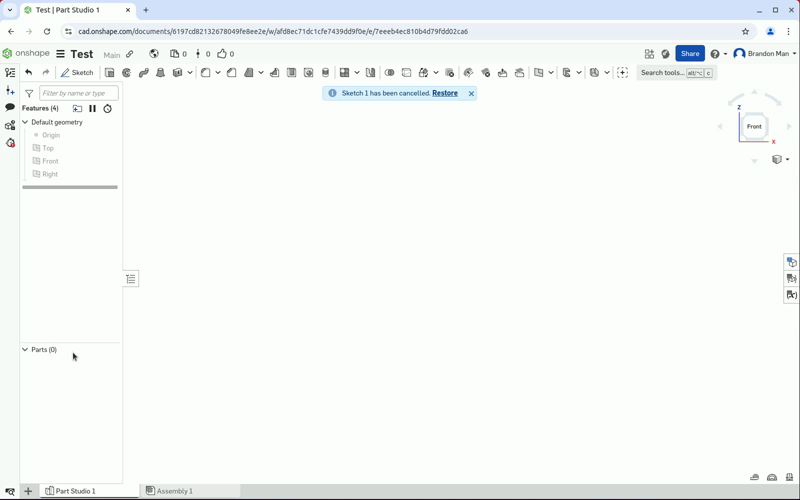
key(shift+y)
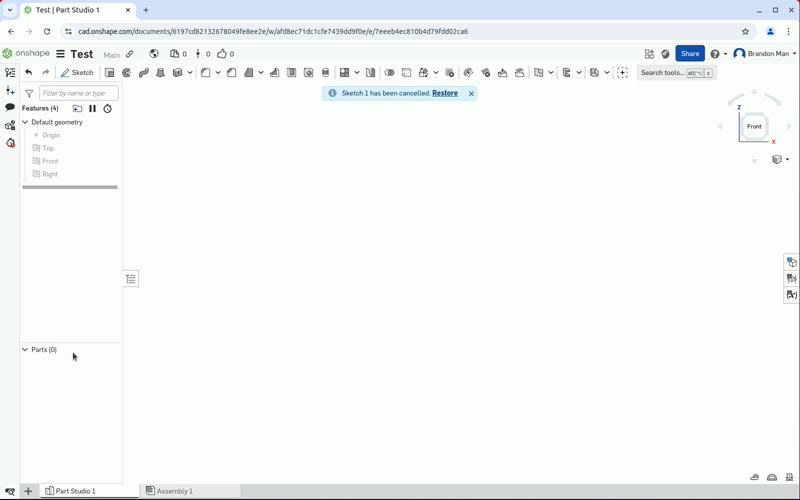
key(shift+s)
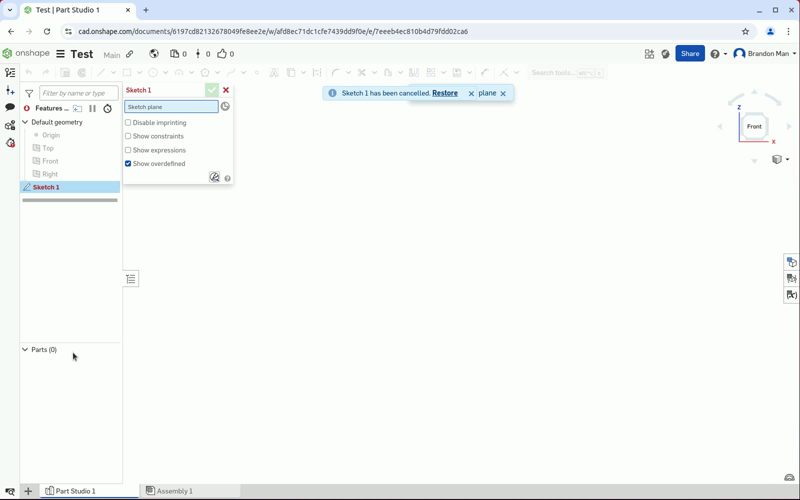
mouse_move(73, 163)
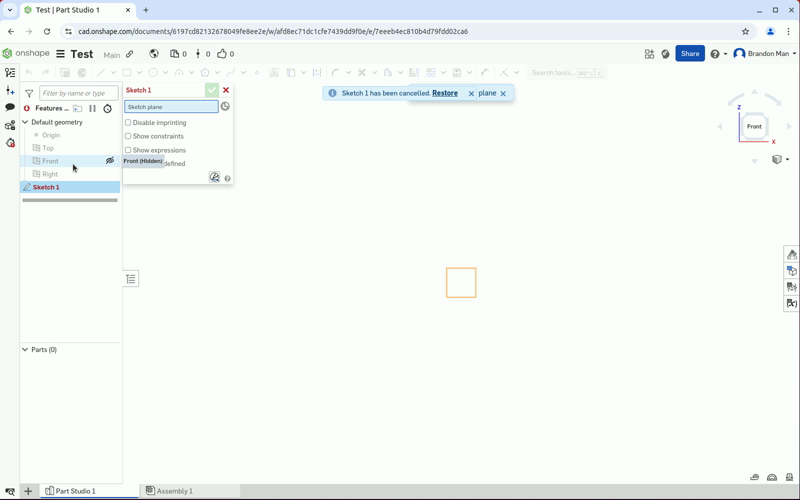
click(73, 163)
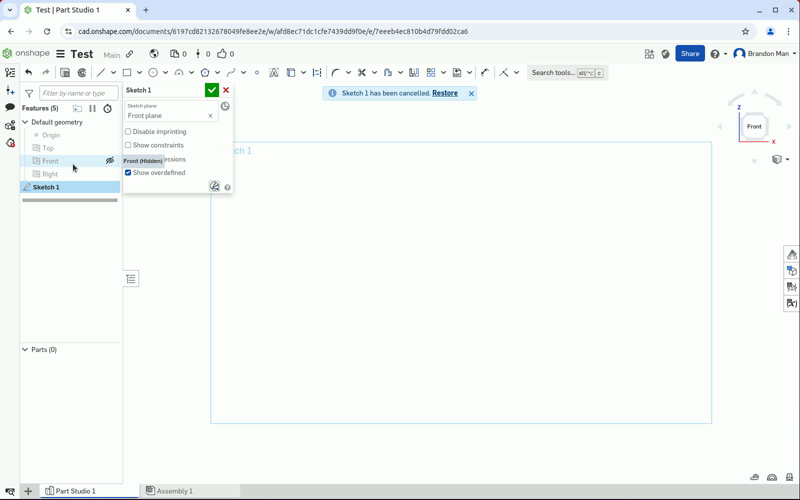
mouse_move(73, 352)
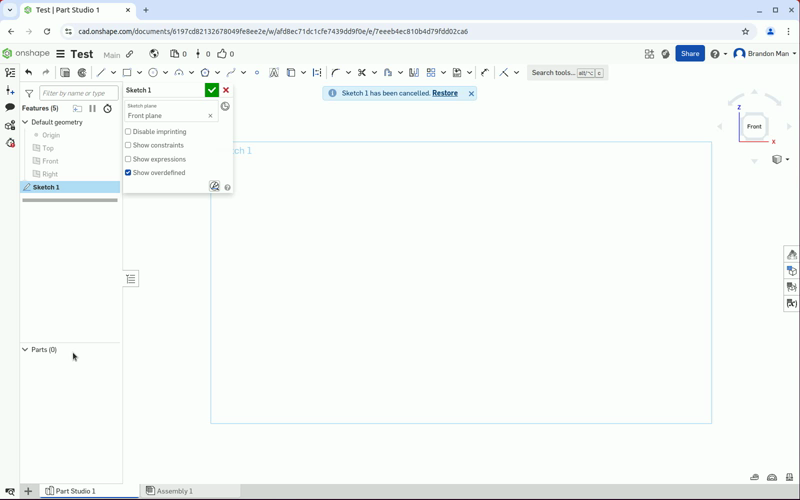
key(y)
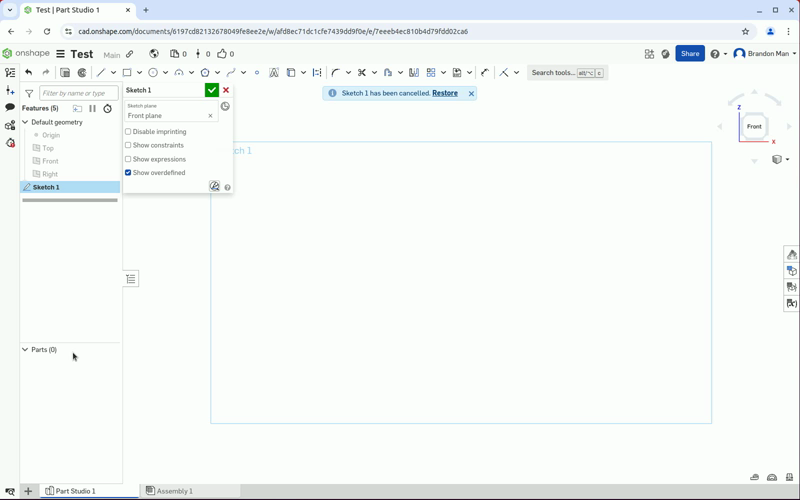
key(l)
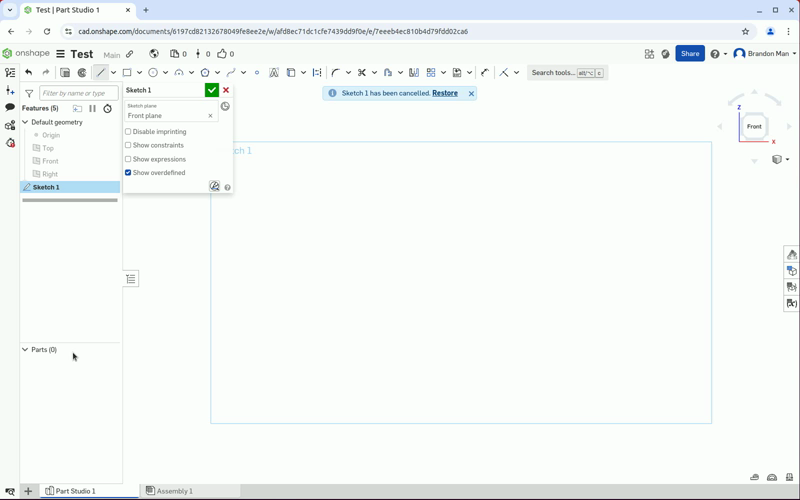
key_down(shift)
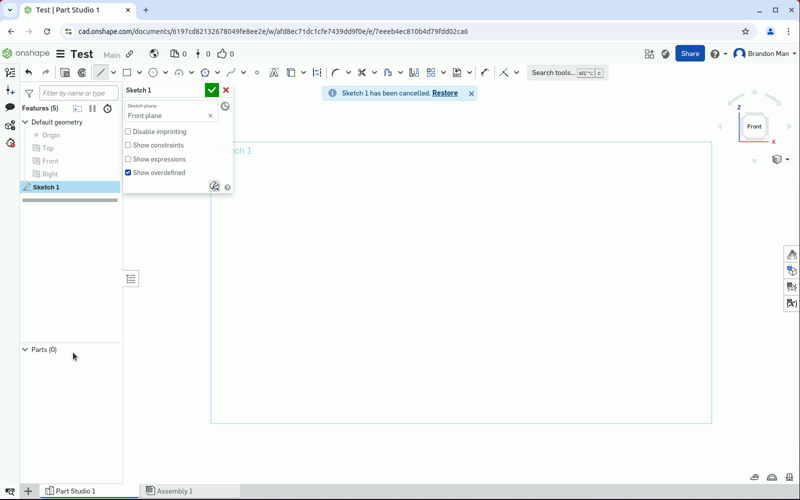
mouse_move(491, 307)
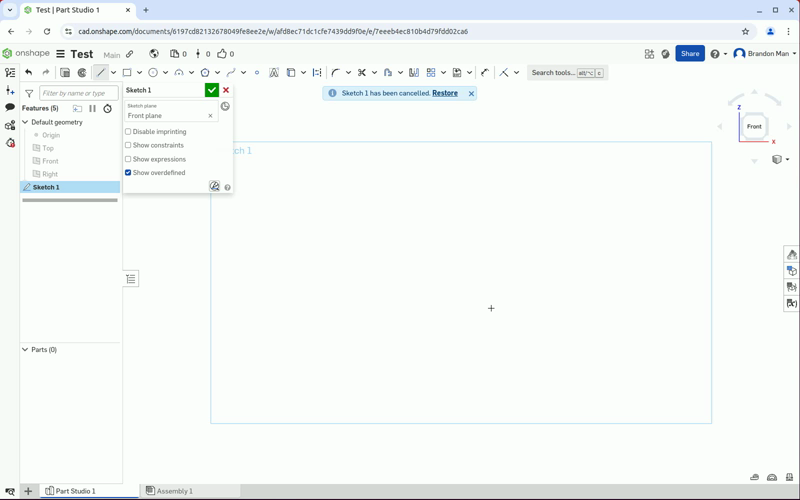
click(491, 307)
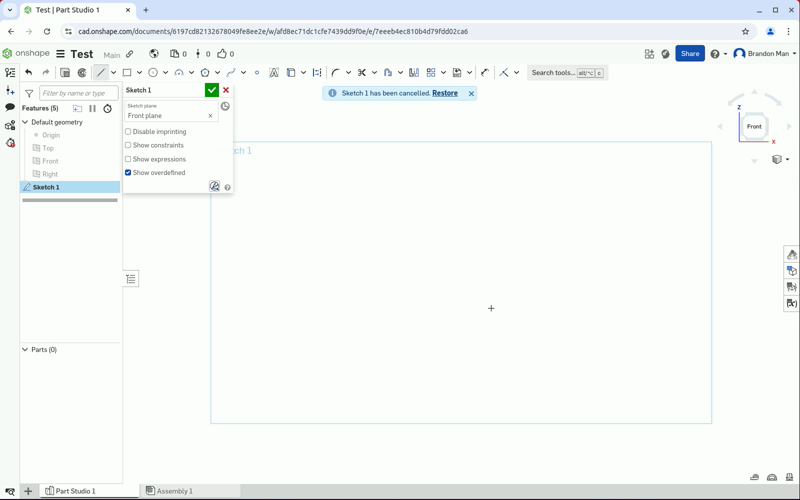
key_up(shift)
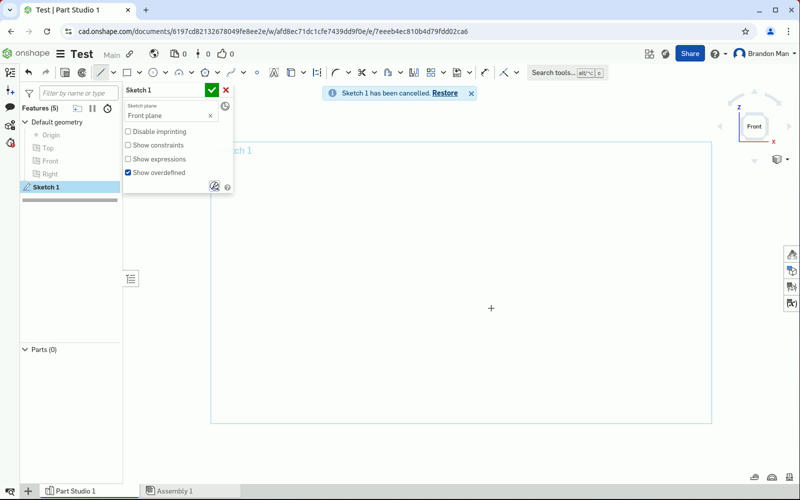
key_down(shift)
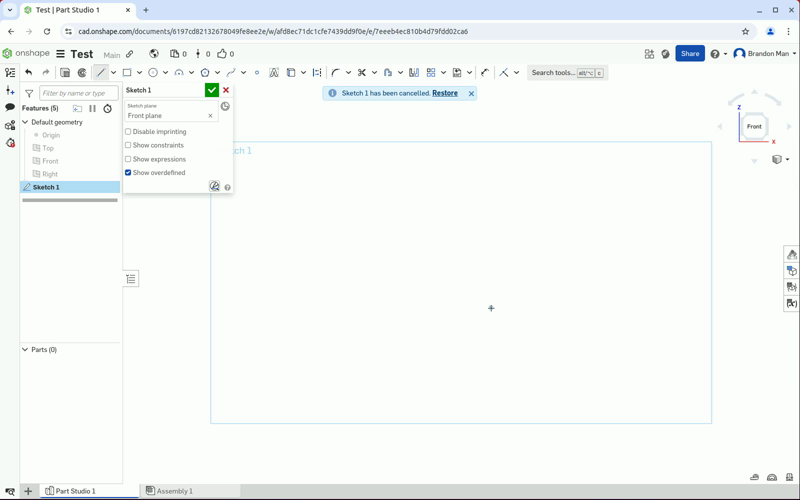
mouse_move(521, 307)
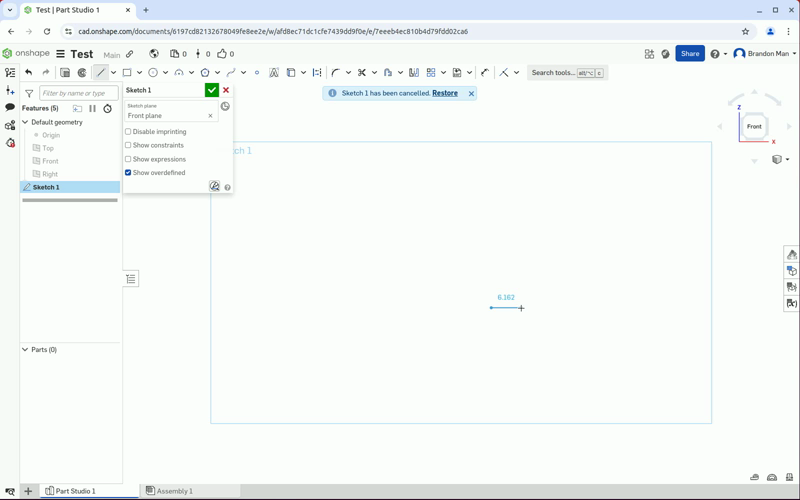
mouse_move(522, 307)
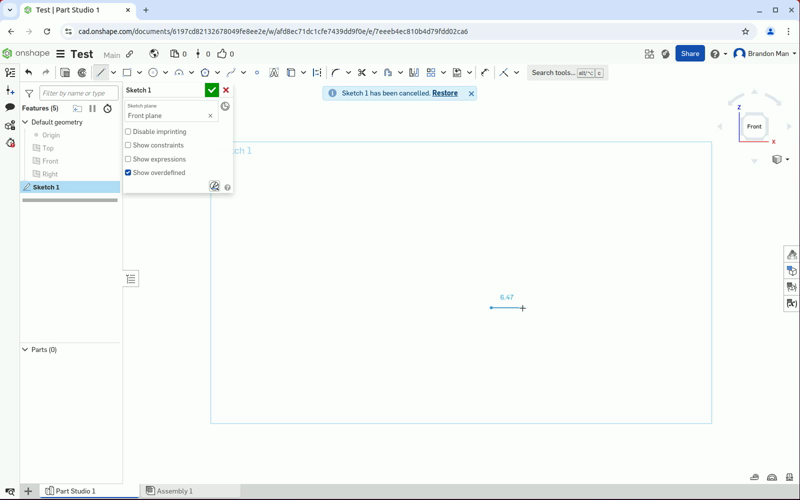
click(522, 307)
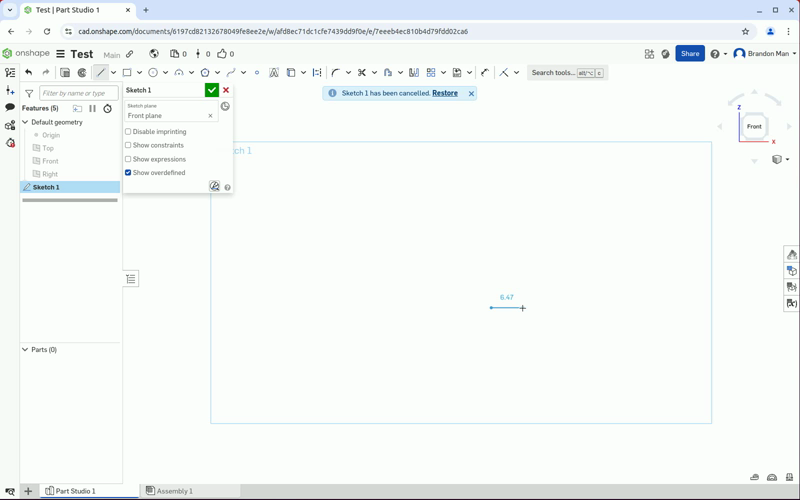
key_up(shift)
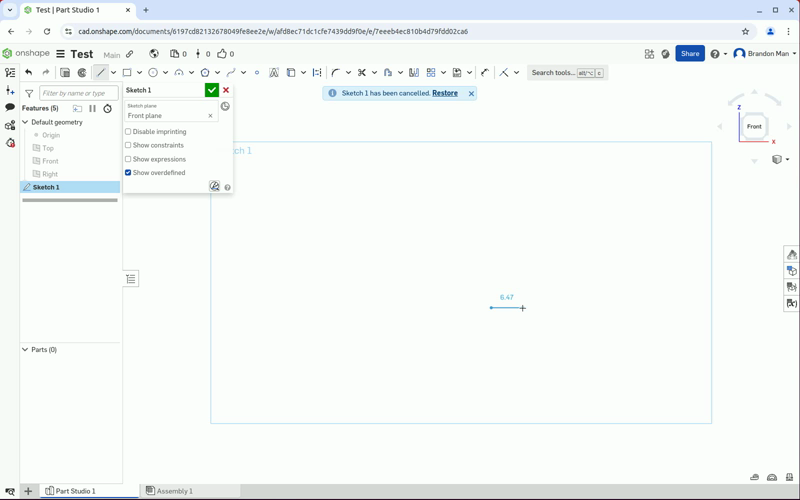
key_down(shift)
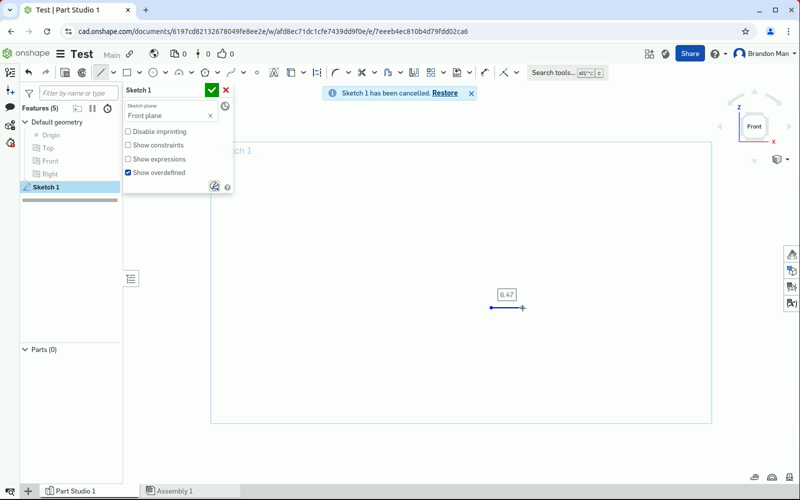
mouse_move(552, 307)
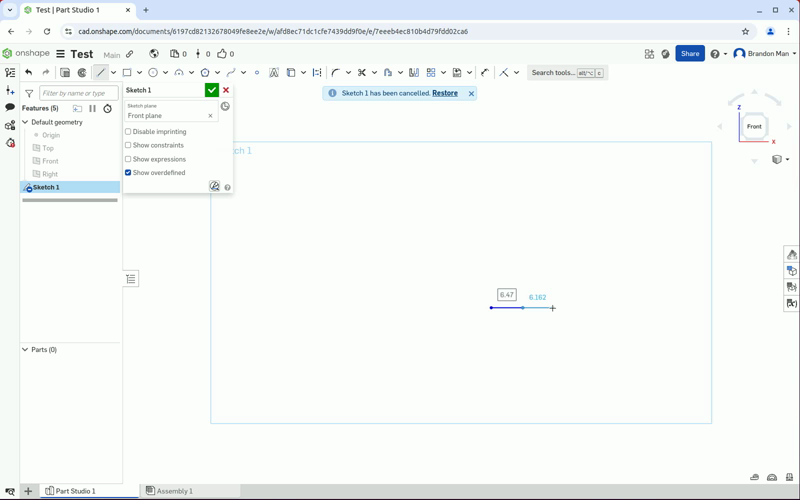
mouse_move(522, 283)
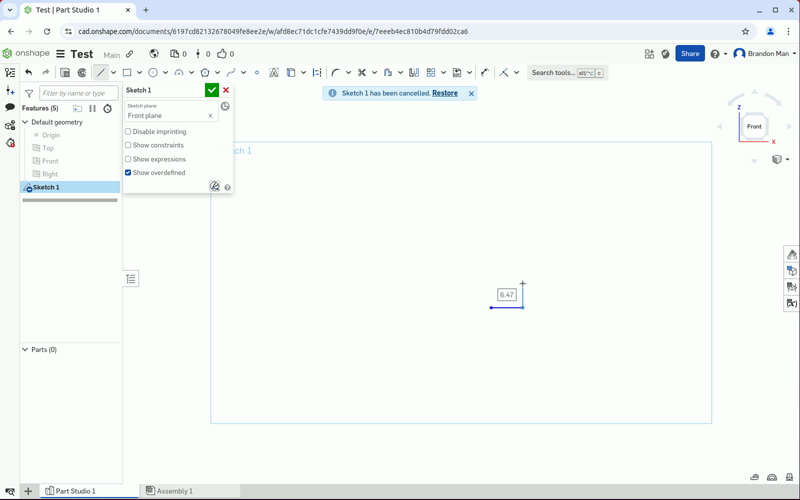
click(522, 283)
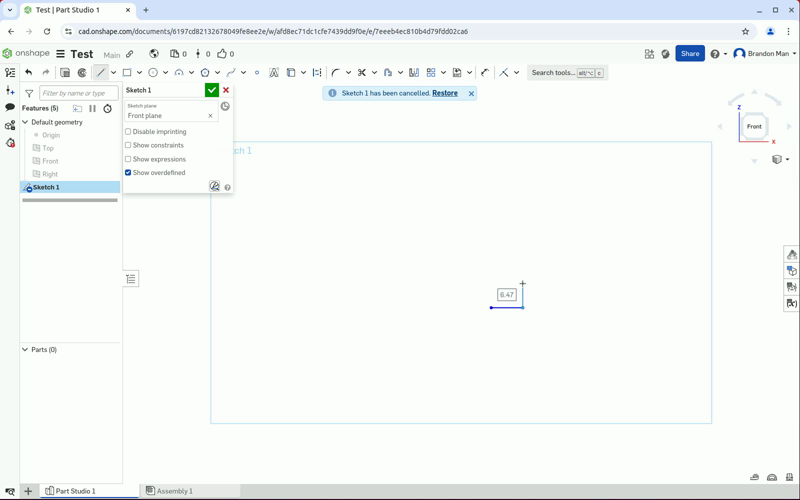
key_up(shift)
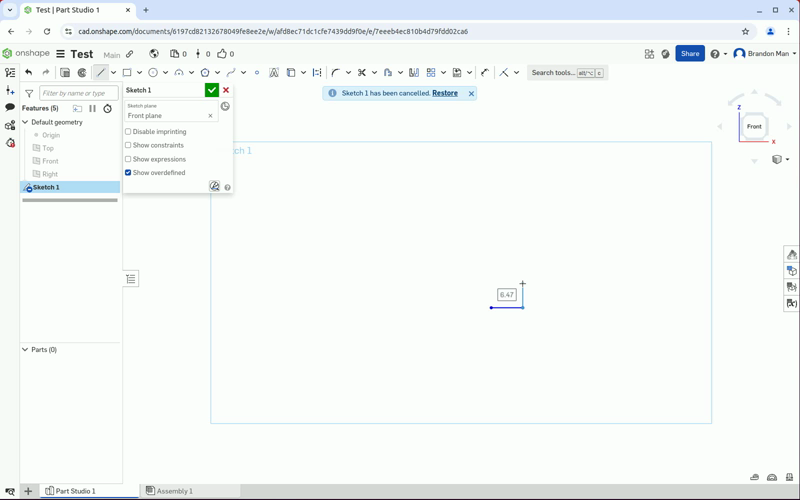
key_down(shift)
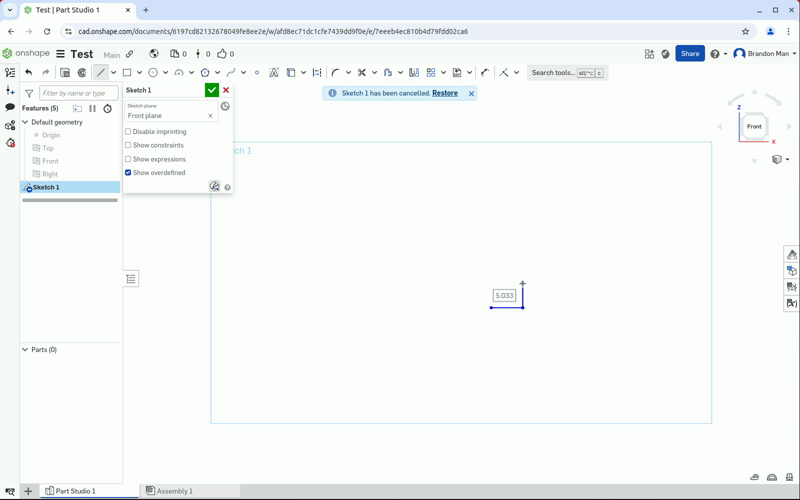
mouse_move(552, 283)
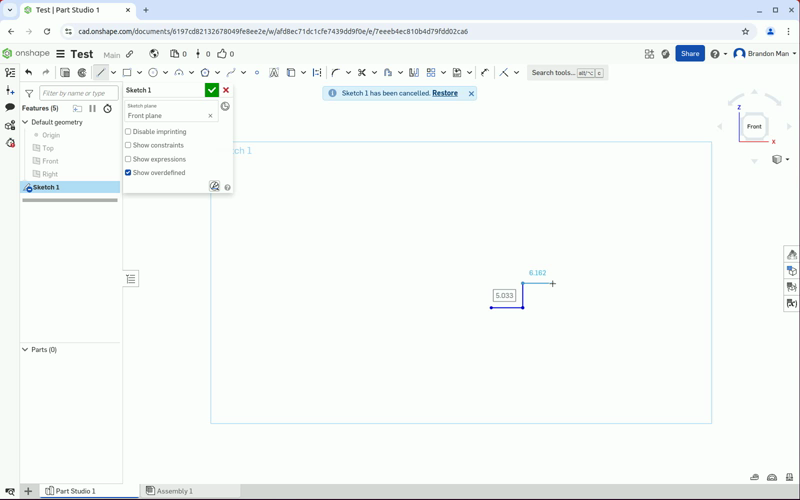
mouse_move(522, 250)
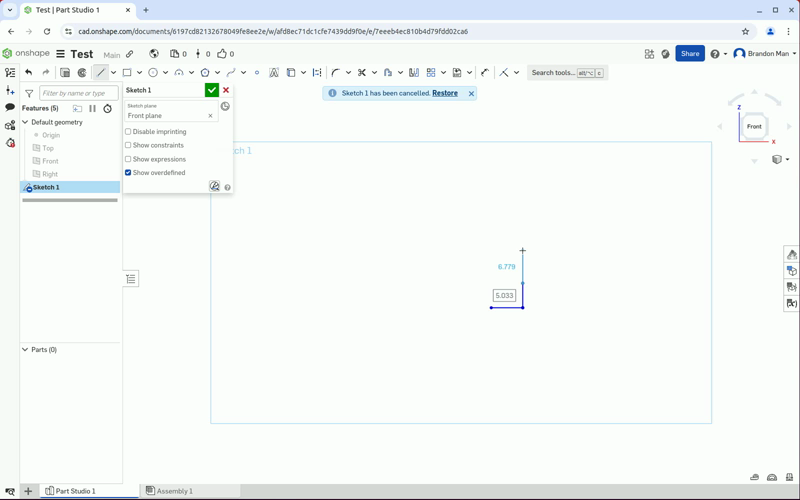
click(522, 250)
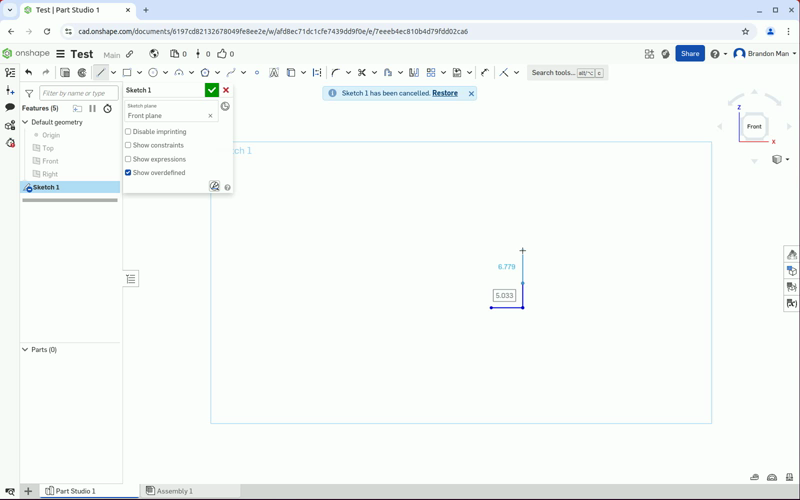
key_up(shift)
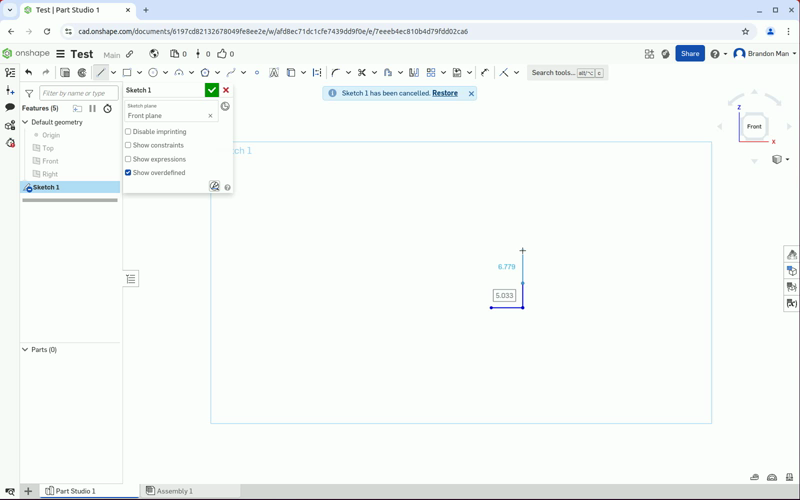
key_down(shift)
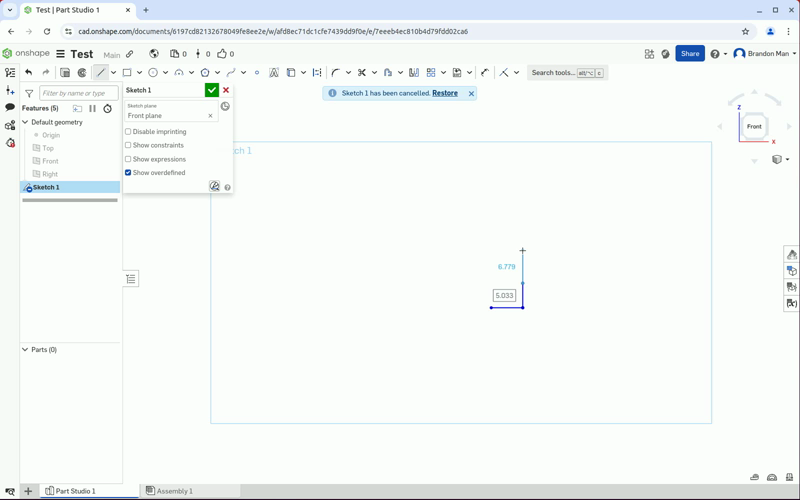
mouse_move(552, 250)
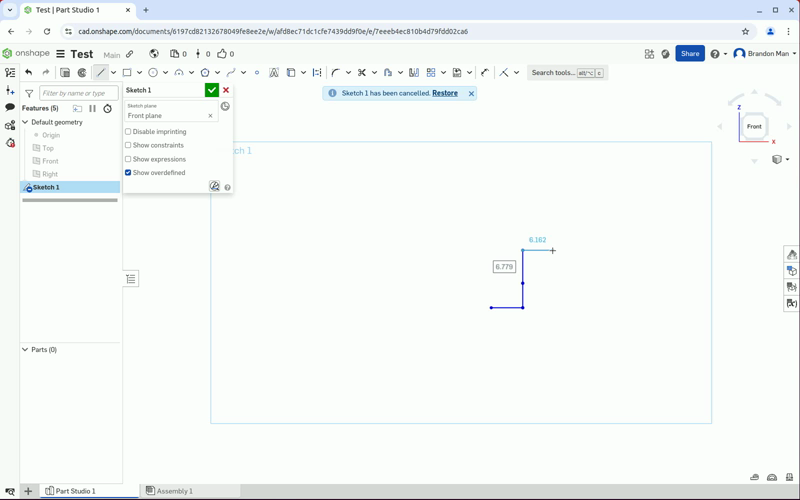
mouse_move(522, 225)
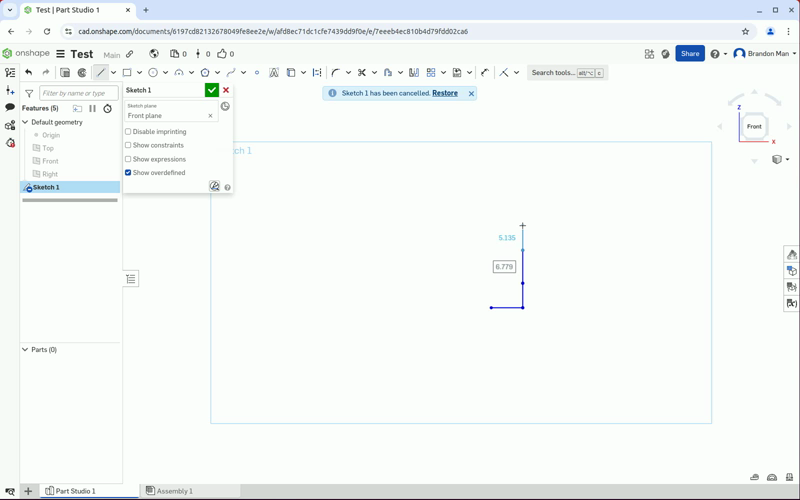
click(522, 225)
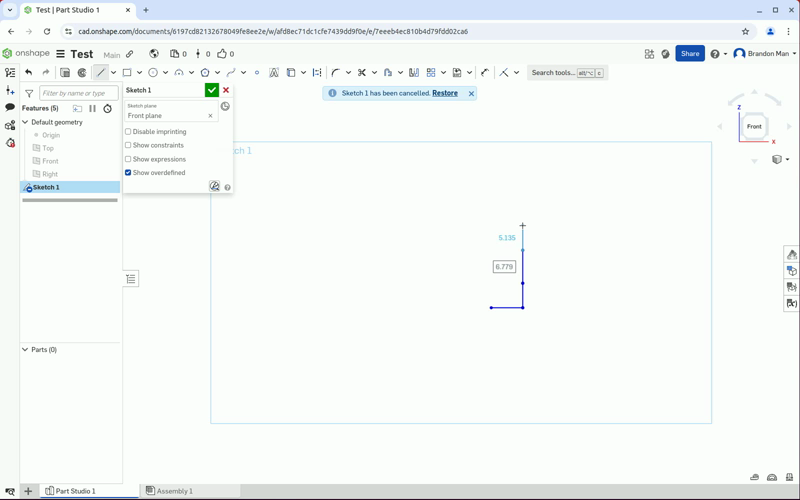
key_up(shift)
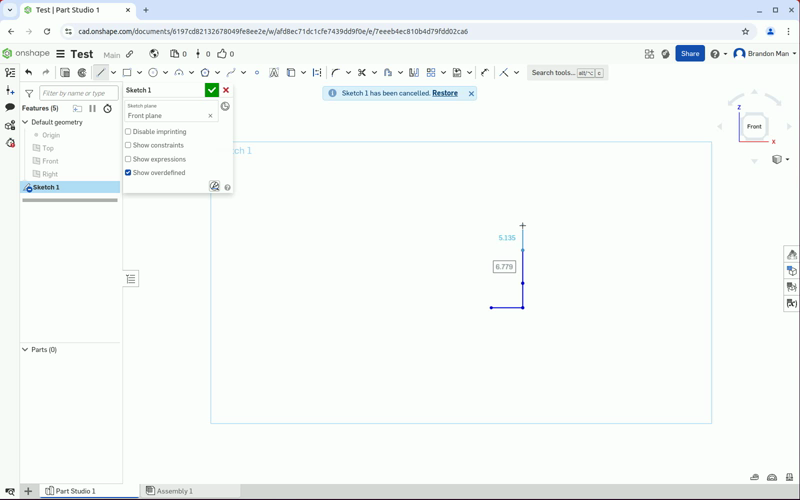
key_down(shift)
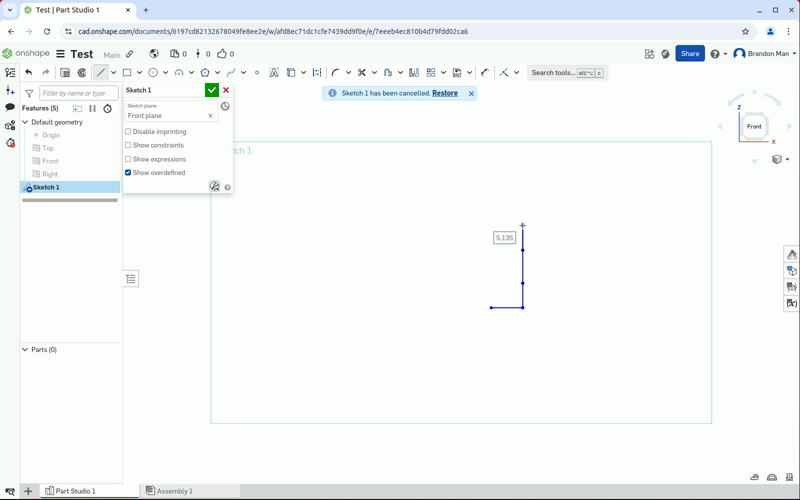
mouse_move(552, 225)
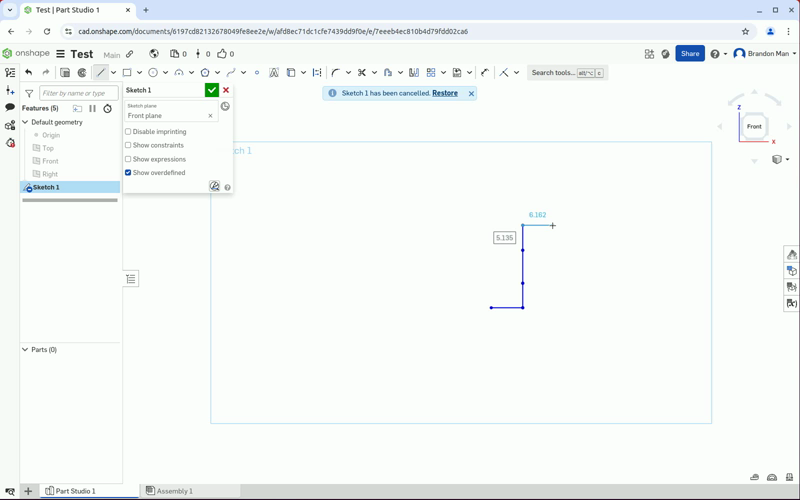
mouse_move(491, 225)
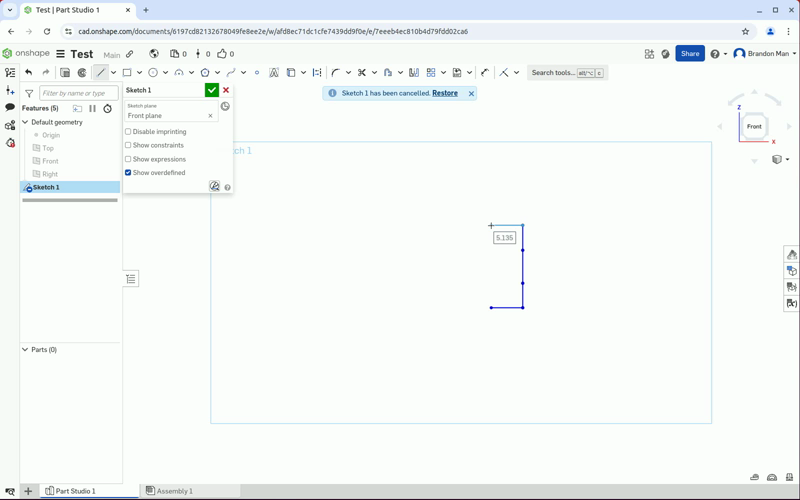
click(491, 225)
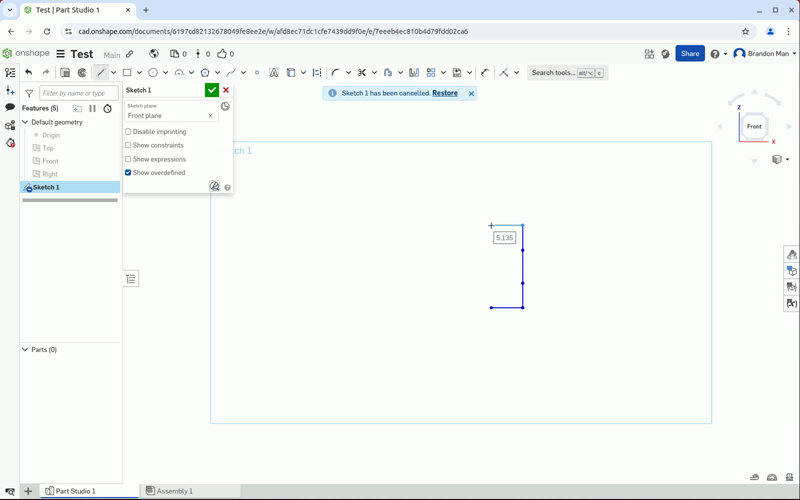
key_up(shift)
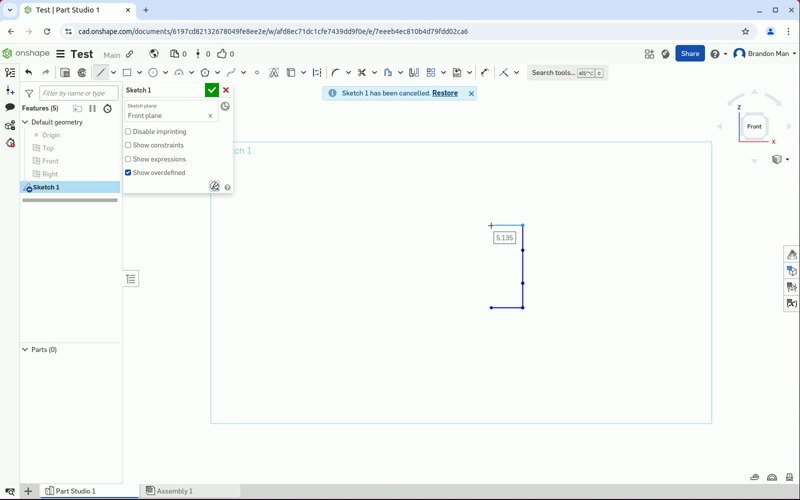
key_down(shift)
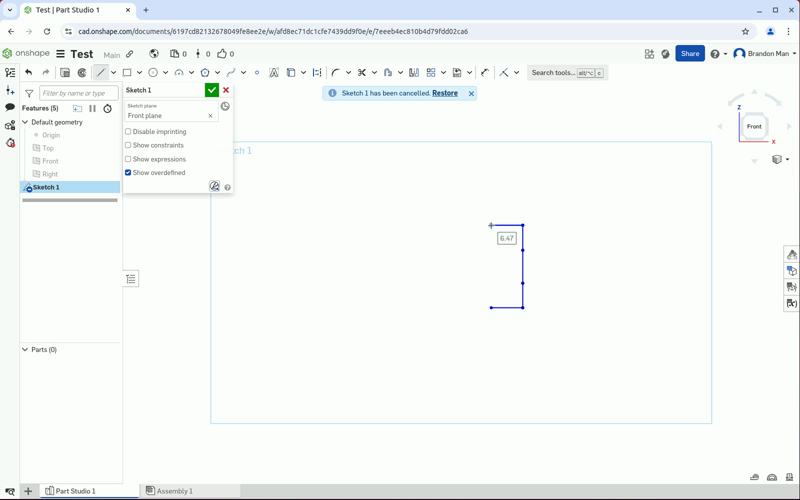
mouse_move(521, 225)
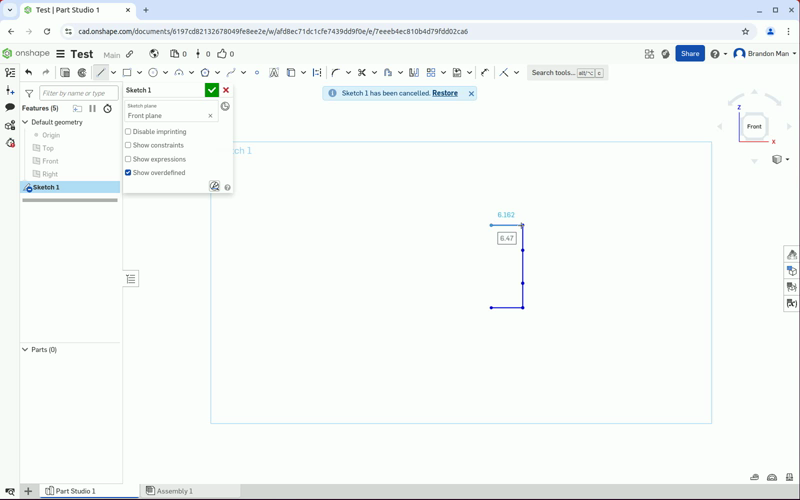
mouse_move(491, 257)
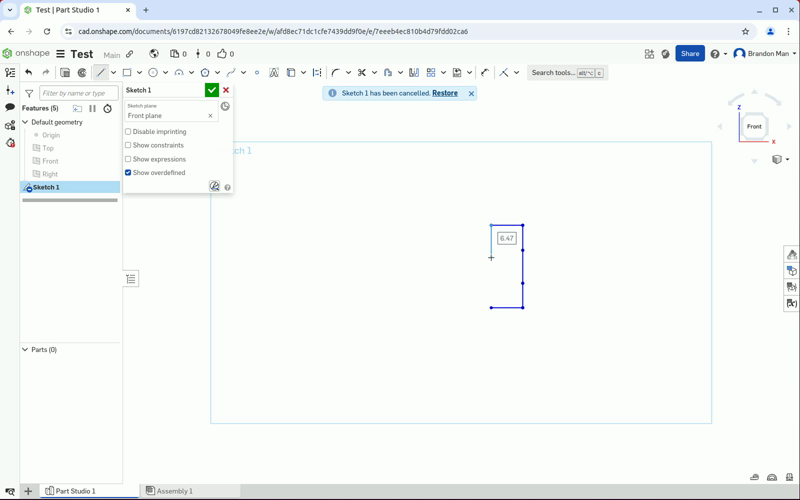
click(491, 257)
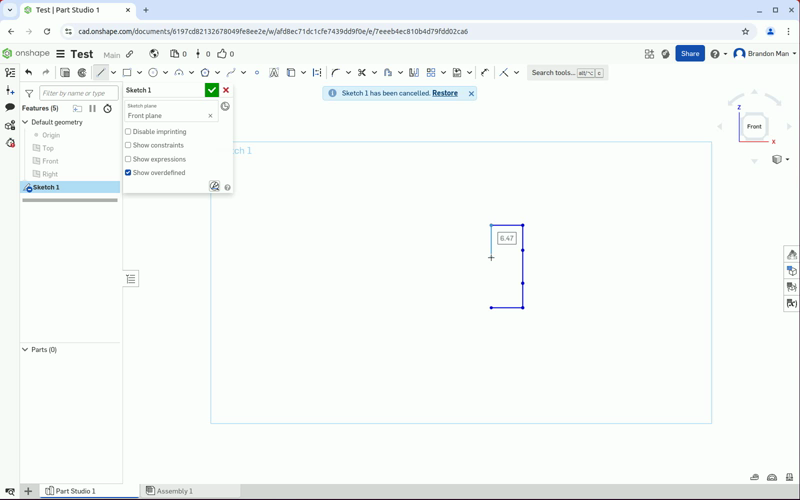
key_up(shift)
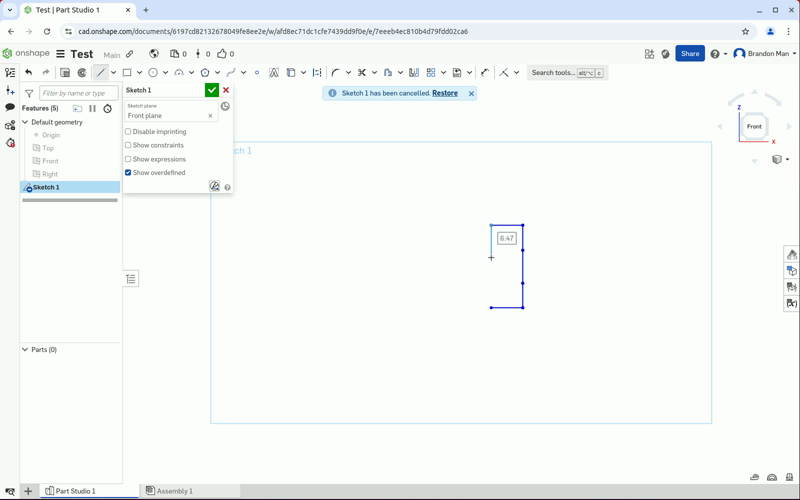
key_down(shift)
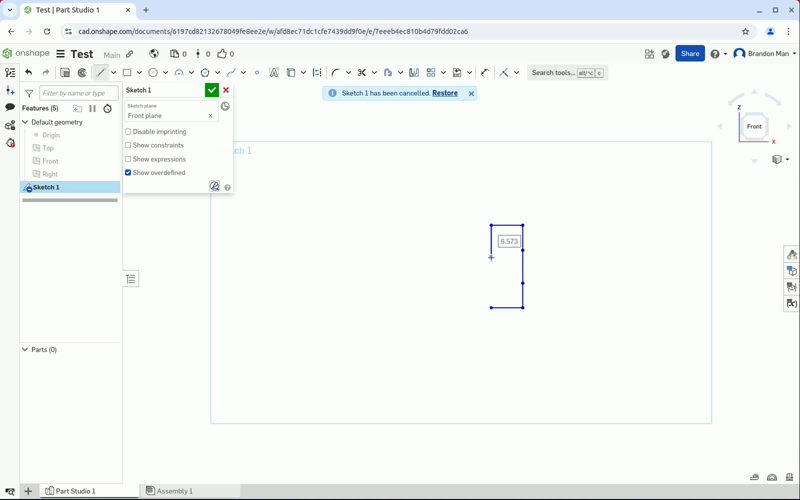
mouse_move(521, 257)
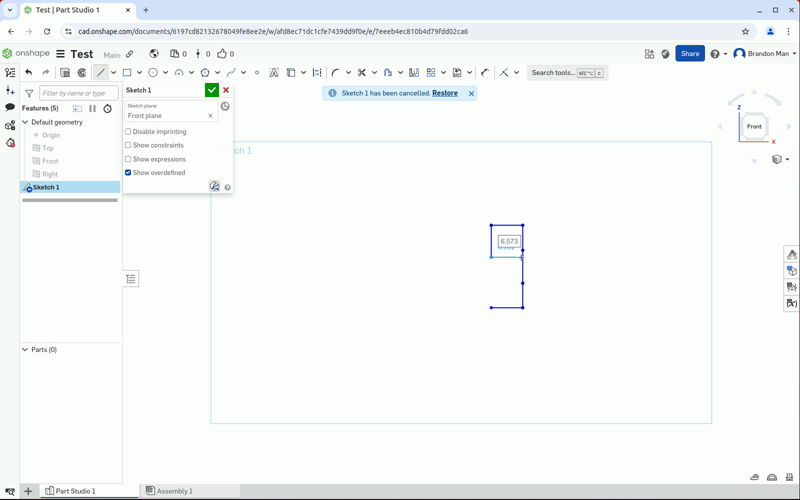
mouse_move(491, 276)
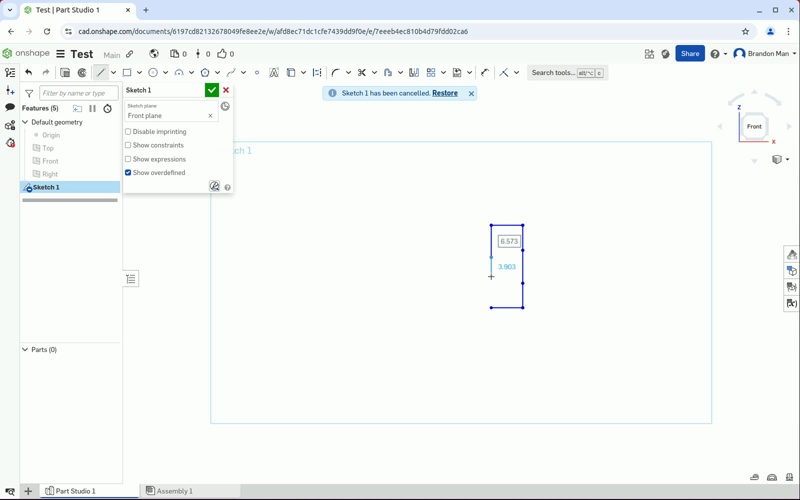
click(491, 276)
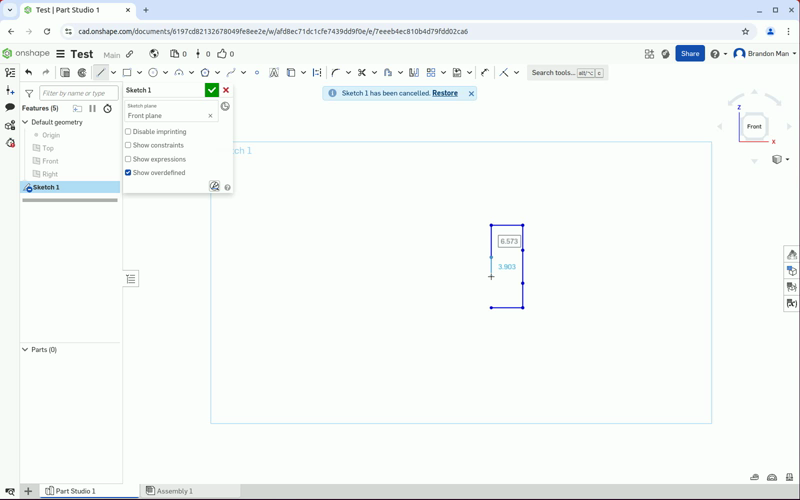
key_up(shift)
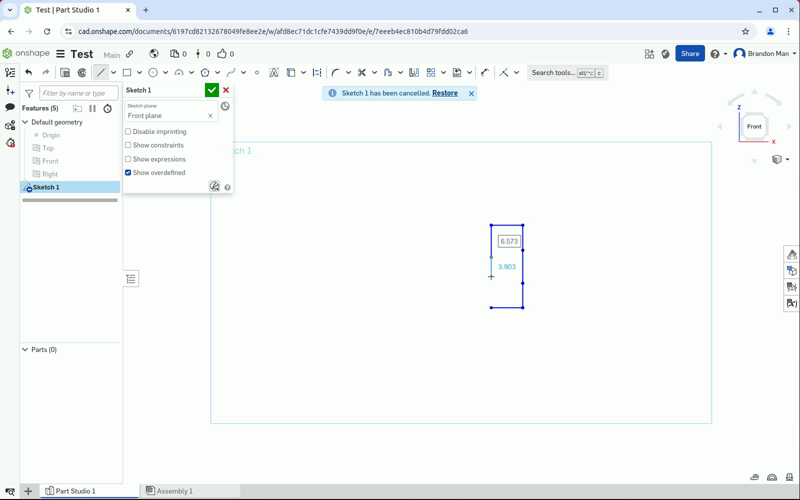
key_down(shift)
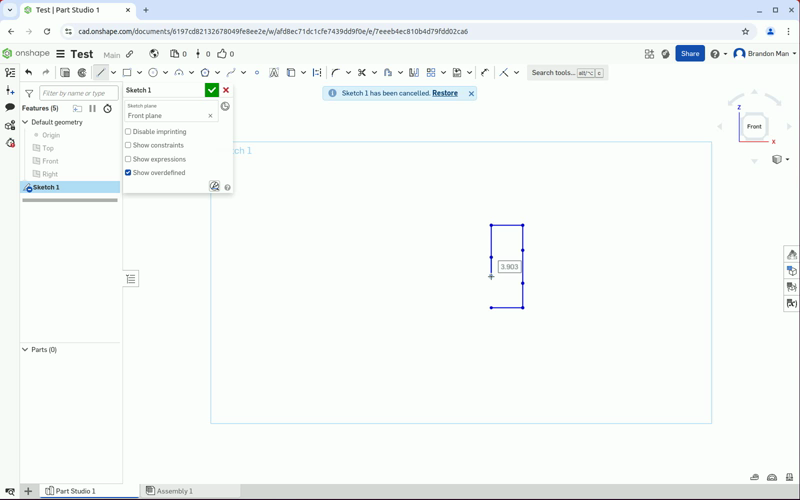
mouse_move(521, 276)
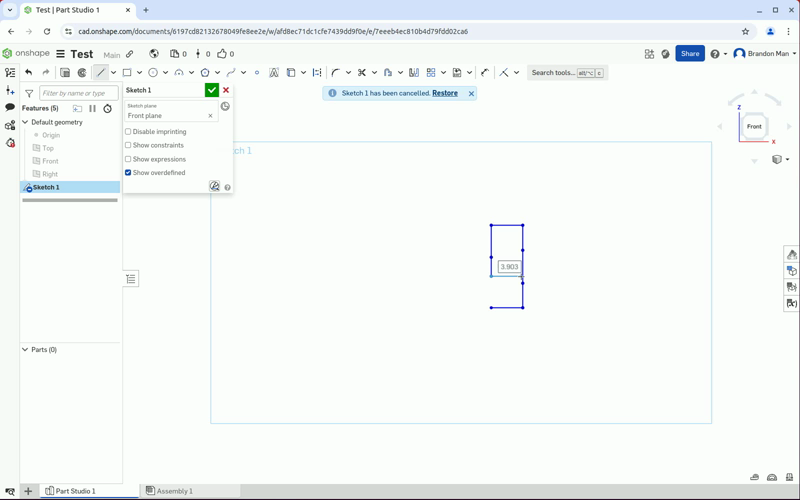
mouse_move(491, 283)
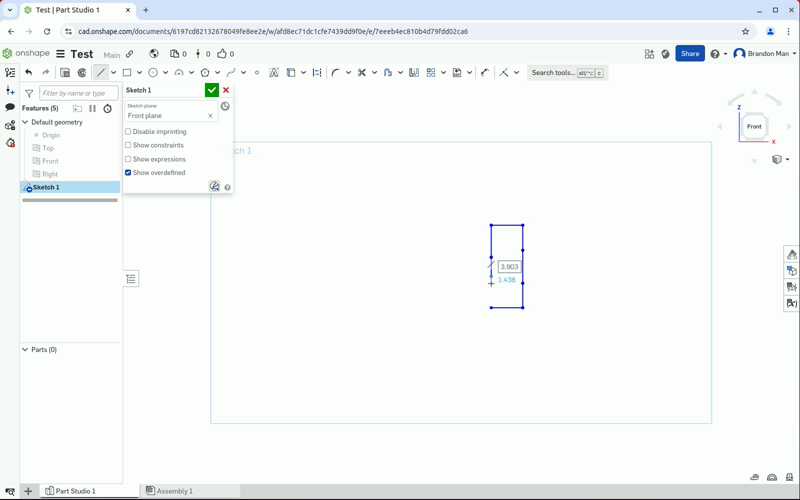
scroll(6)
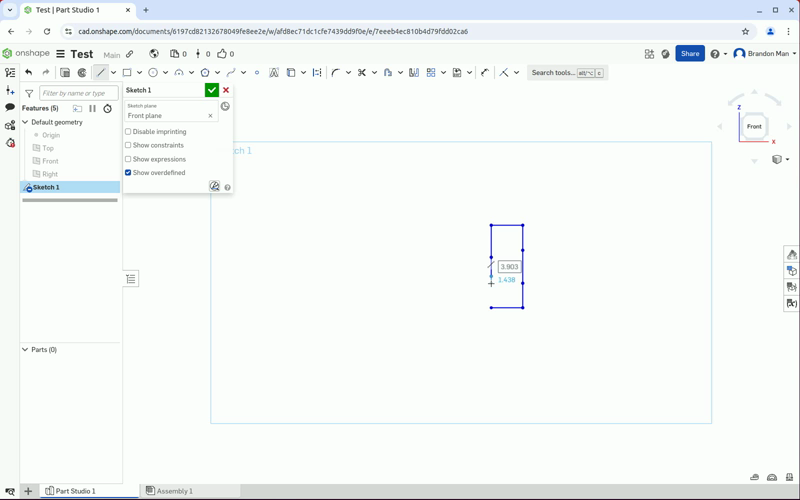
scroll(6)
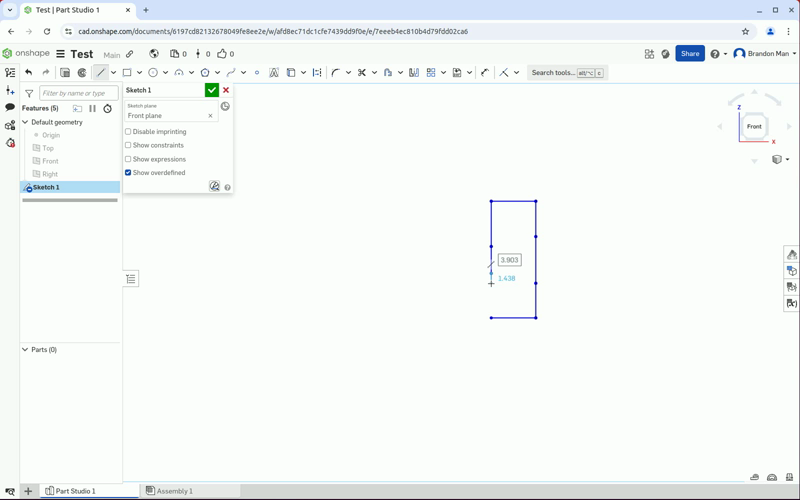
scroll(6)
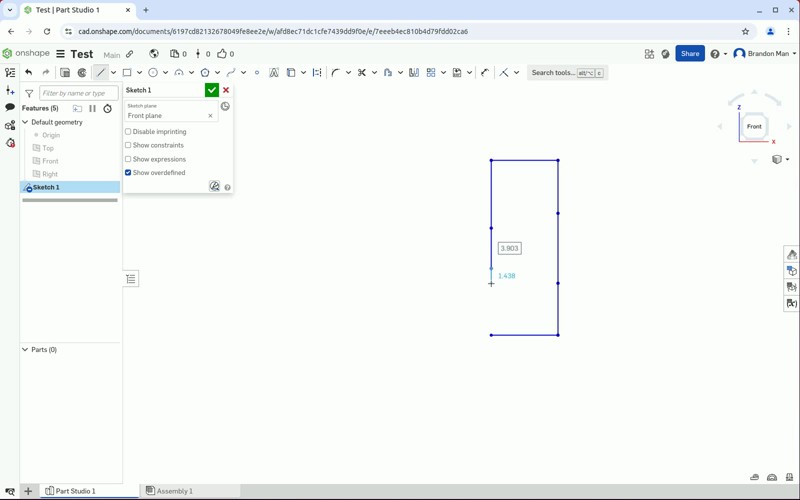
scroll(6)
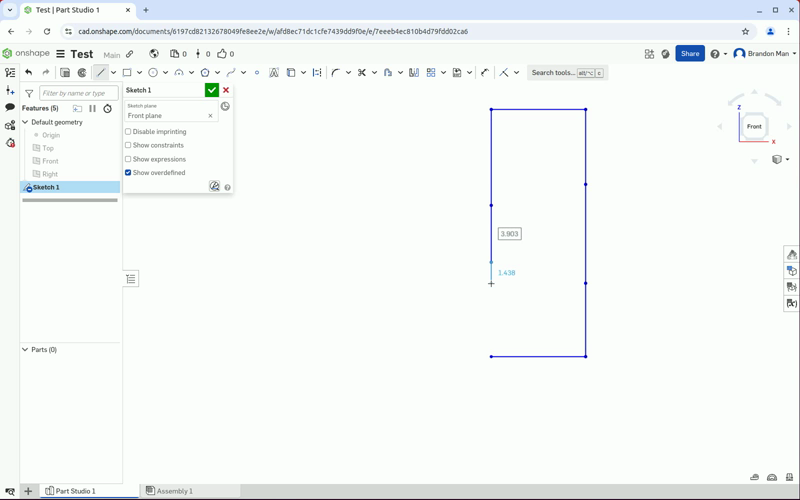
scroll(6)
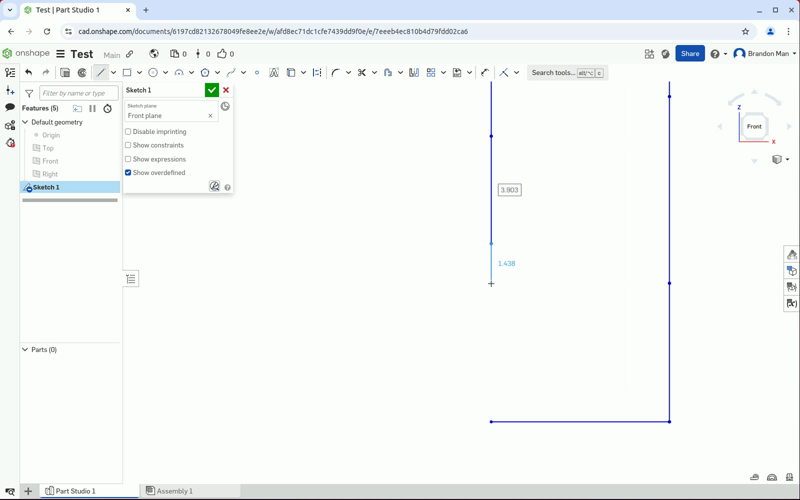
scroll(6)
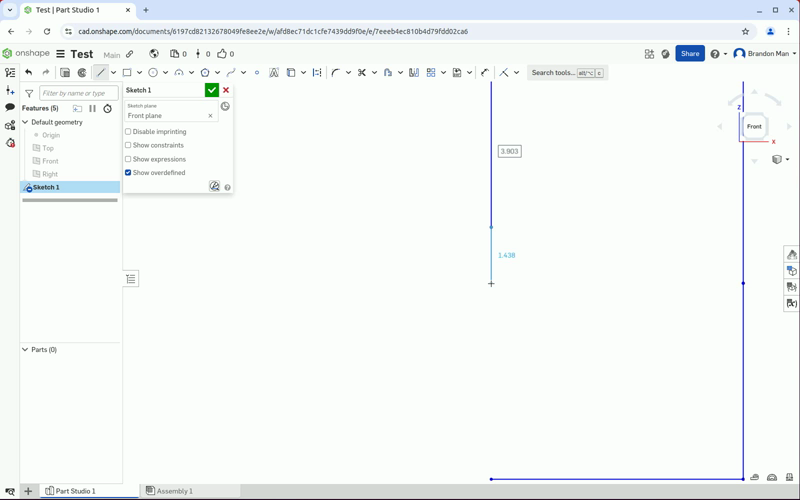
scroll(6)
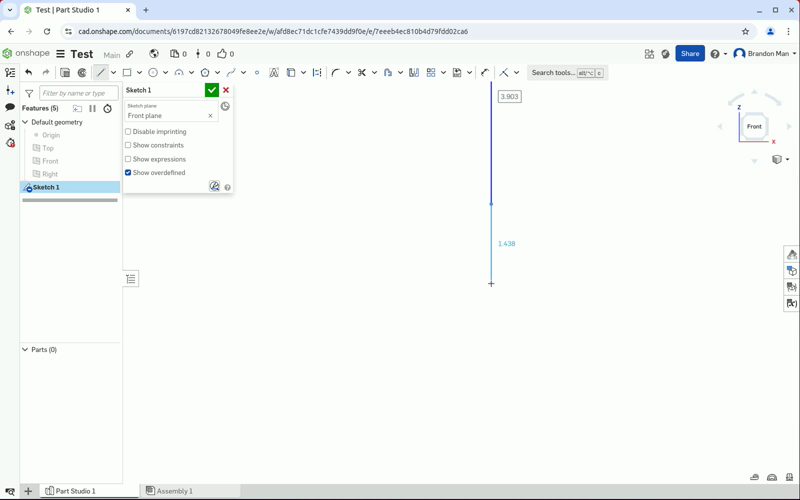
click(491, 283)
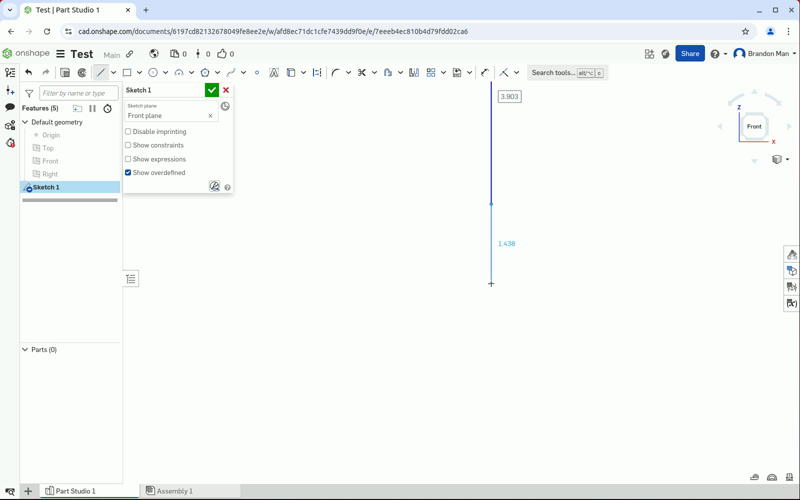
scroll(-6)
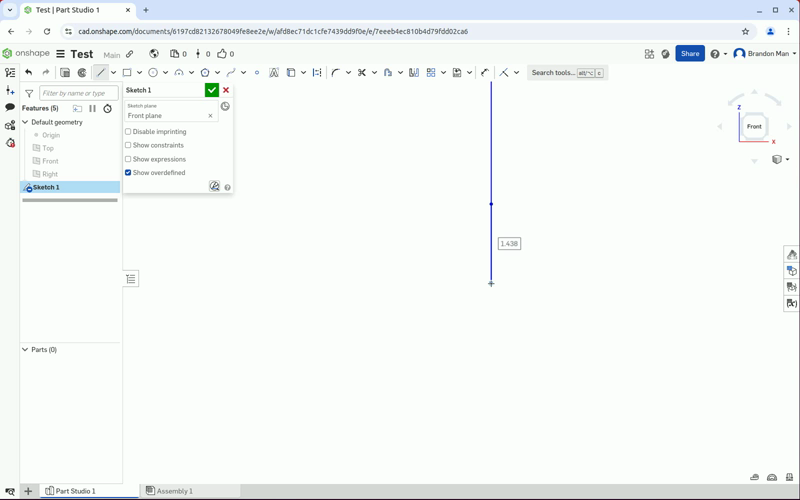
scroll(-6)
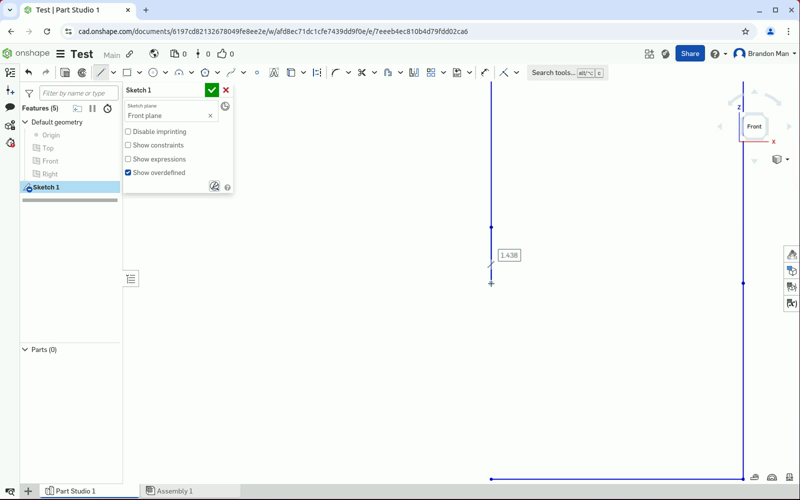
scroll(-6)
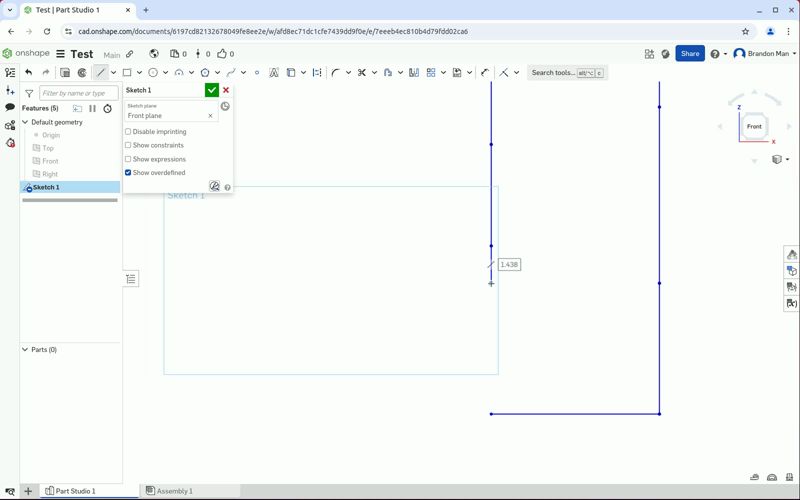
scroll(-6)
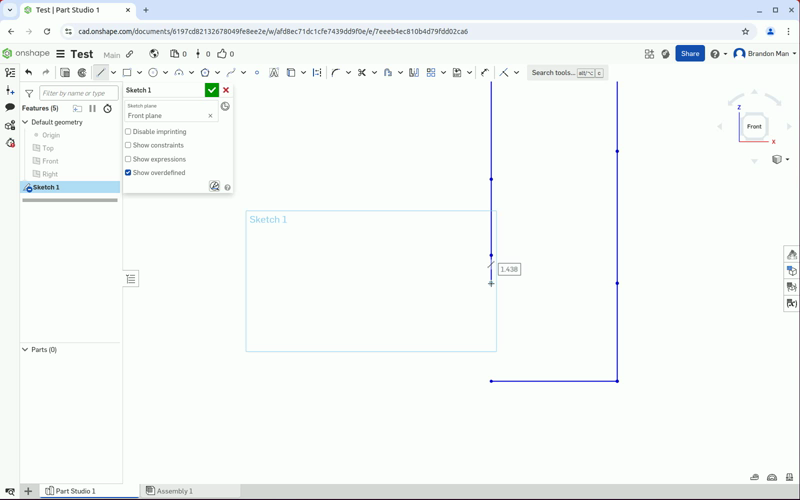
scroll(-6)
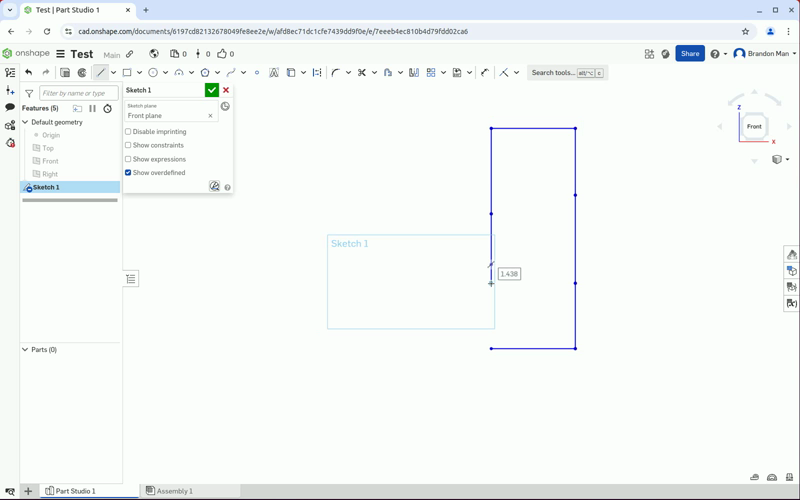
scroll(-6)
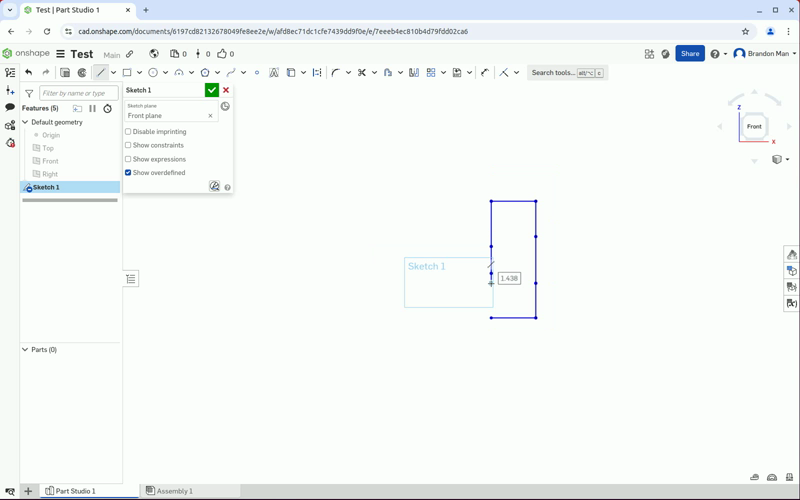
scroll(-6)
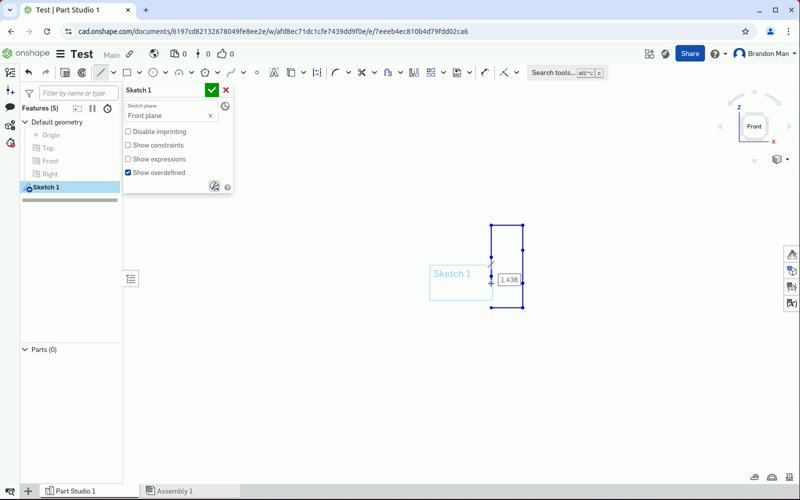
key_up(shift)
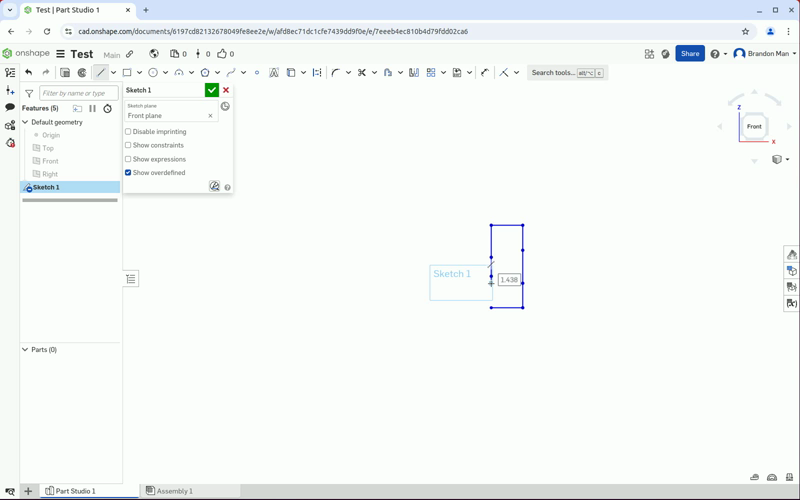
mouse_move(521, 283)
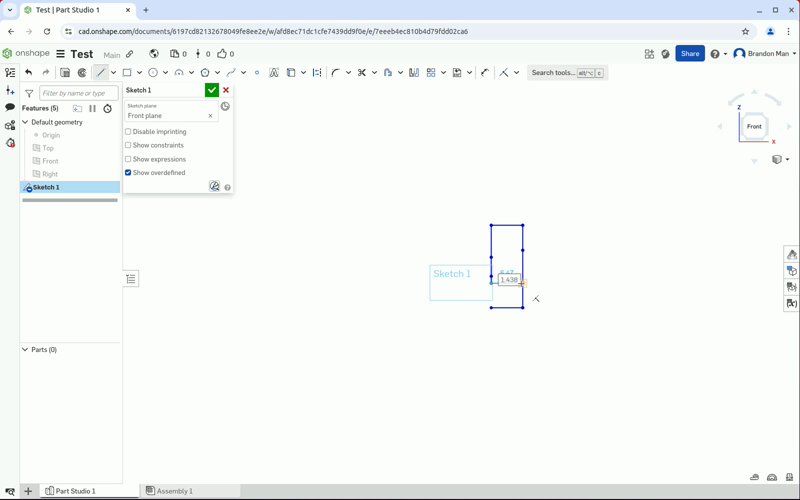
key_down(shift)
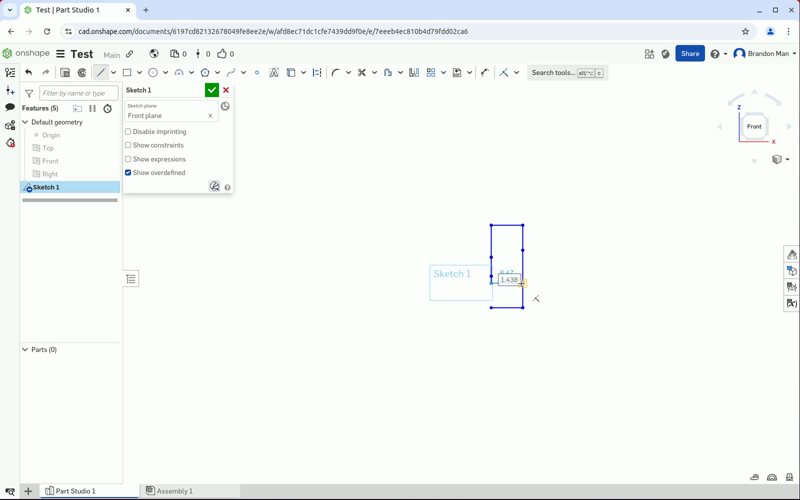
mouse_move(491, 307)
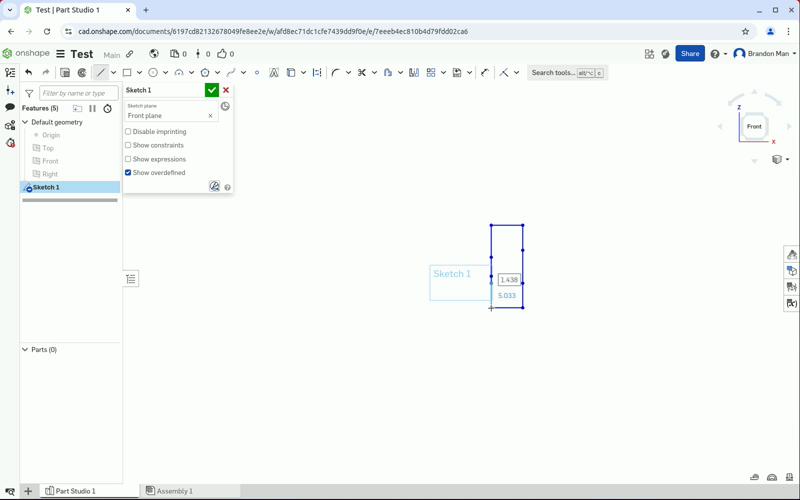
key_up(shift)
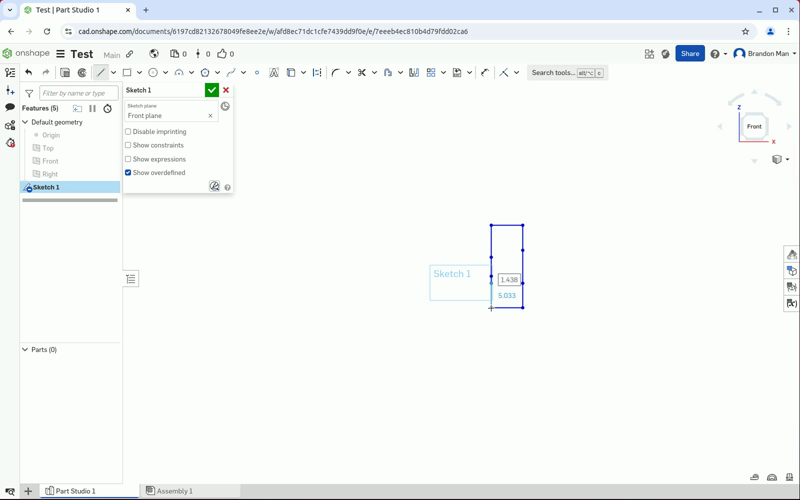
click(491, 307)
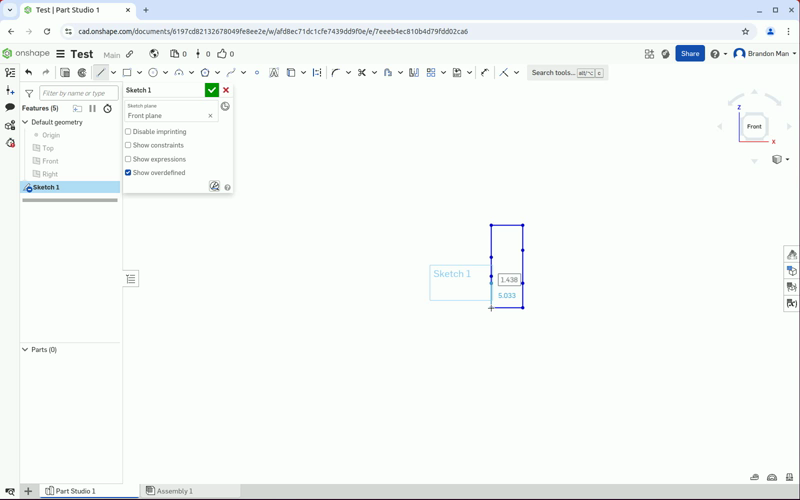
key(esc)
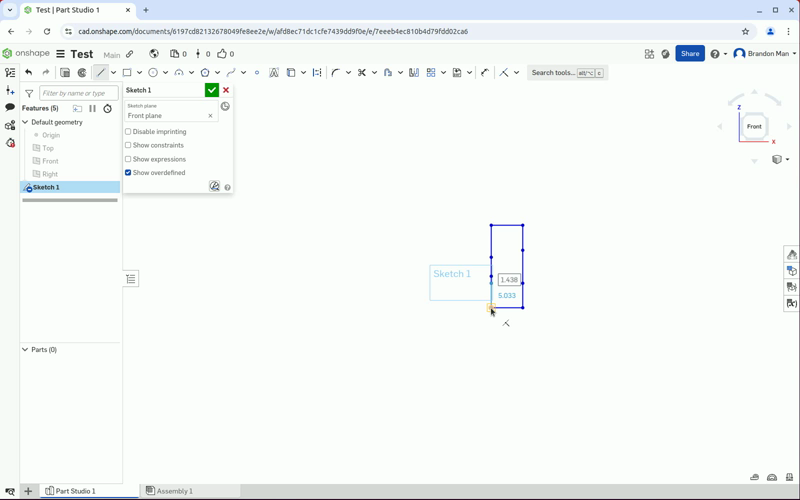
mouse_move(503, 250)
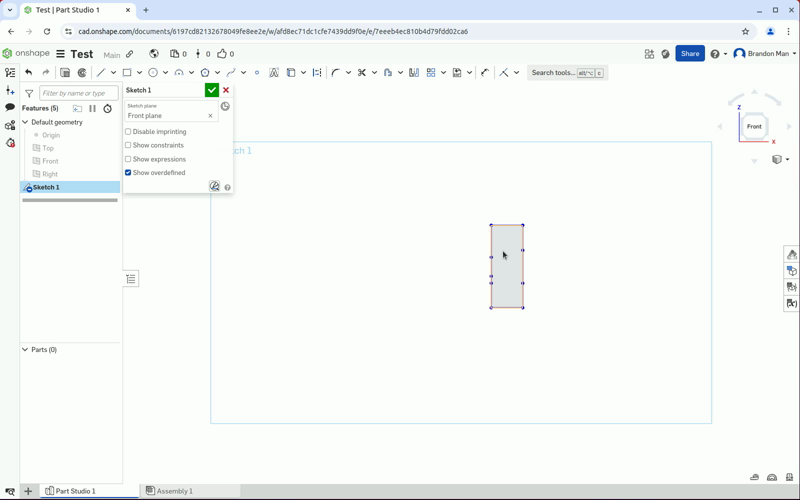
click(503, 250)
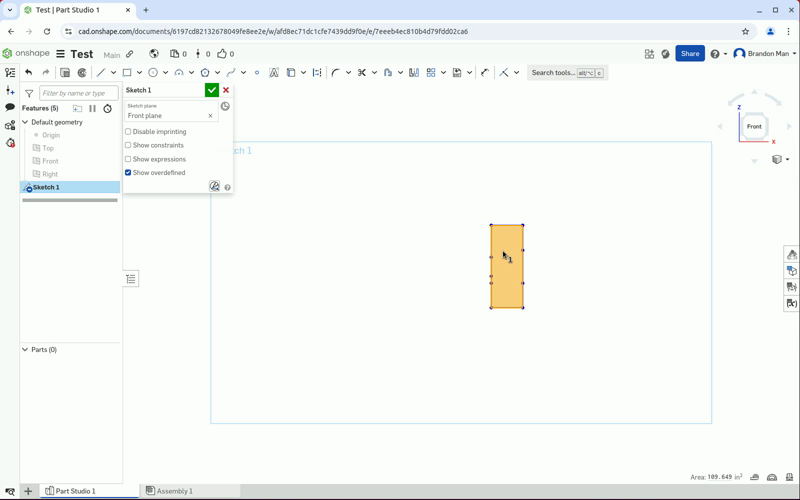
mouse_move(73, 352)
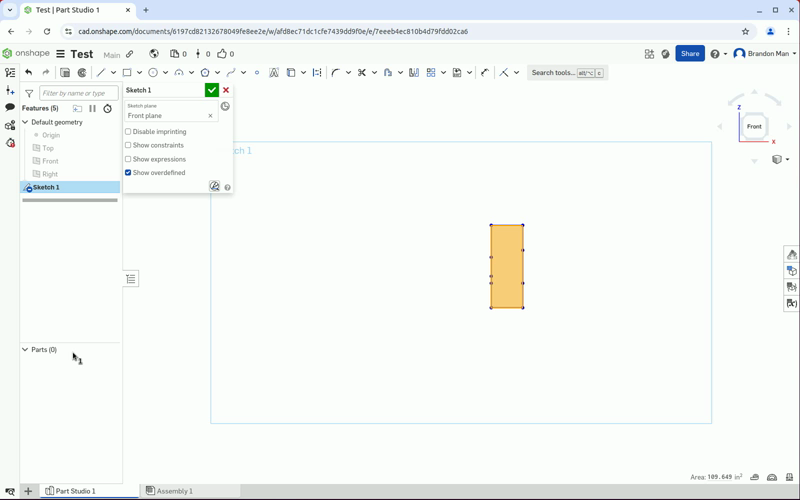
key(shift+y)
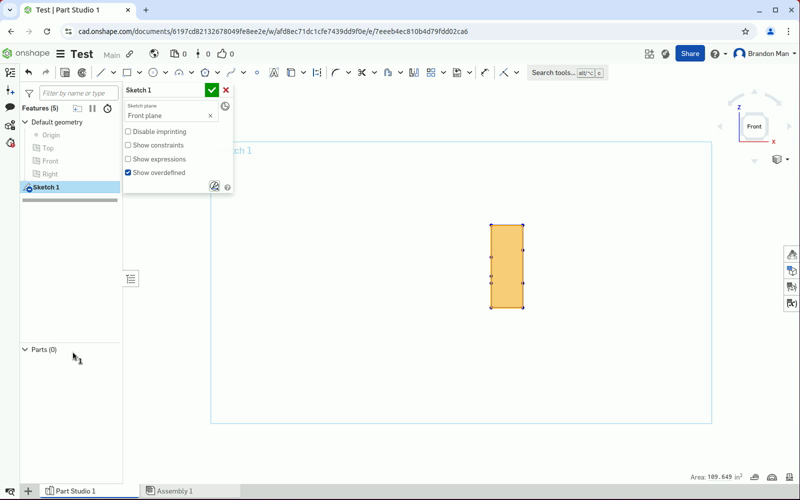
key(shift+e)
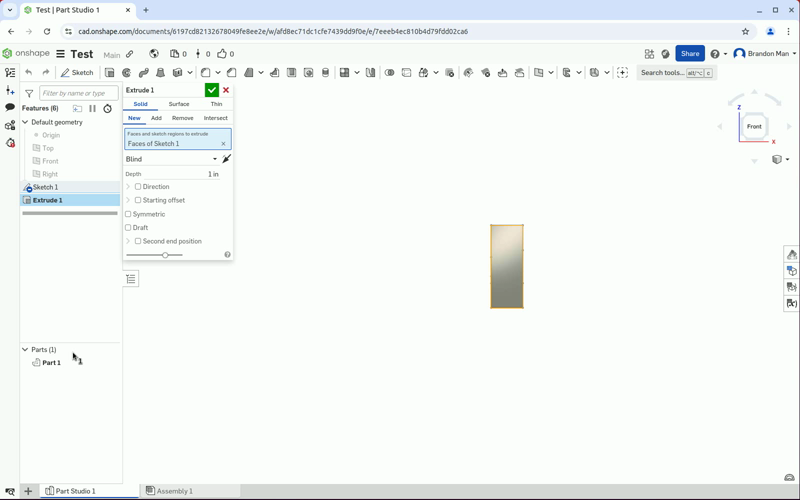
mouse_move(143, 106)
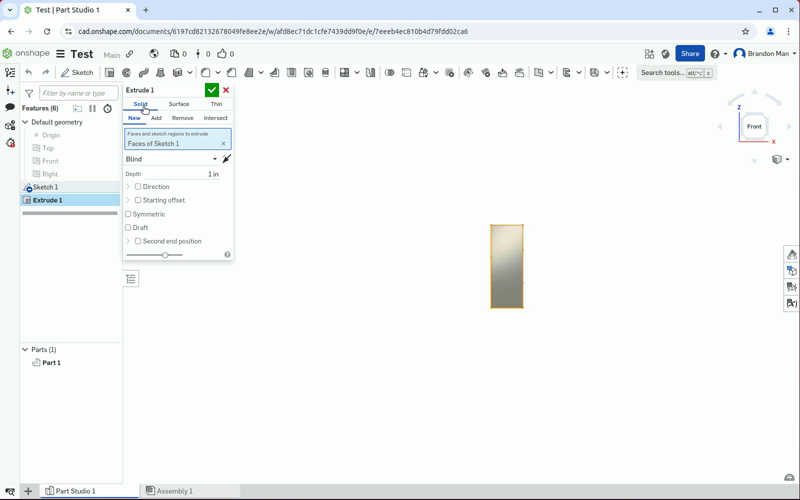
click(143, 106)
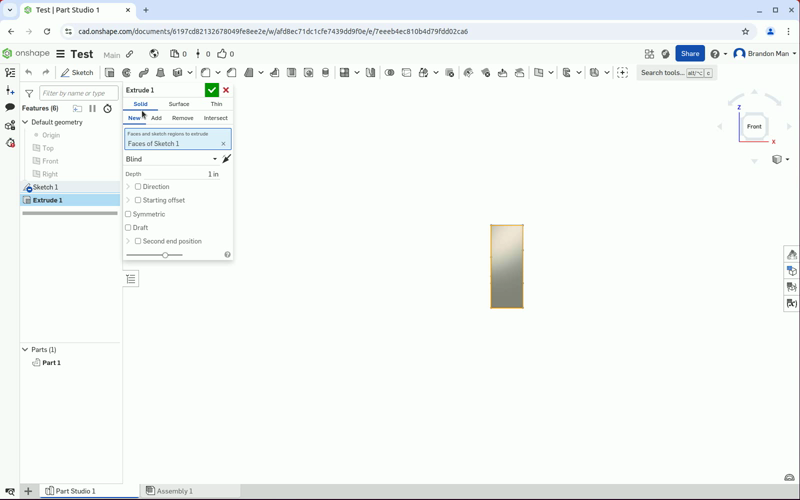
mouse_move(137, 120)
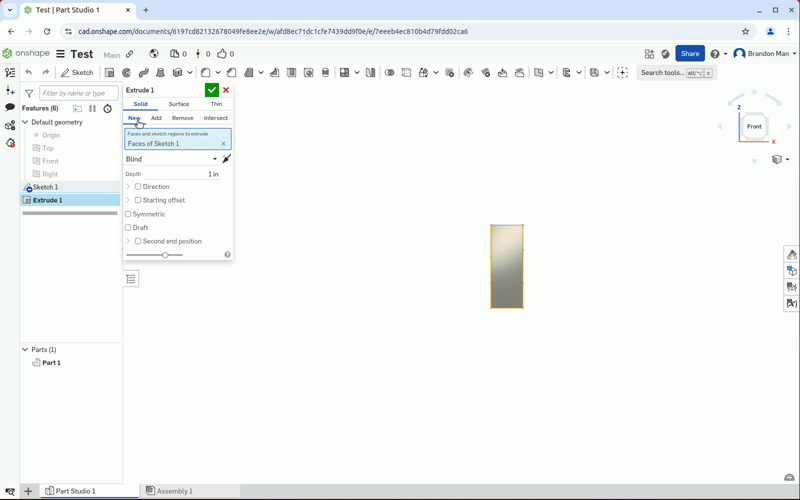
click(137, 120)
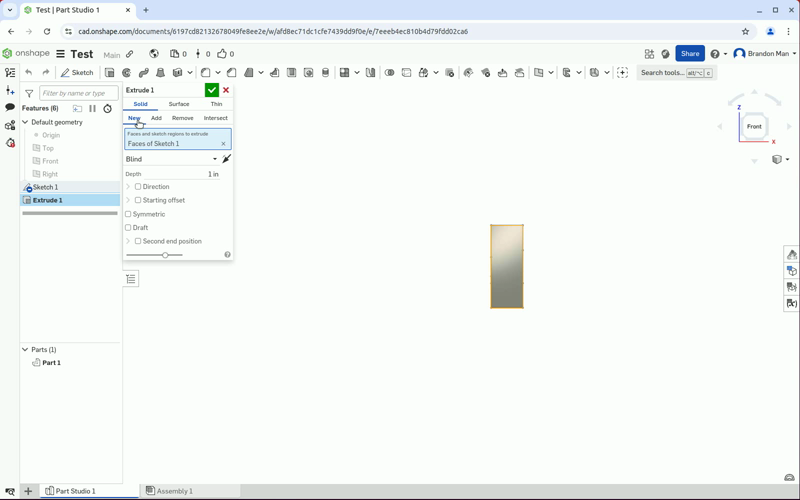
key(tab, 4)
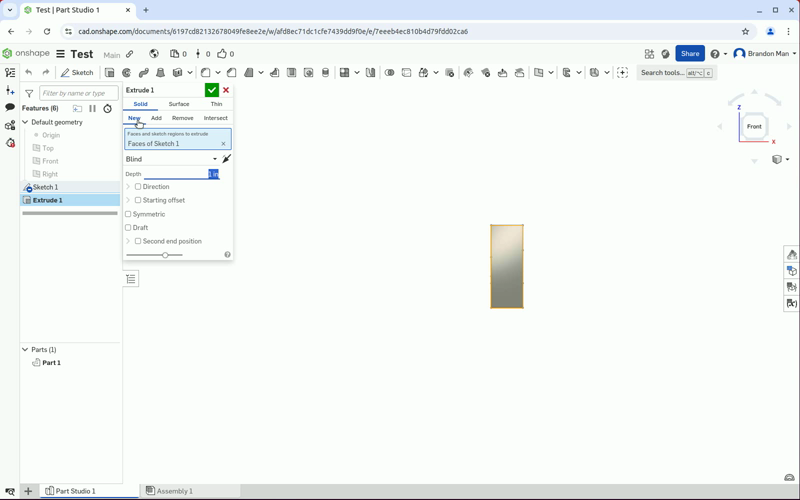
text(6.258)
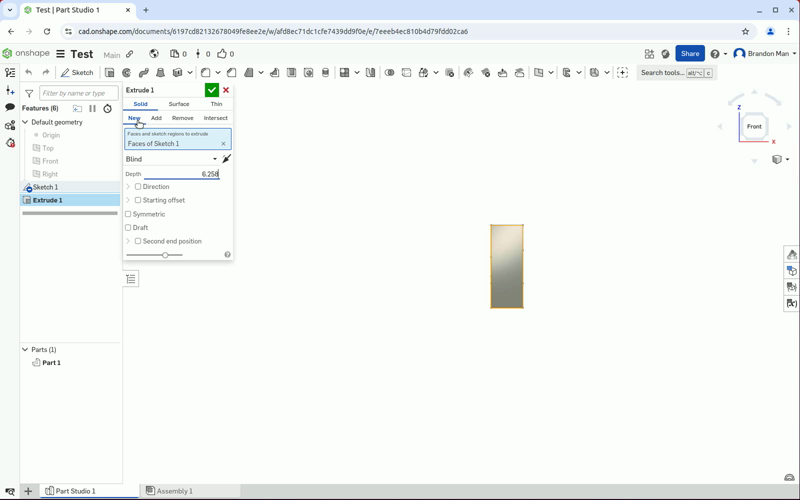
key(enter)
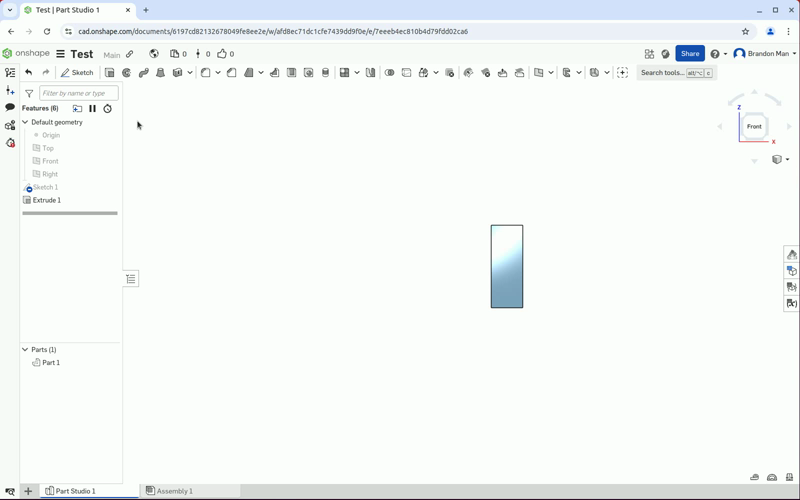
key(shift+h)
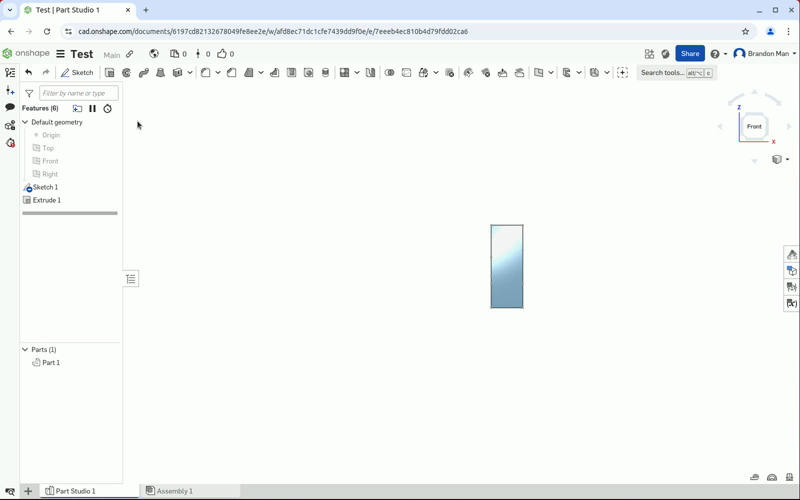
key(shift+h)
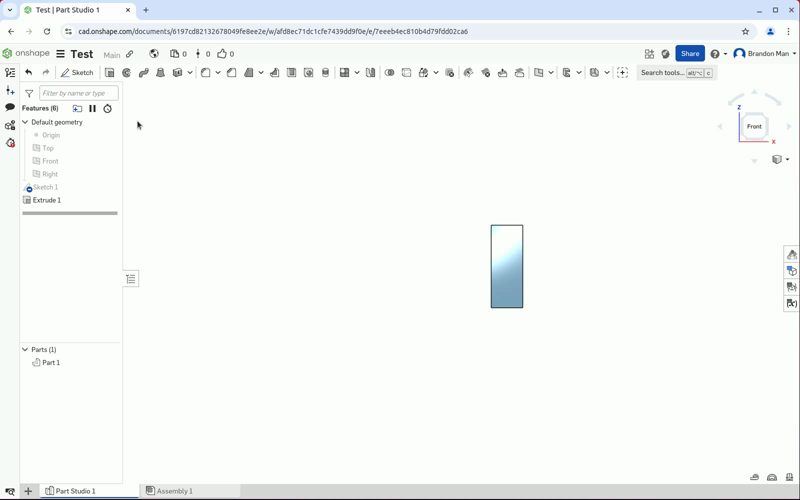
mouse_move(73, 189)
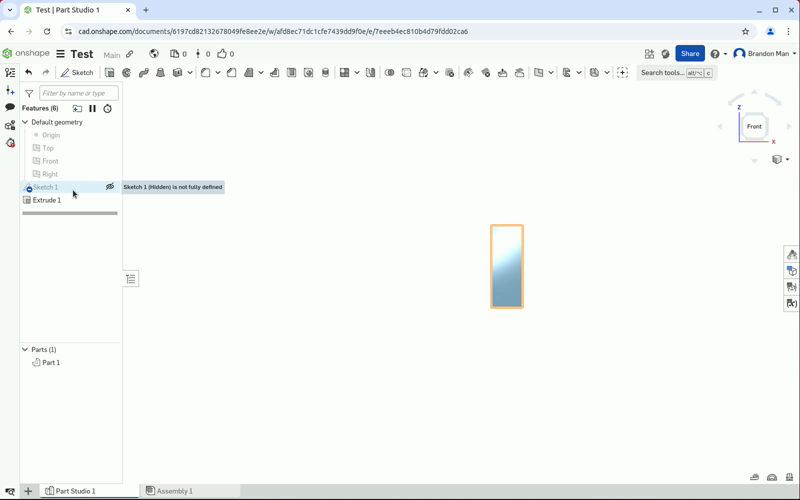
click(73, 189)
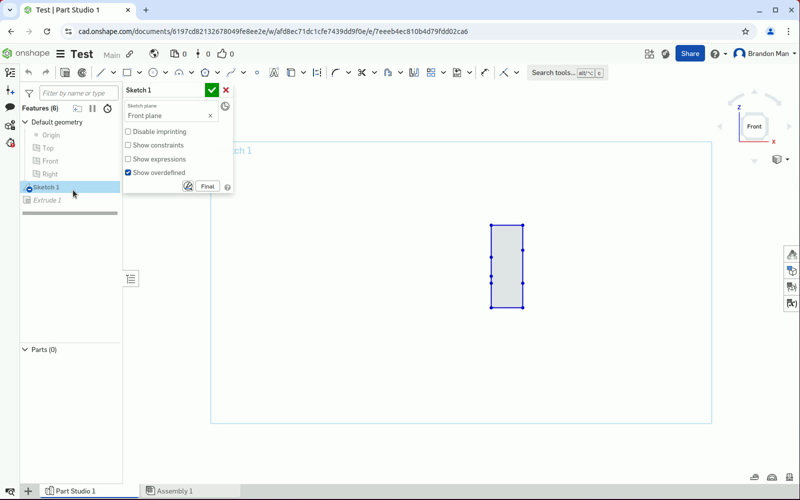
mouse_move(229, 92)
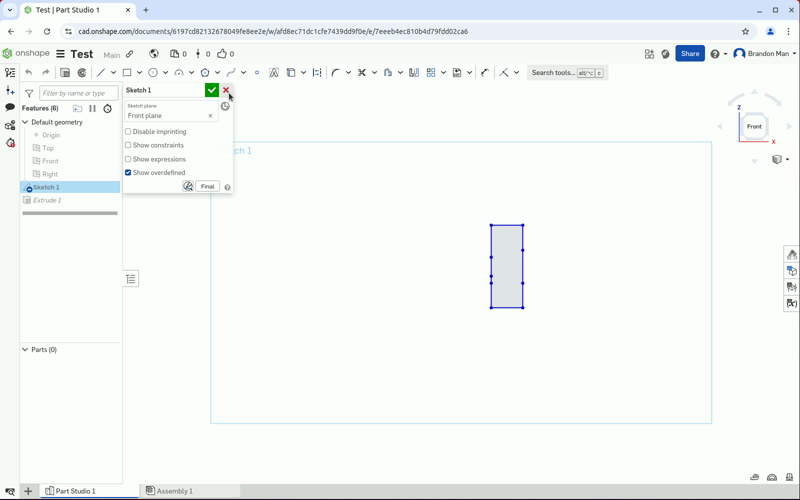
click(229, 92)
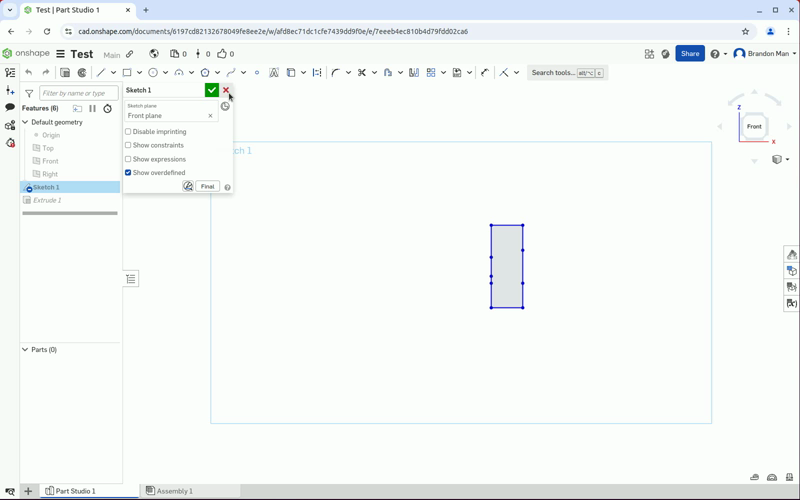
key(shift+s)
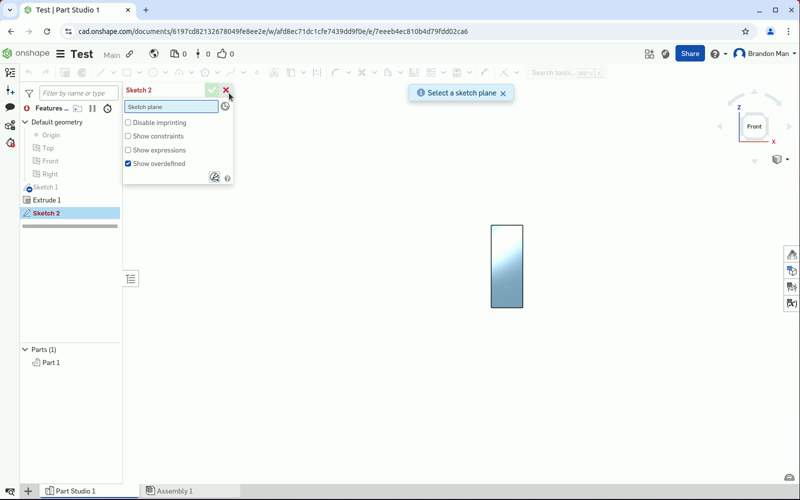
mouse_move(73, 163)
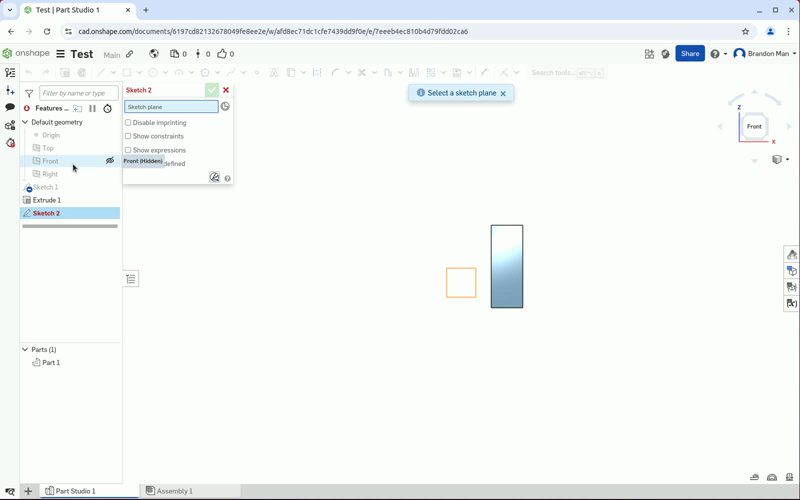
click(73, 163)
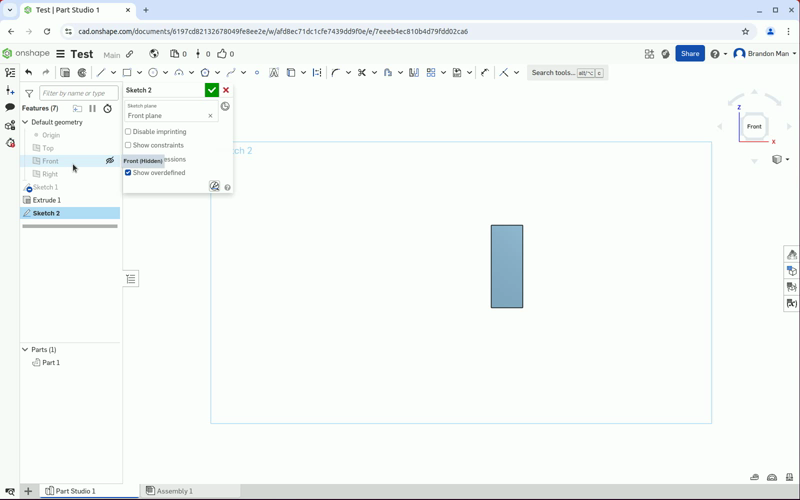
mouse_move(73, 352)
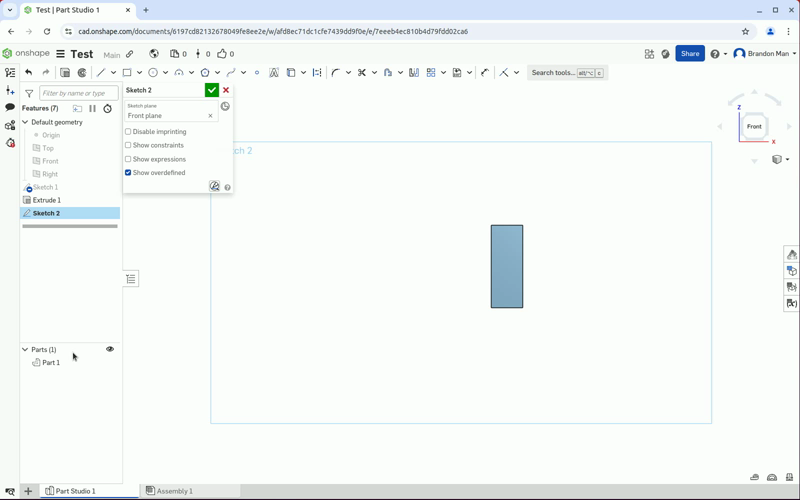
key(y)
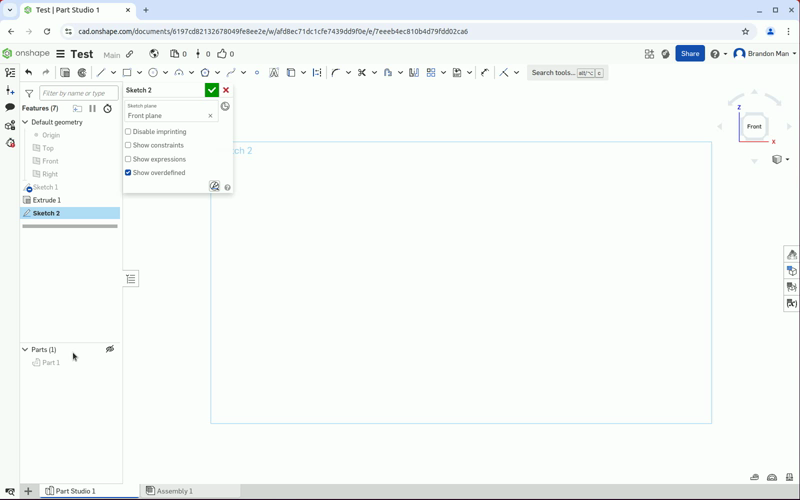
key(l)
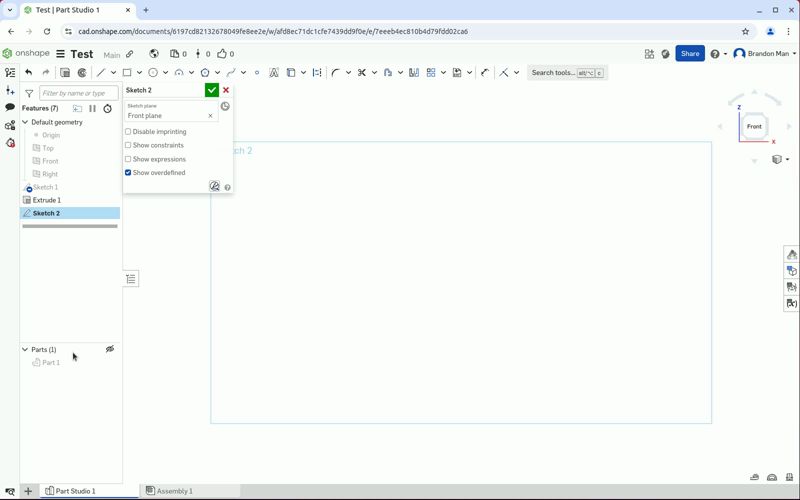
key_down(shift)
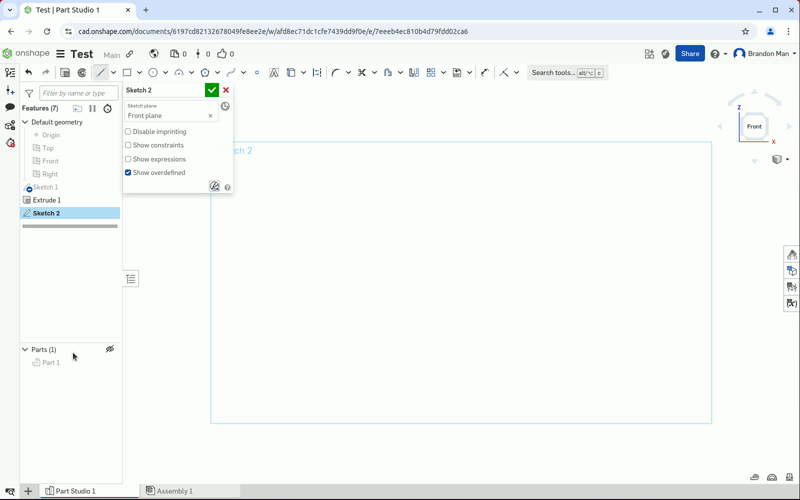
mouse_move(522, 282)
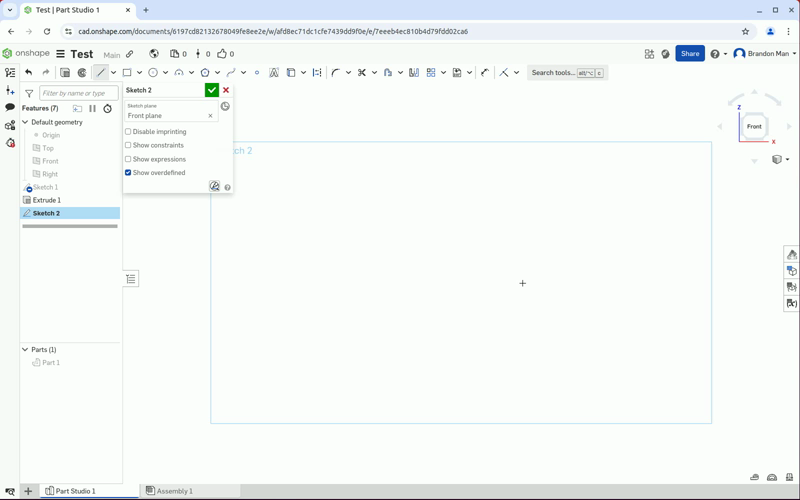
click(522, 282)
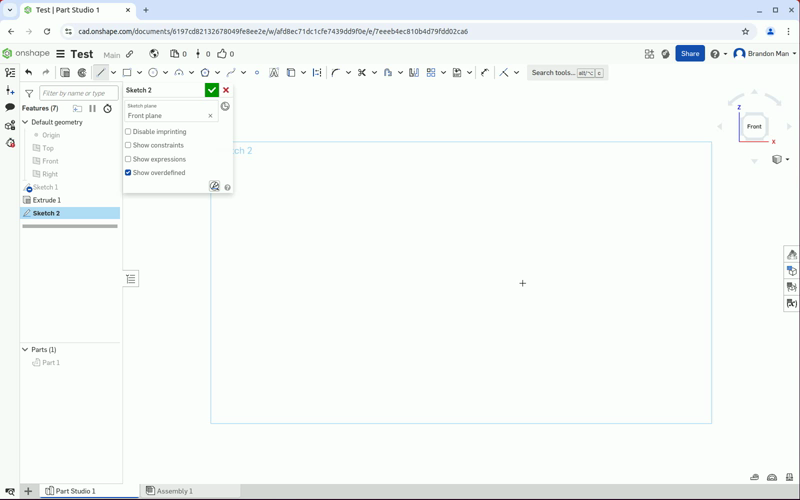
key_up(shift)
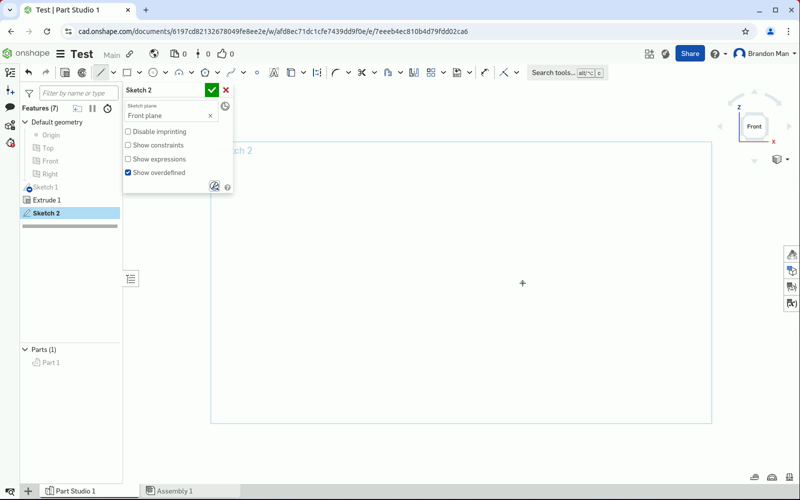
key_down(shift)
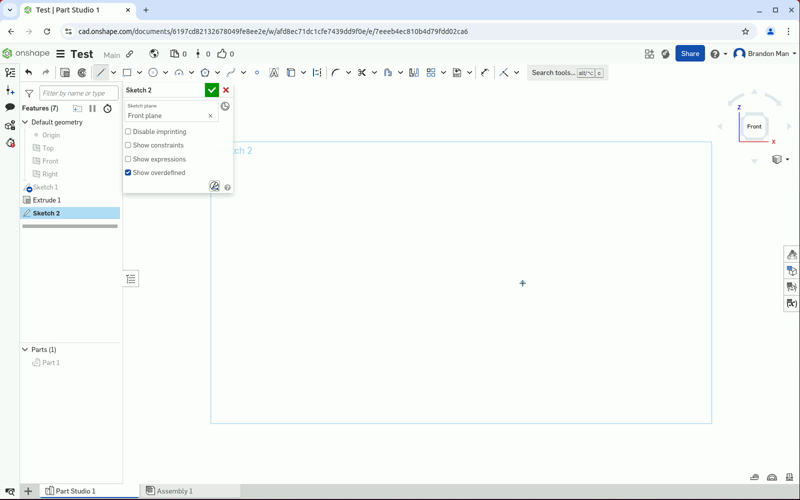
mouse_move(552, 282)
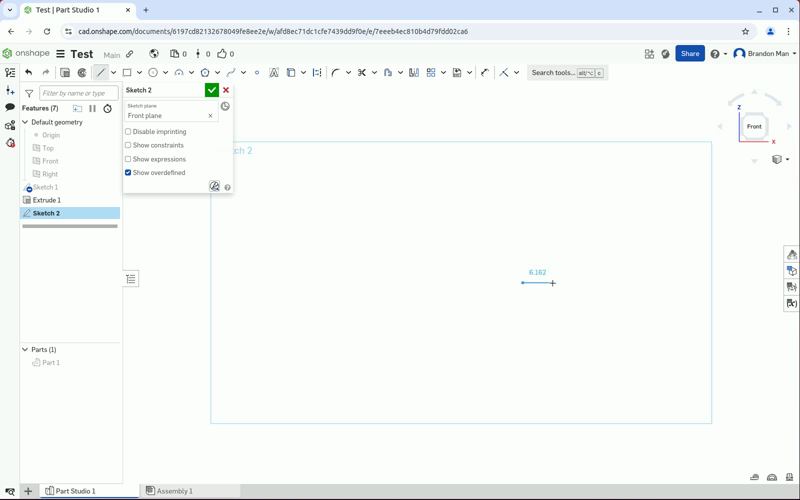
mouse_move(573, 282)
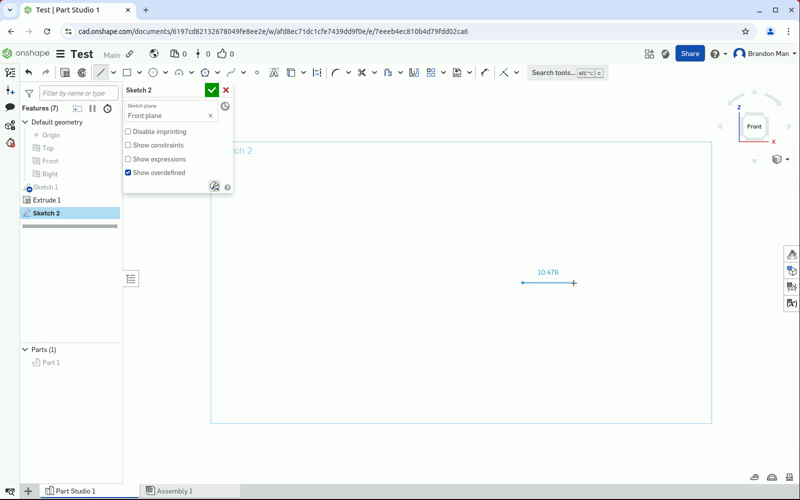
click(573, 282)
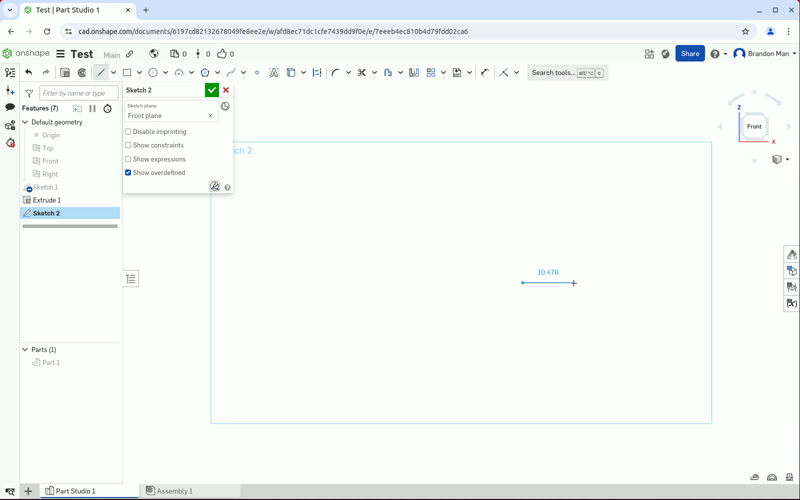
key_up(shift)
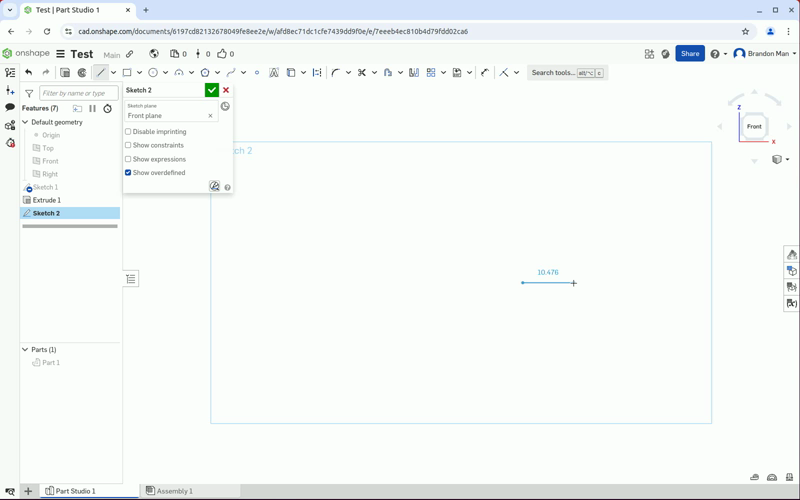
key_down(shift)
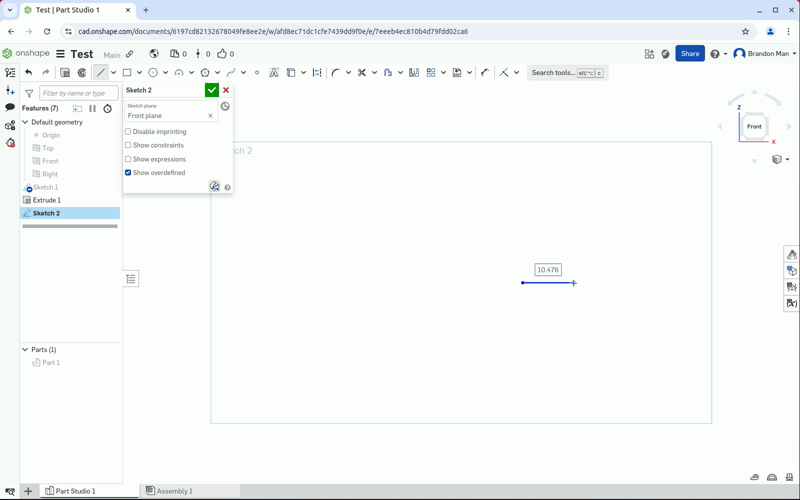
mouse_move(589, 282)
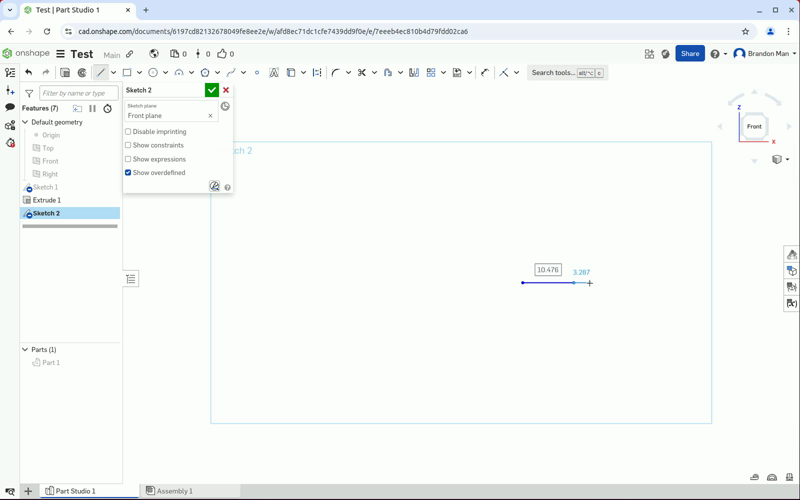
mouse_move(573, 250)
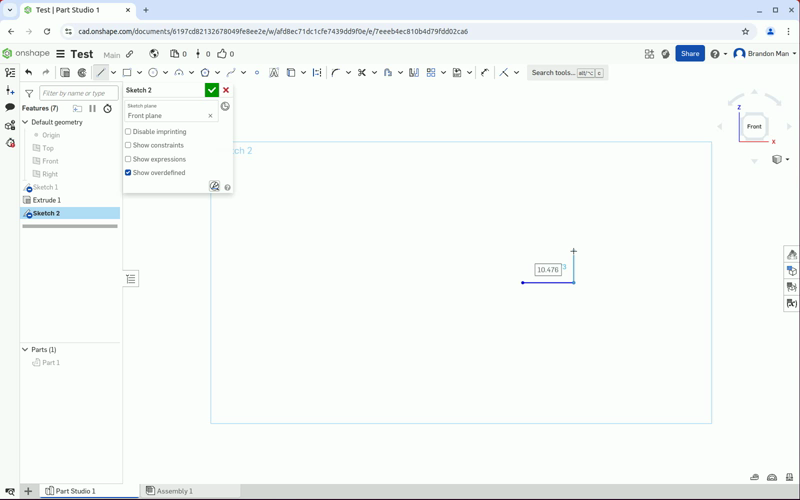
click(573, 250)
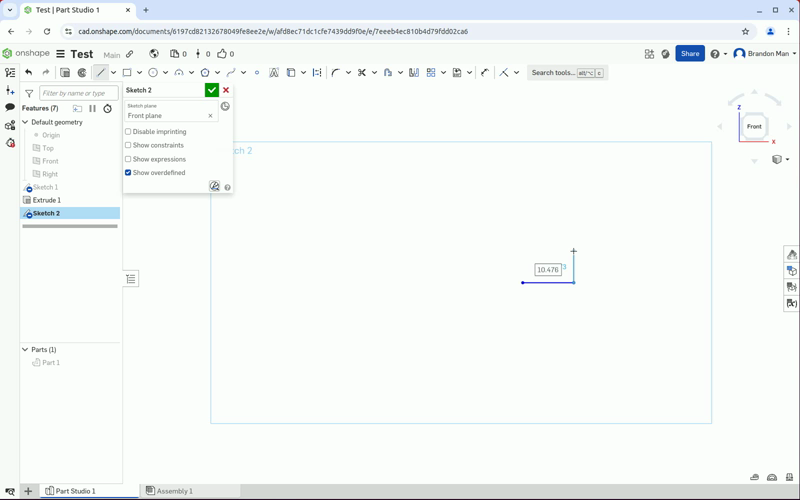
key_up(shift)
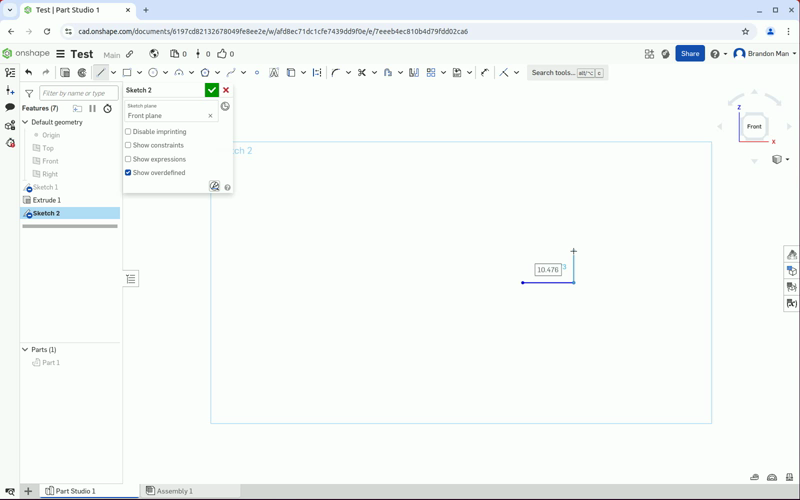
key_down(shift)
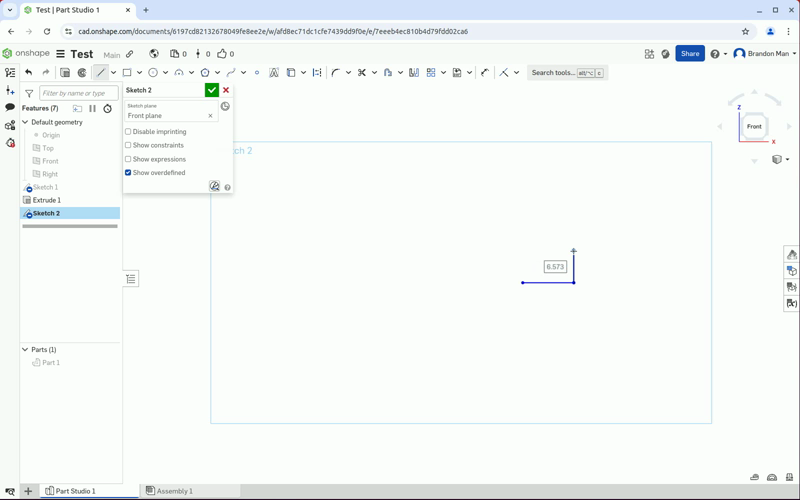
mouse_move(589, 250)
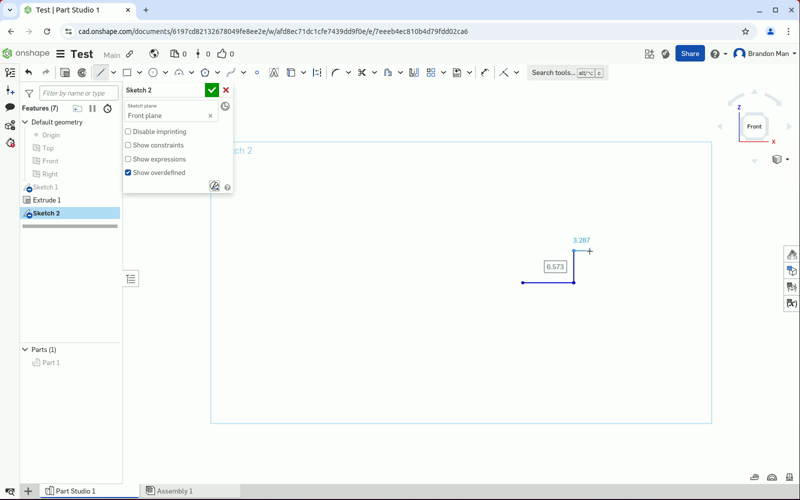
mouse_move(551, 250)
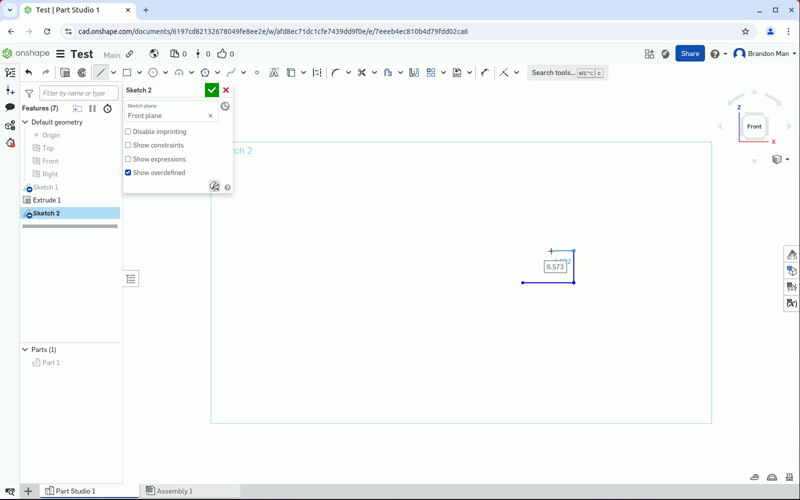
click(551, 250)
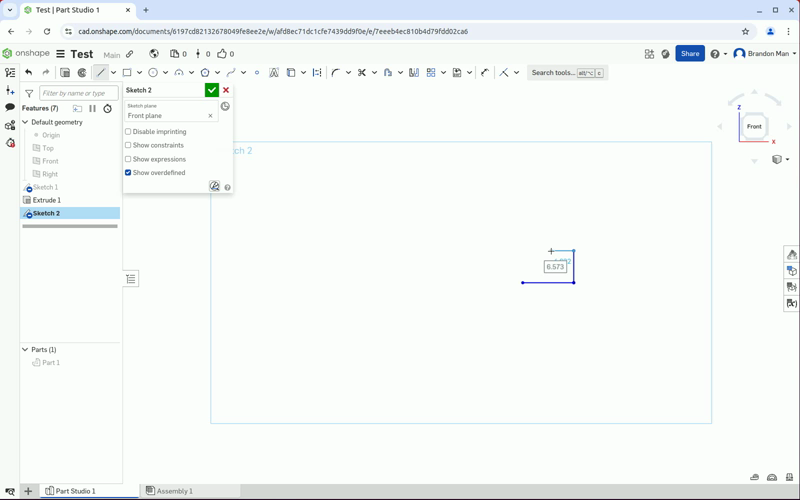
key_up(shift)
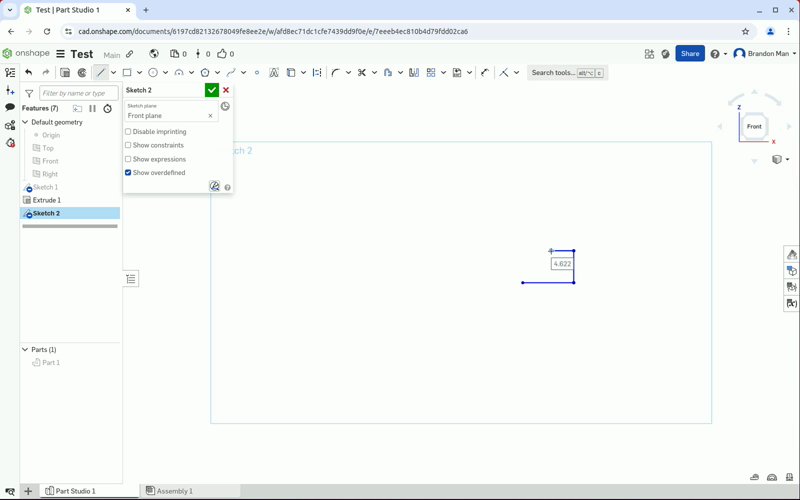
key_down(shift)
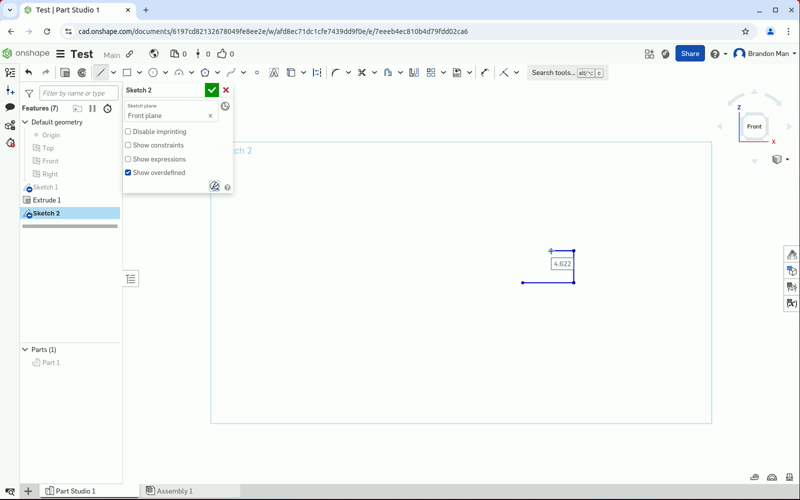
mouse_move(581, 250)
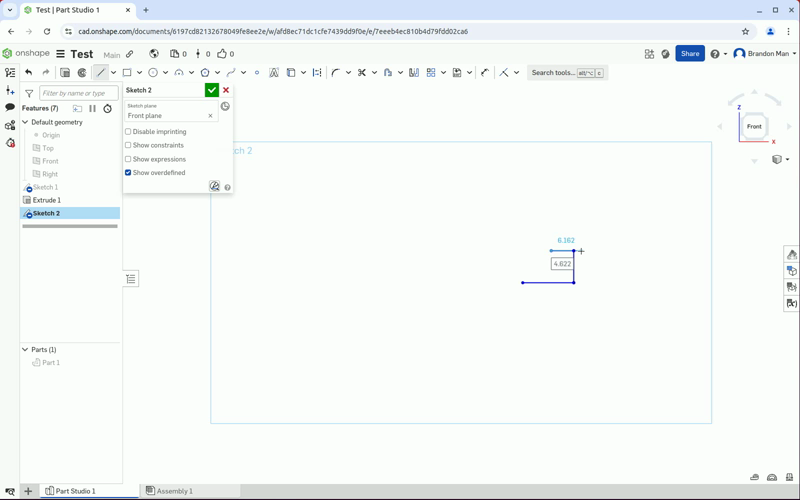
mouse_move(522, 250)
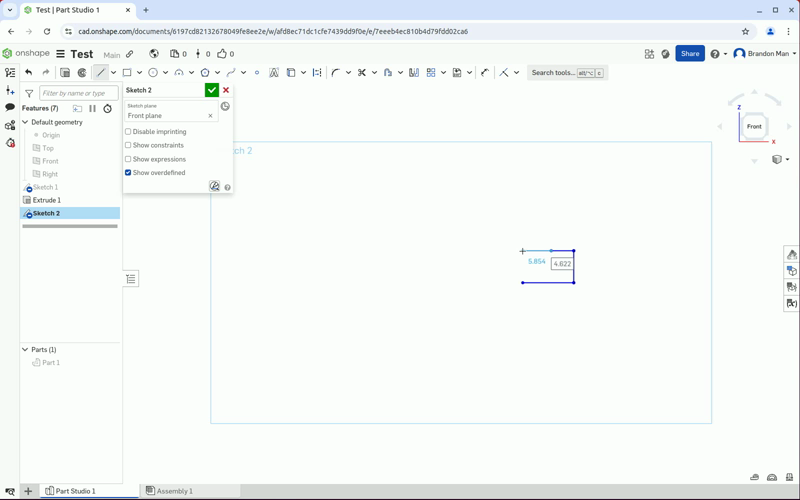
click(522, 250)
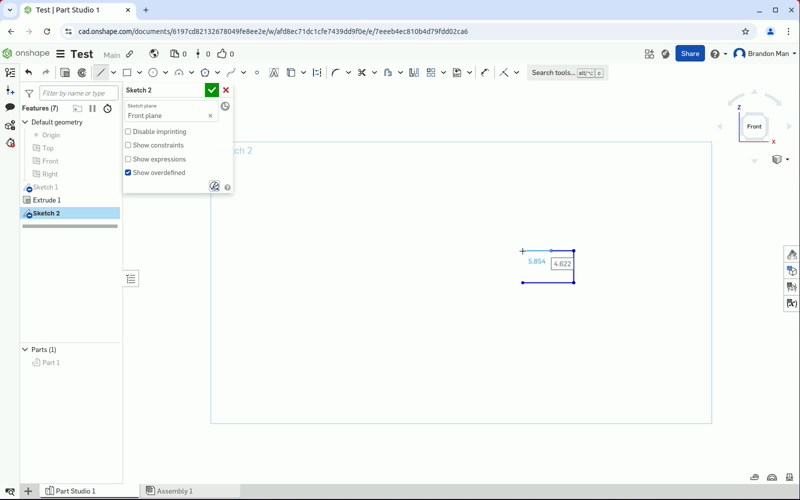
key_up(shift)
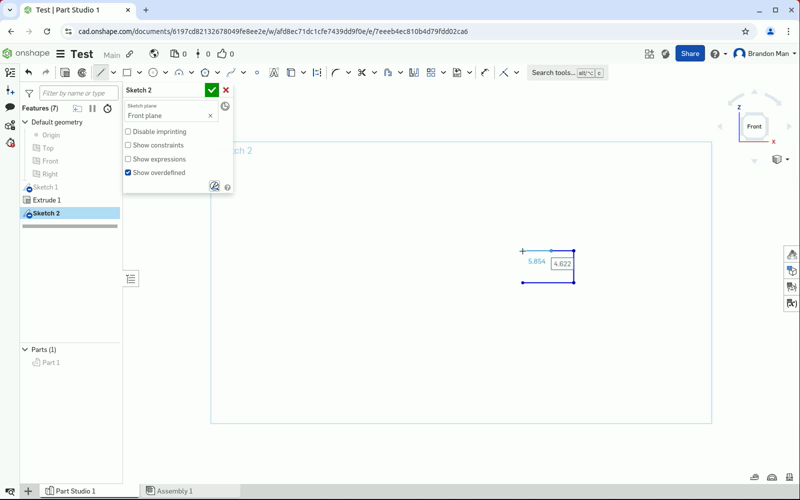
mouse_move(552, 250)
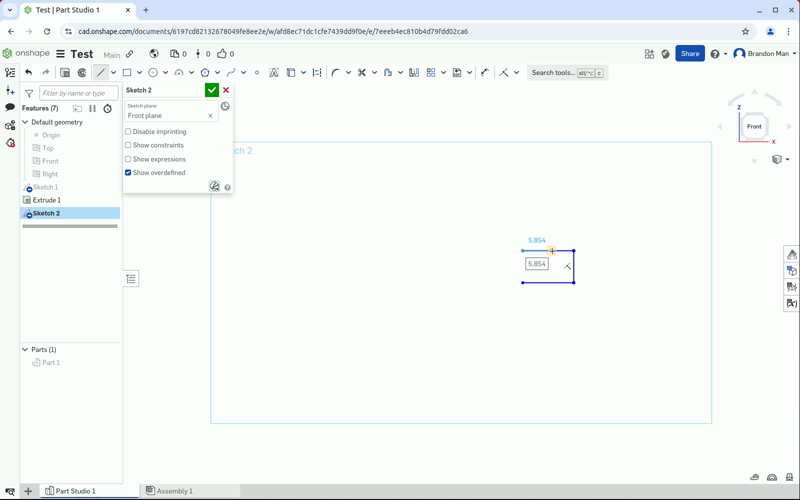
key_down(shift)
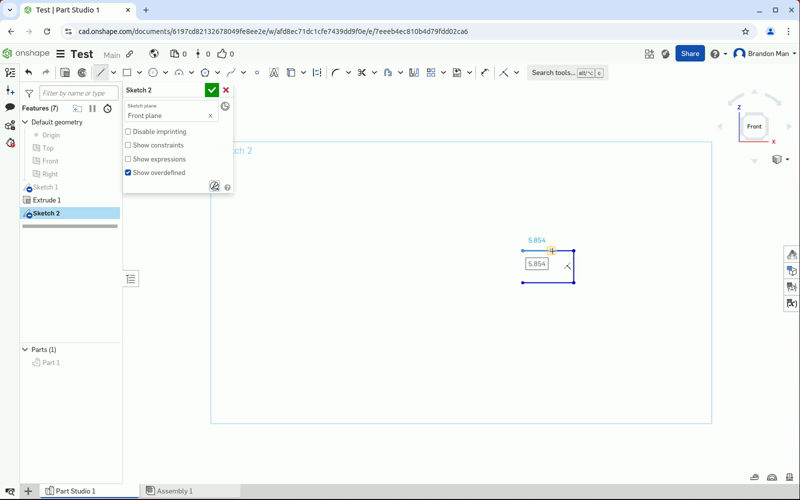
mouse_move(522, 282)
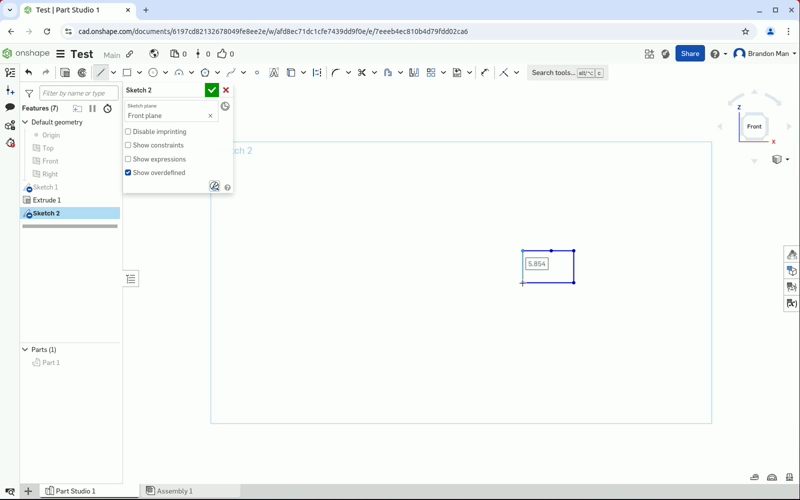
key_up(shift)
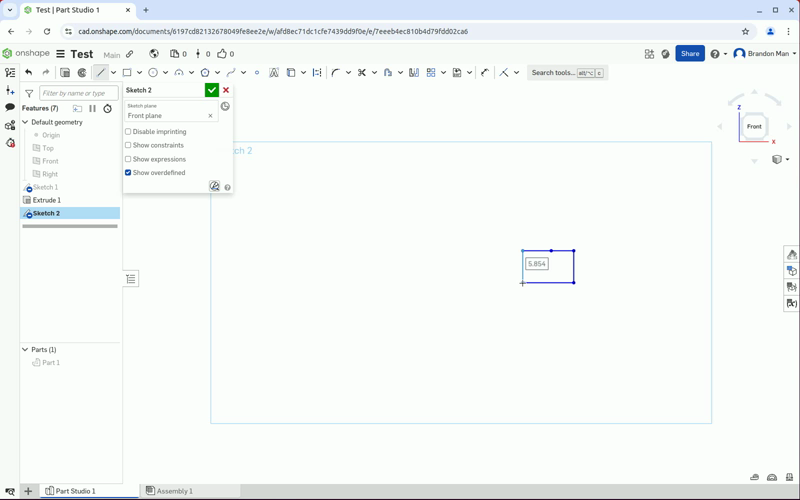
click(522, 282)
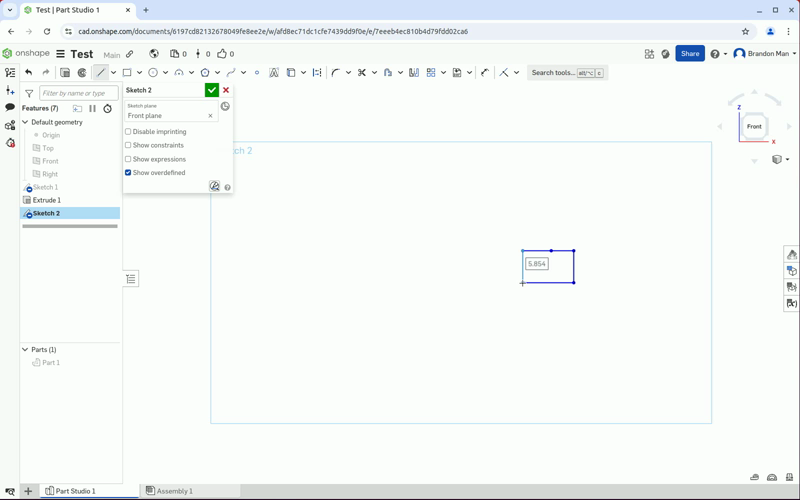
key(esc)
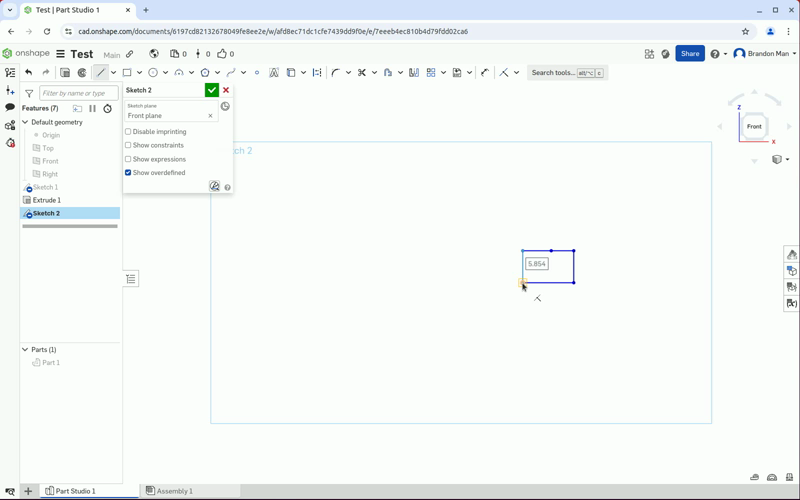
mouse_move(561, 276)
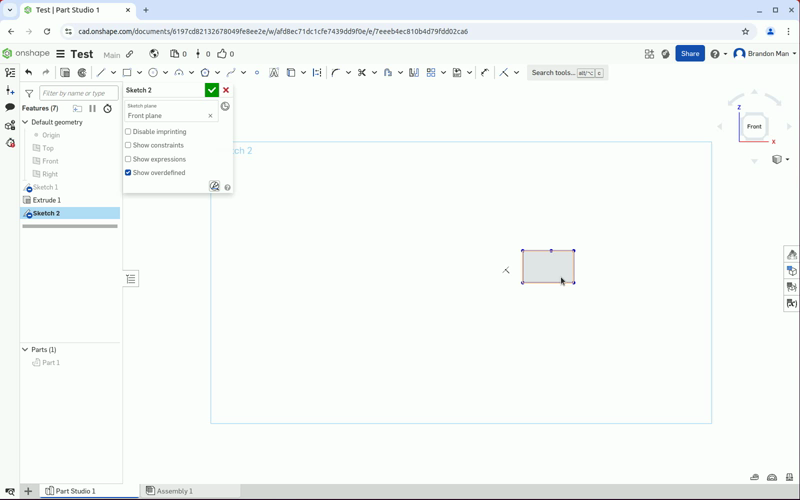
scroll(6)
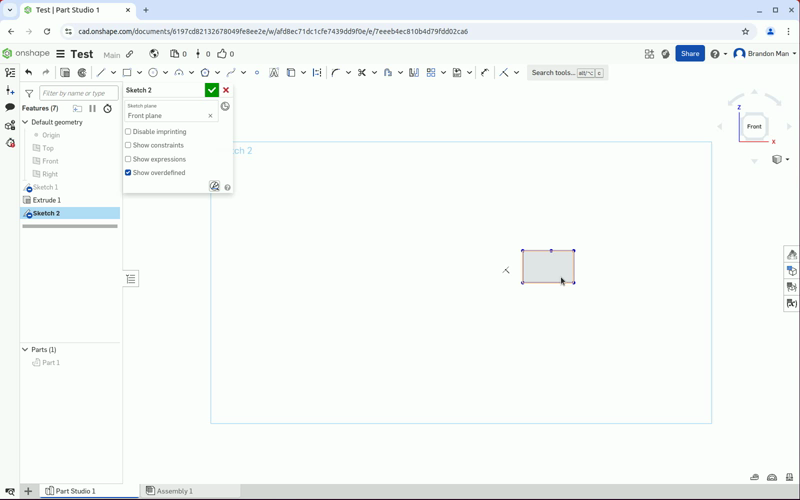
scroll(6)
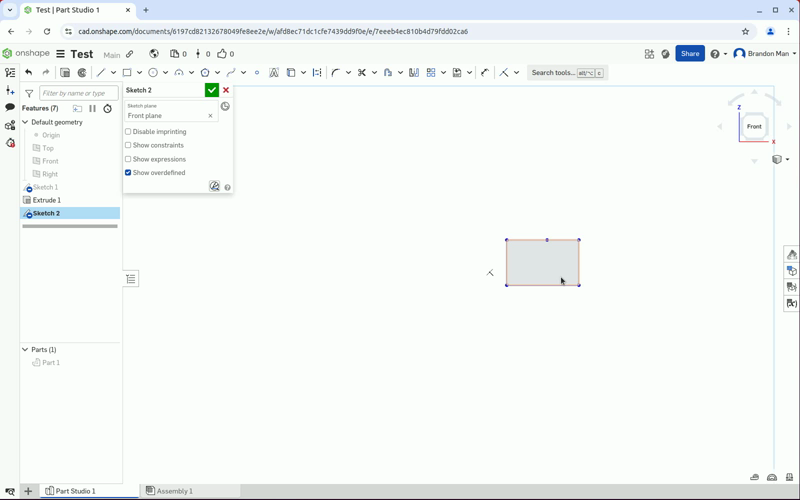
scroll(6)
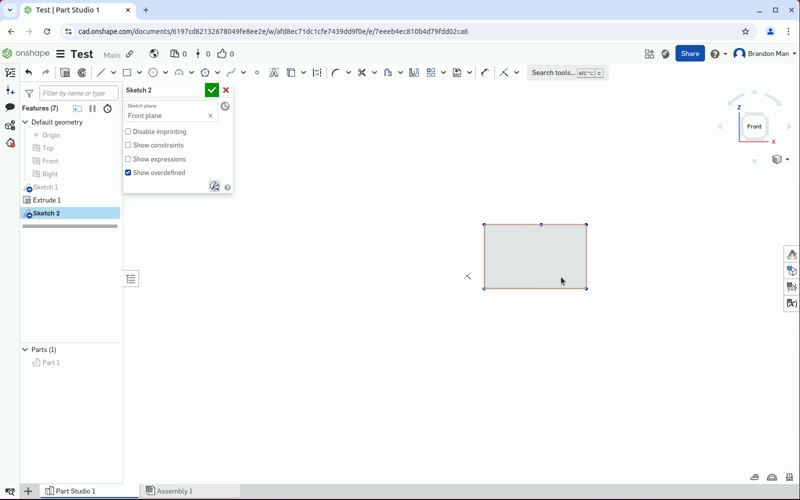
scroll(6)
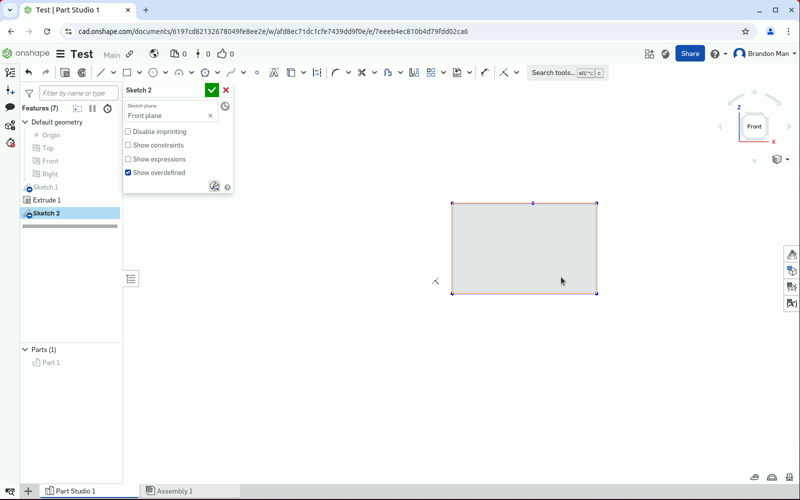
scroll(6)
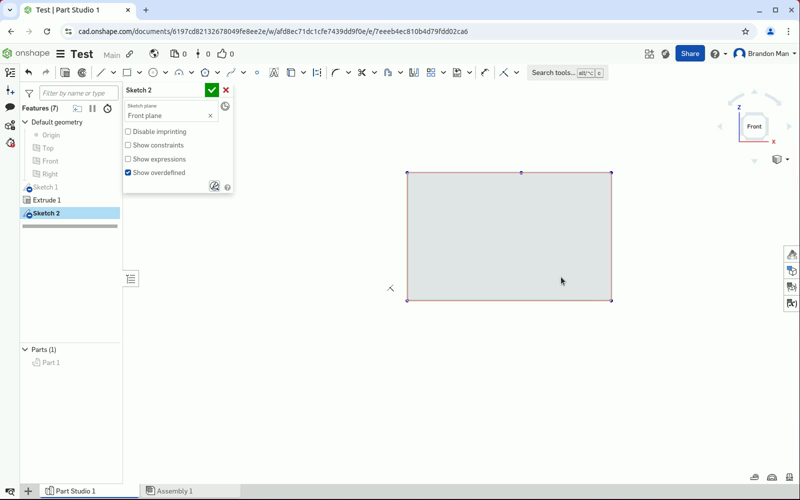
scroll(6)
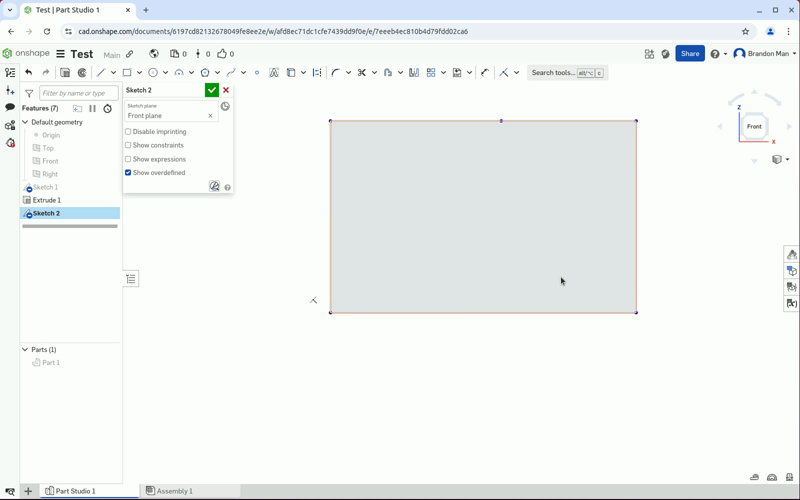
scroll(6)
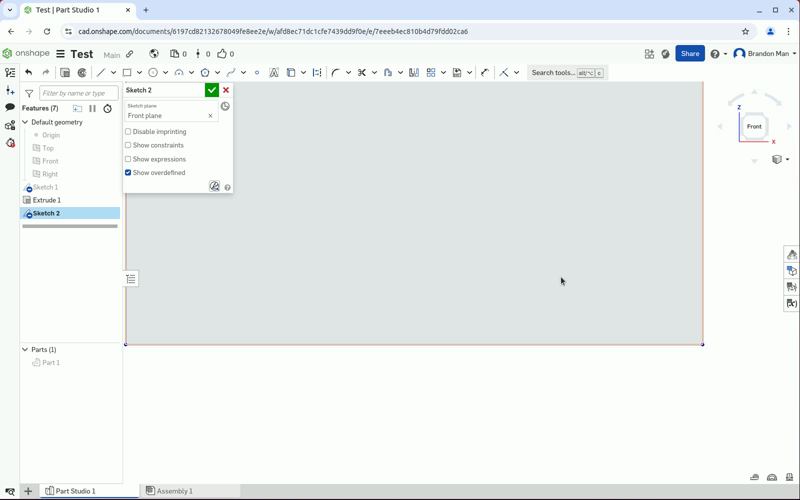
click(561, 276)
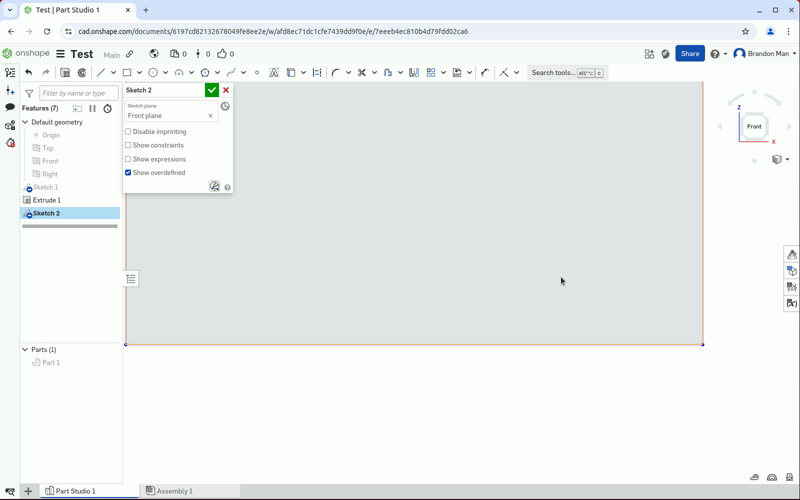
scroll(-6)
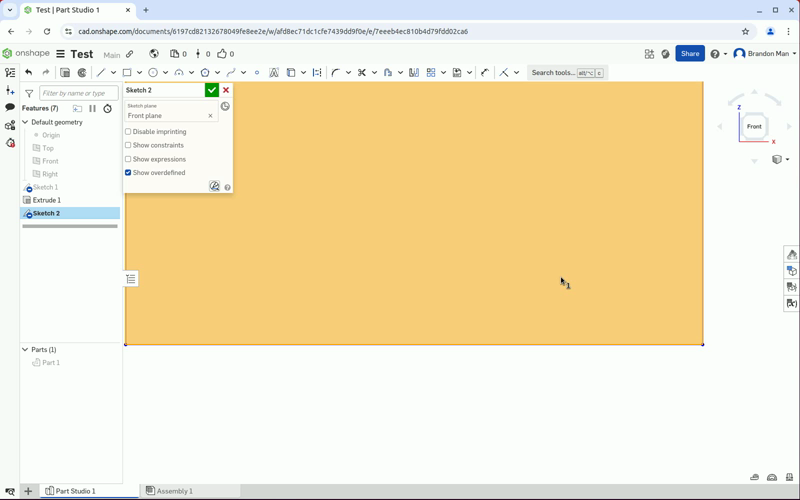
scroll(-6)
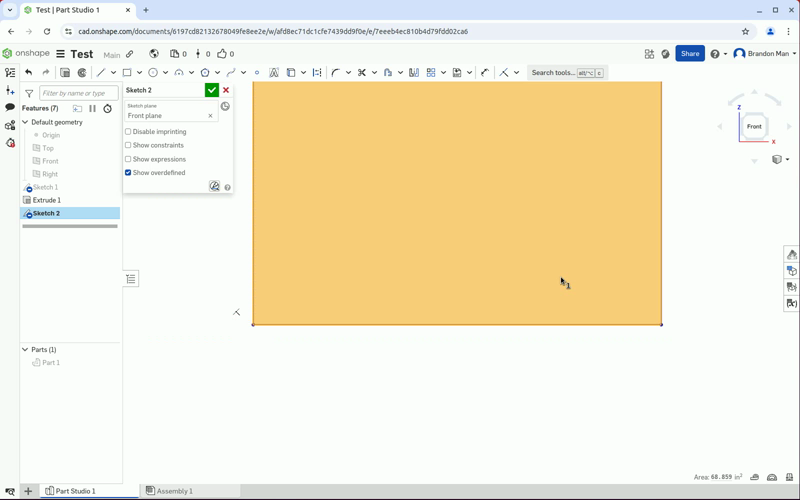
scroll(-6)
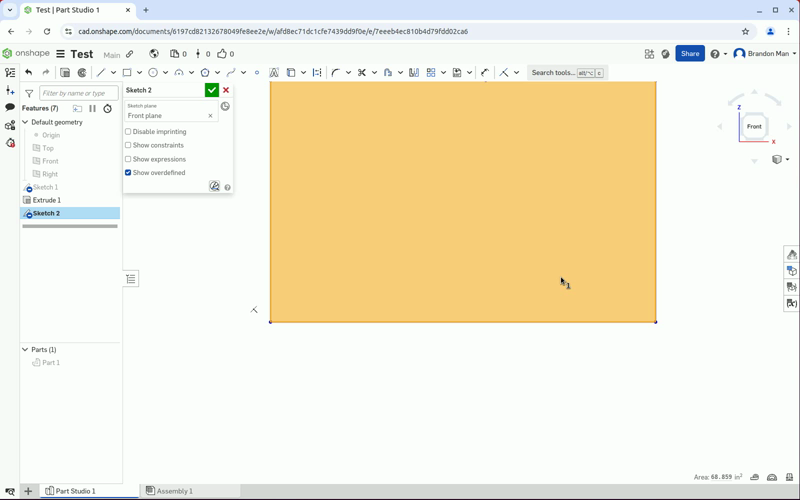
scroll(-6)
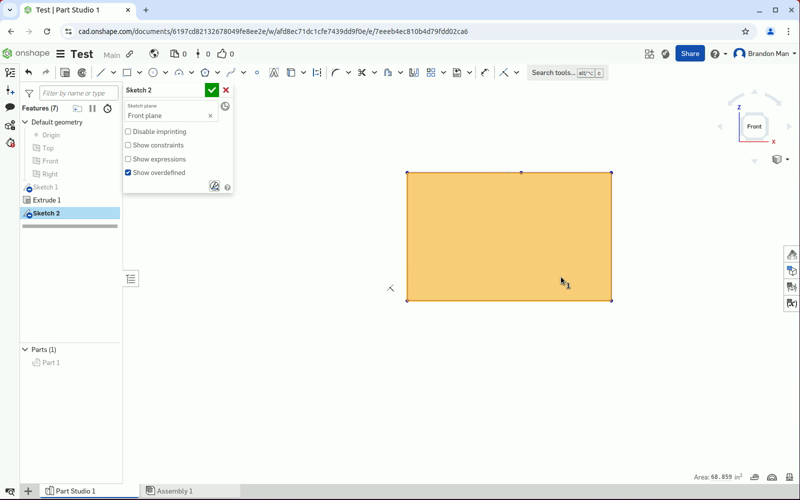
scroll(-6)
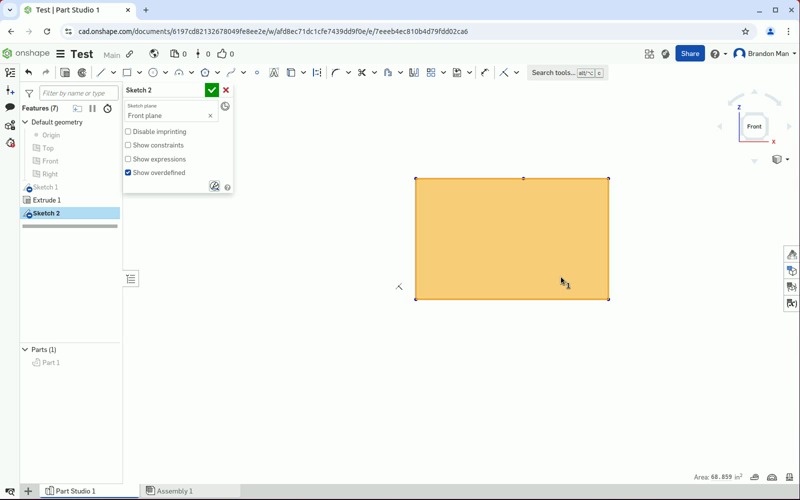
scroll(-6)
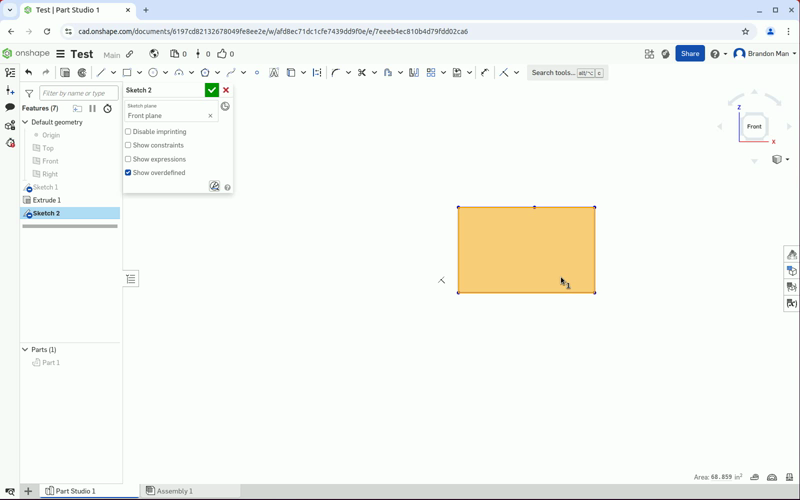
scroll(-6)
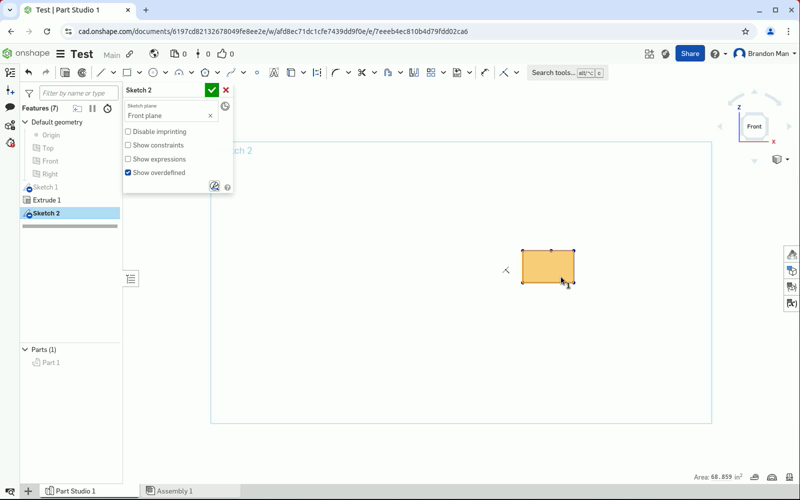
mouse_move(73, 352)
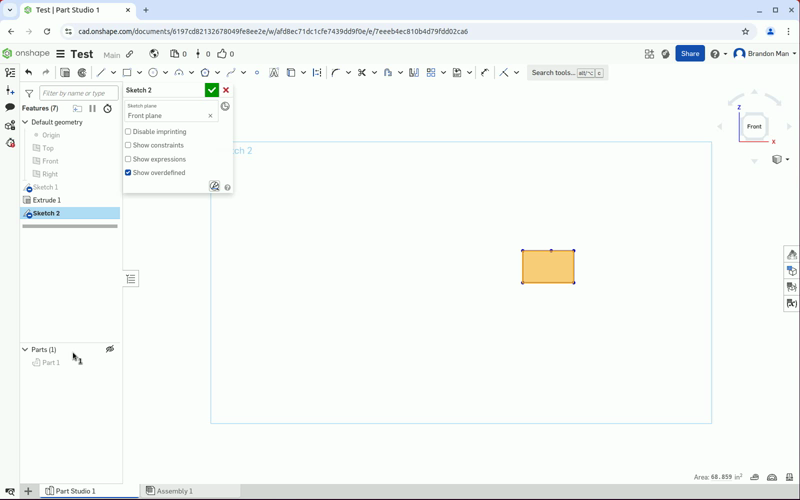
key(shift+y)
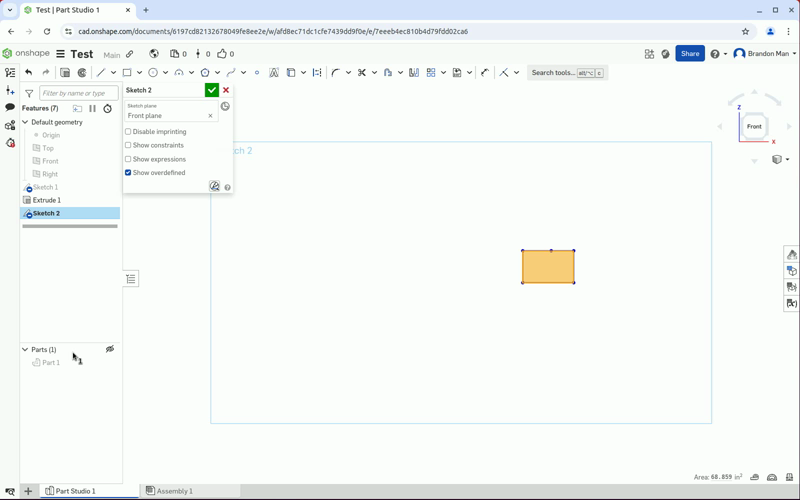
key(shift+e)
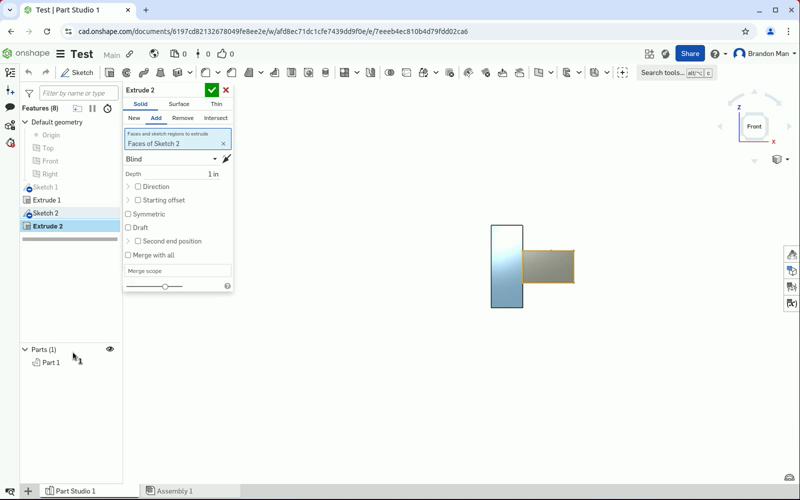
mouse_move(143, 106)
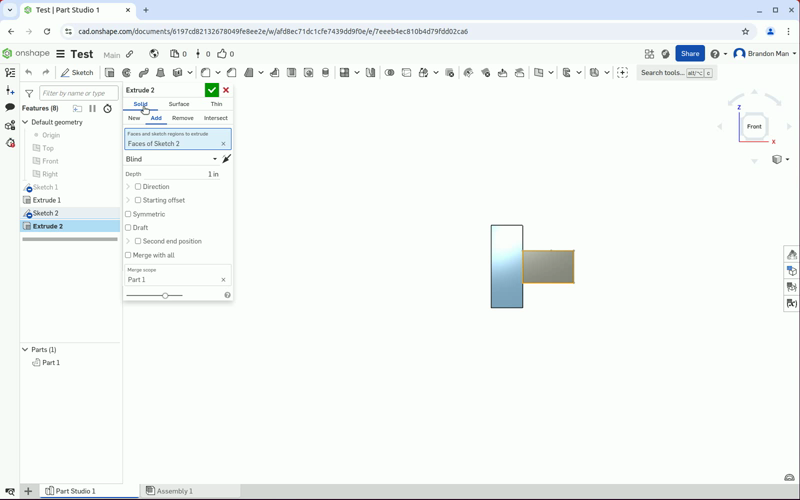
click(143, 106)
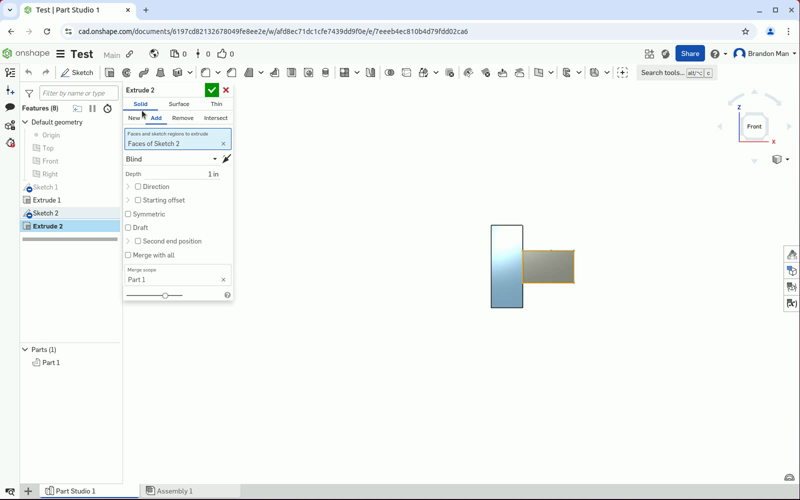
mouse_move(137, 120)
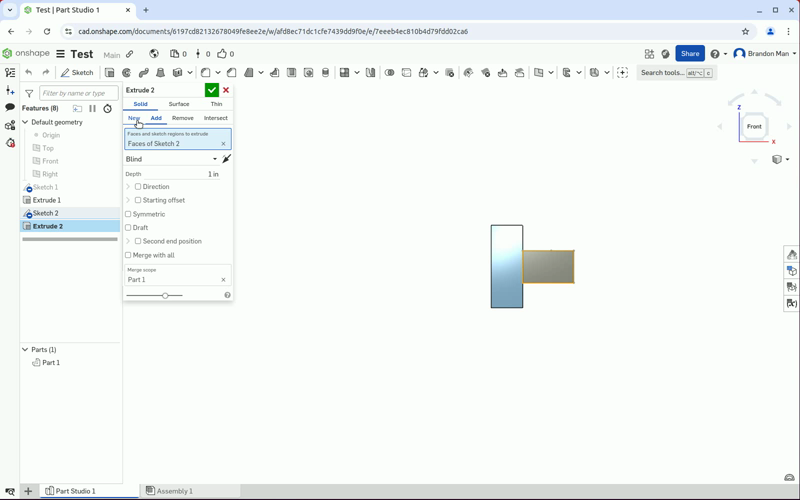
click(137, 120)
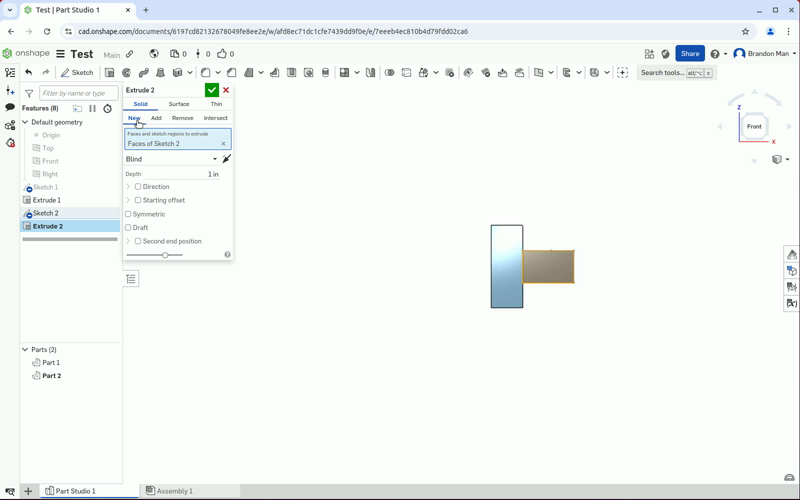
key(tab, 4)
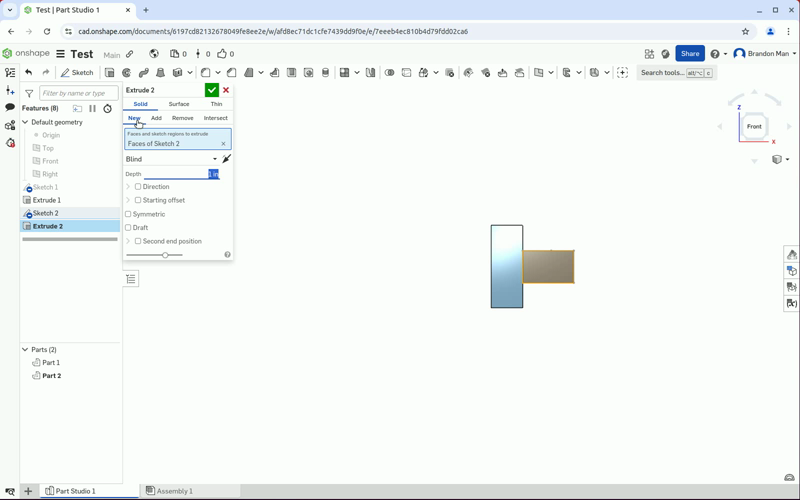
text(6.258)
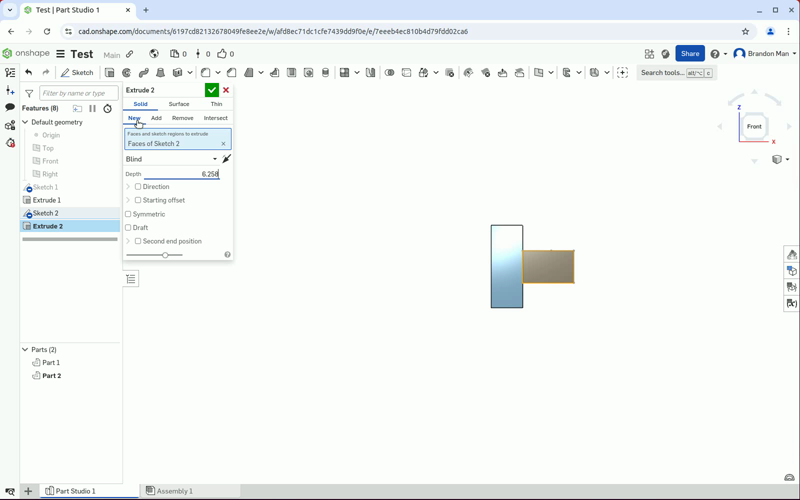
key(enter)
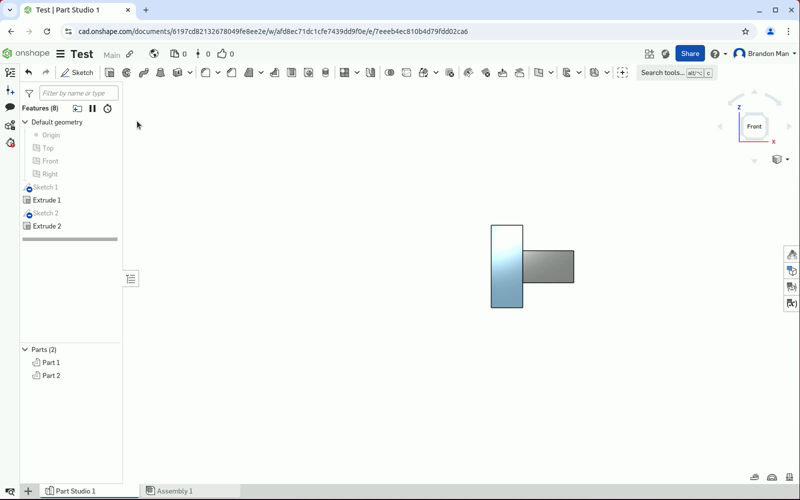
key(shift+h)
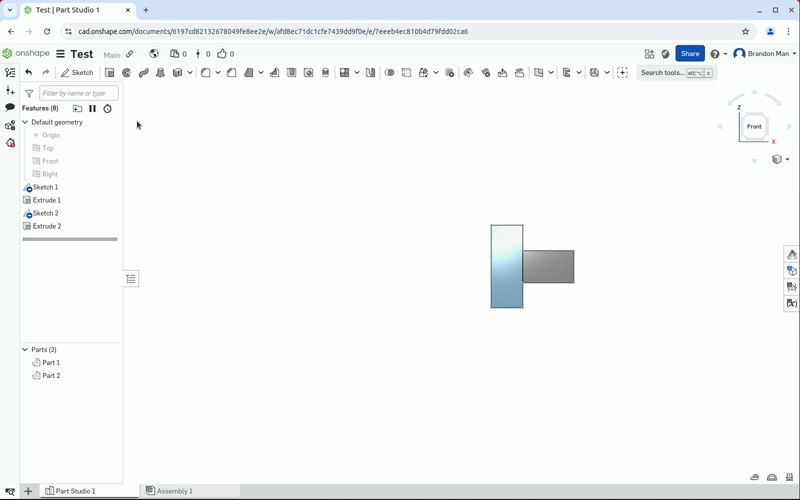
key(shift+h)
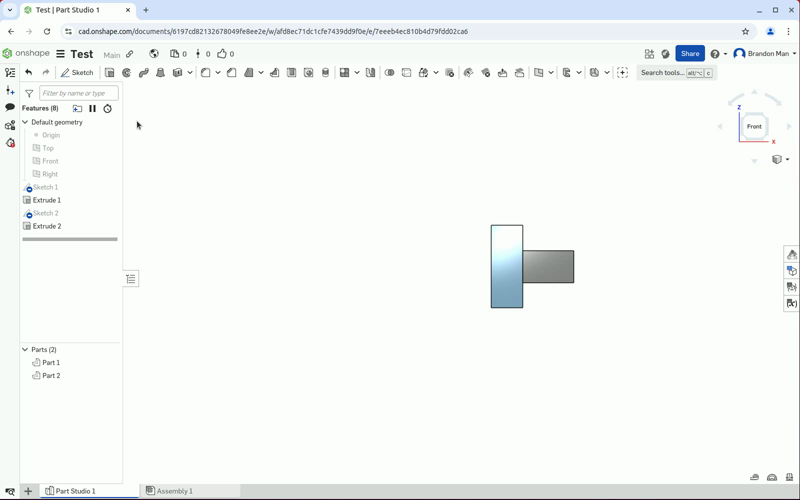
mouse_move(73, 189)
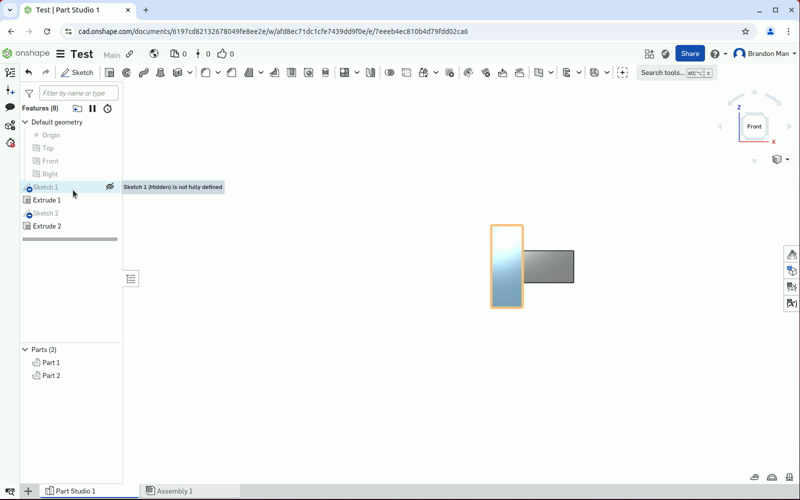
click(73, 189)
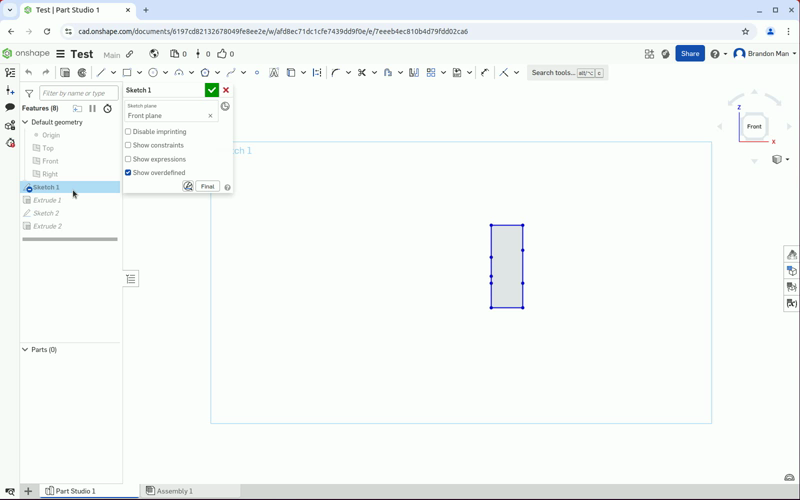
mouse_move(229, 92)
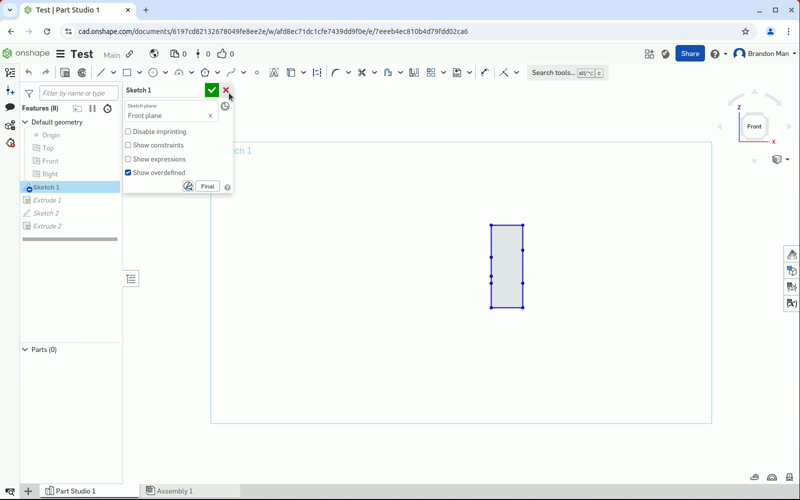
click(229, 92)
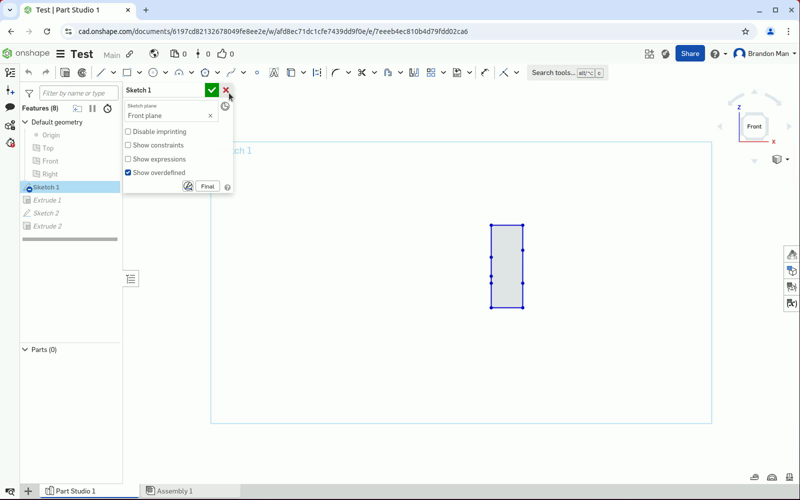
key(shift+s)
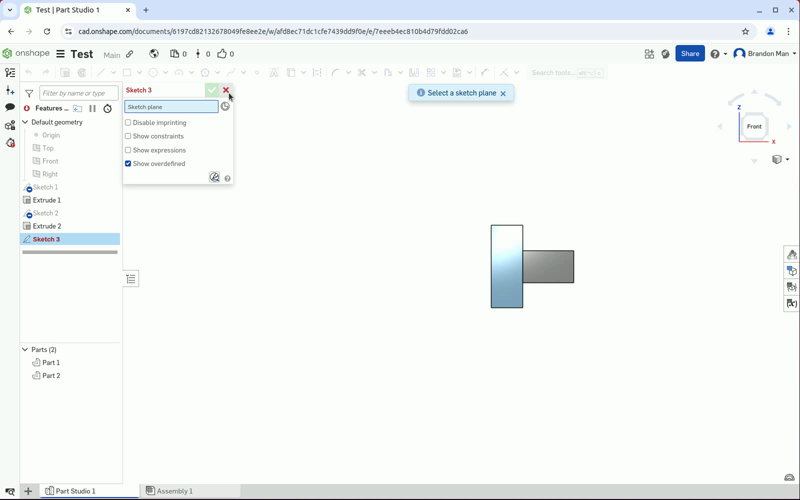
mouse_move(73, 163)
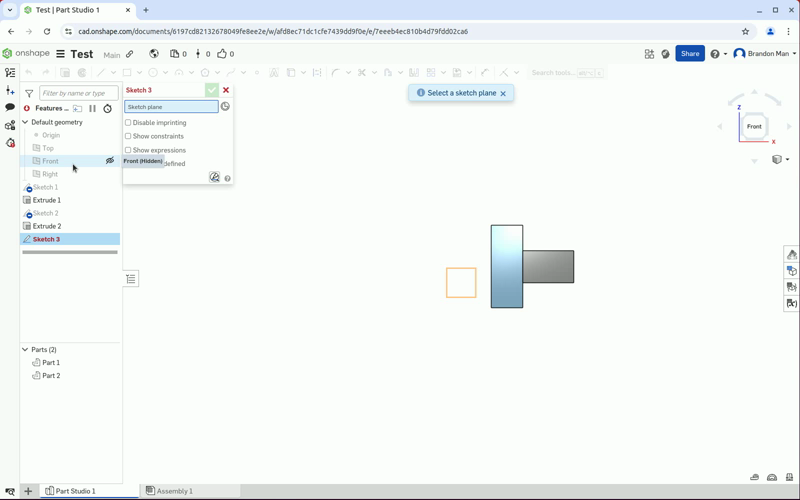
click(73, 163)
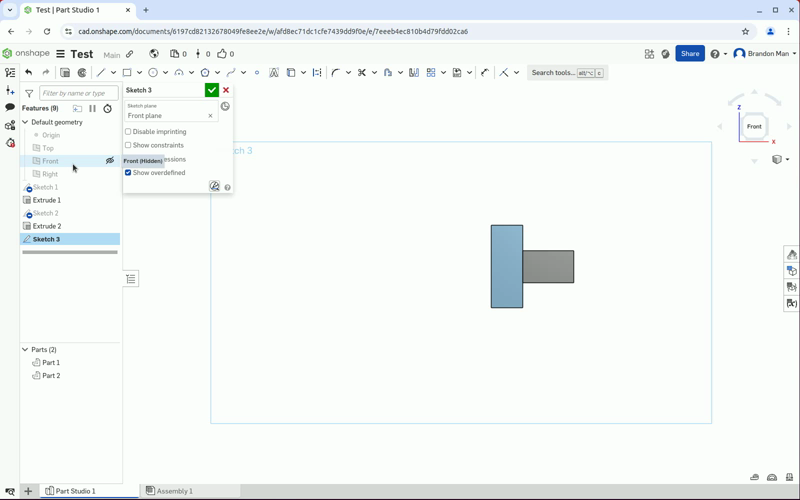
mouse_move(73, 352)
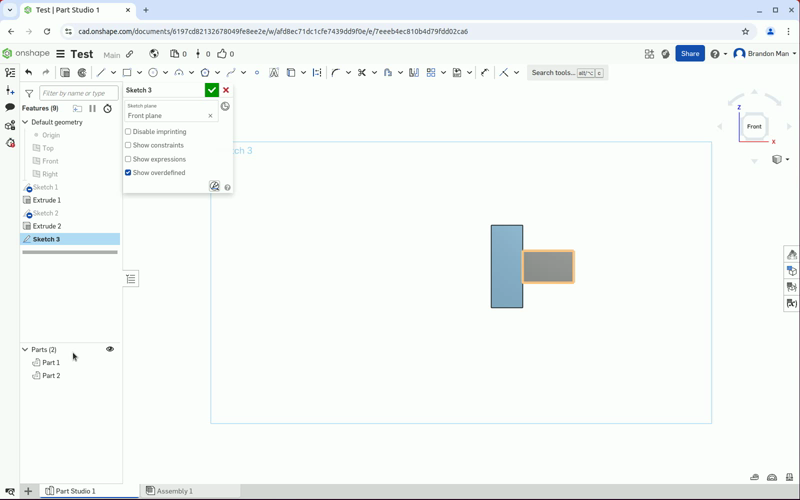
key(y)
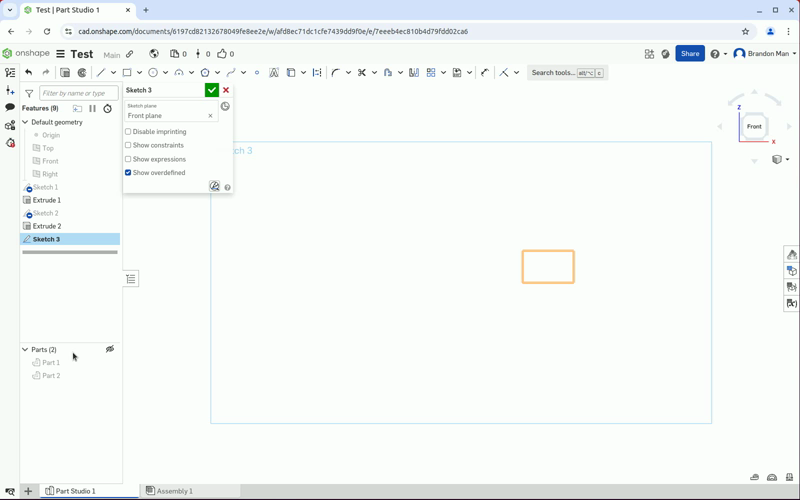
key(l)
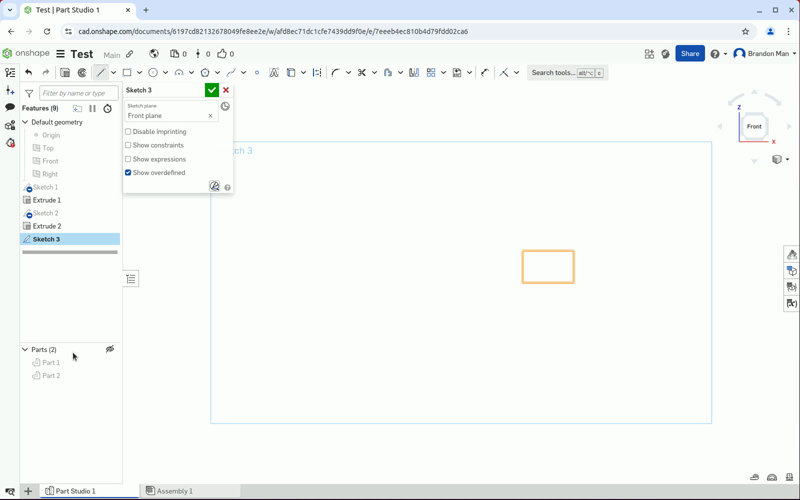
key_down(shift)
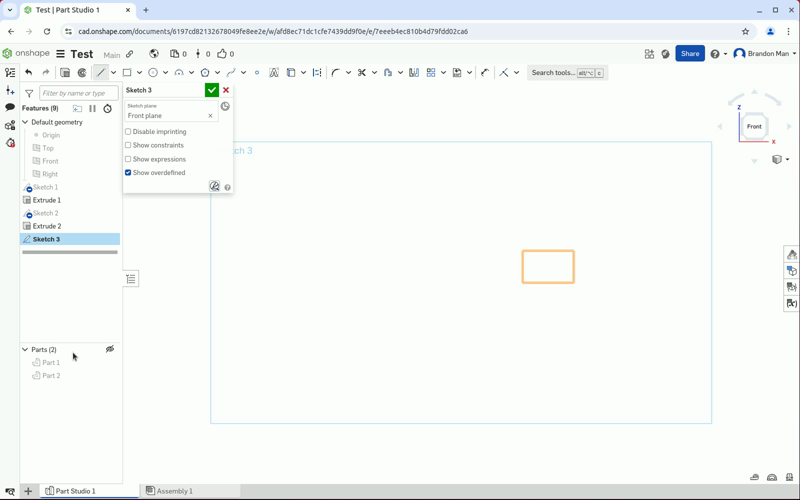
mouse_move(476, 257)
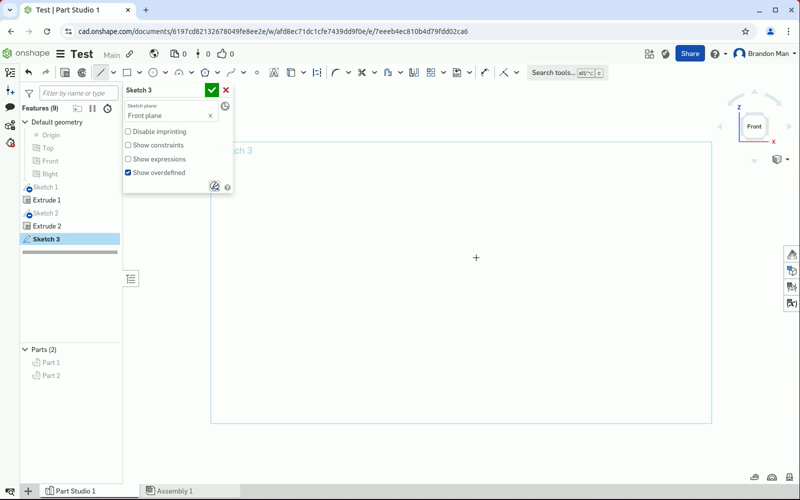
click(476, 257)
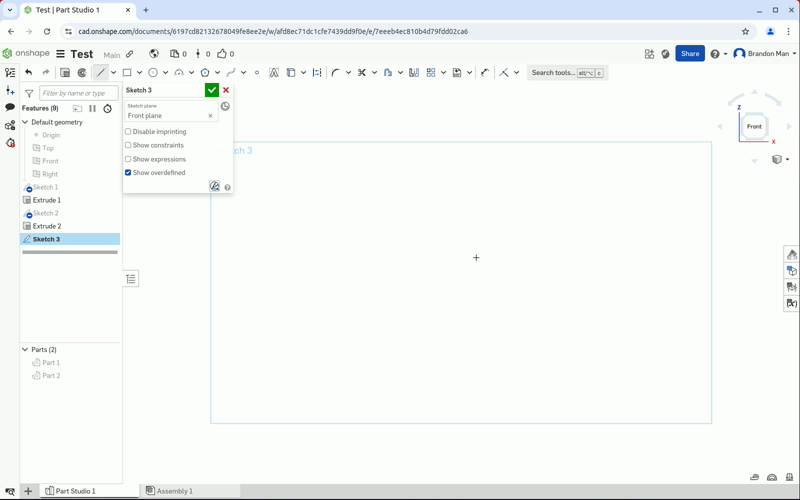
key_up(shift)
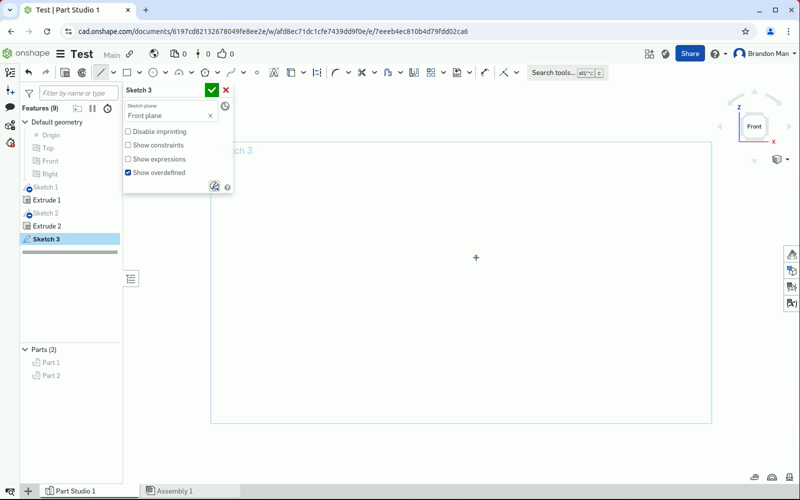
key_down(shift)
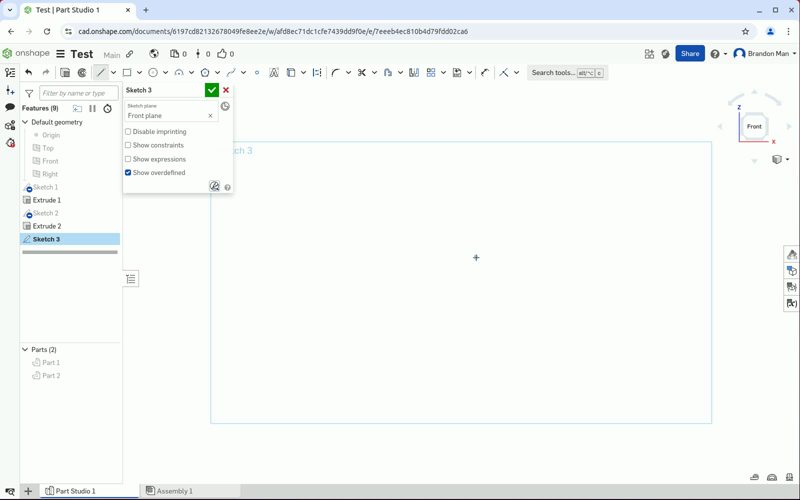
mouse_move(506, 257)
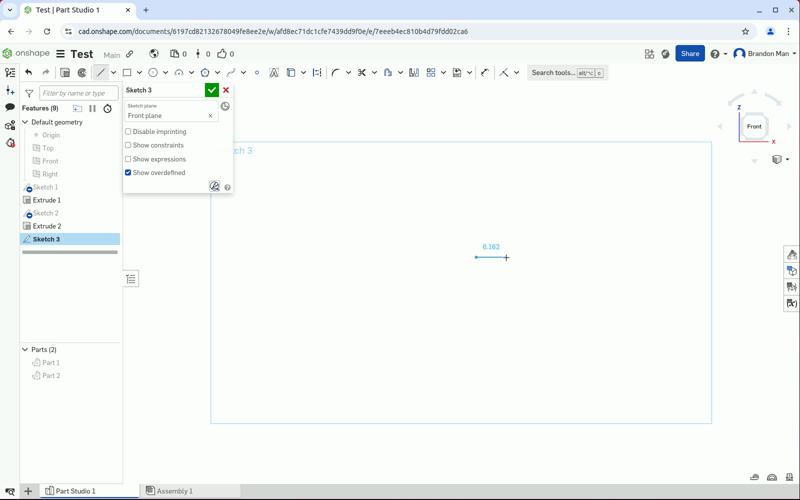
mouse_move(492, 257)
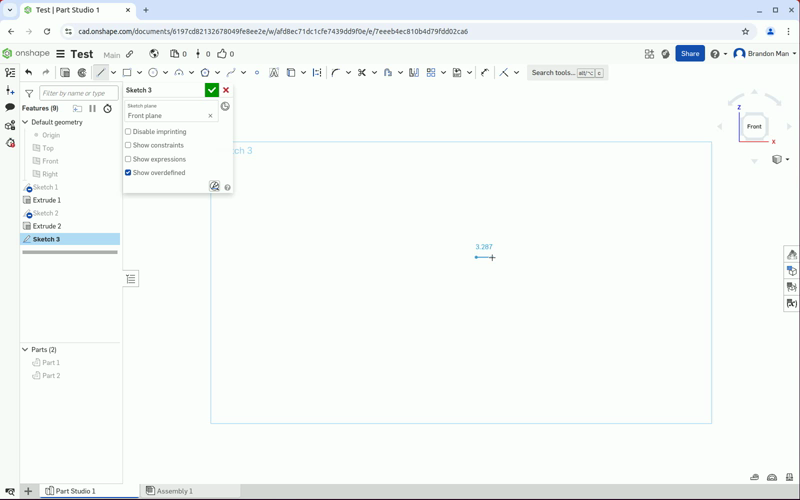
click(492, 257)
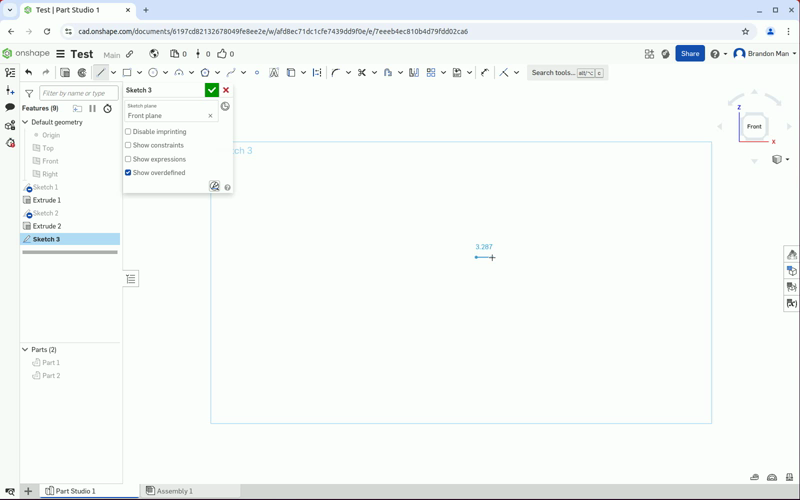
key_up(shift)
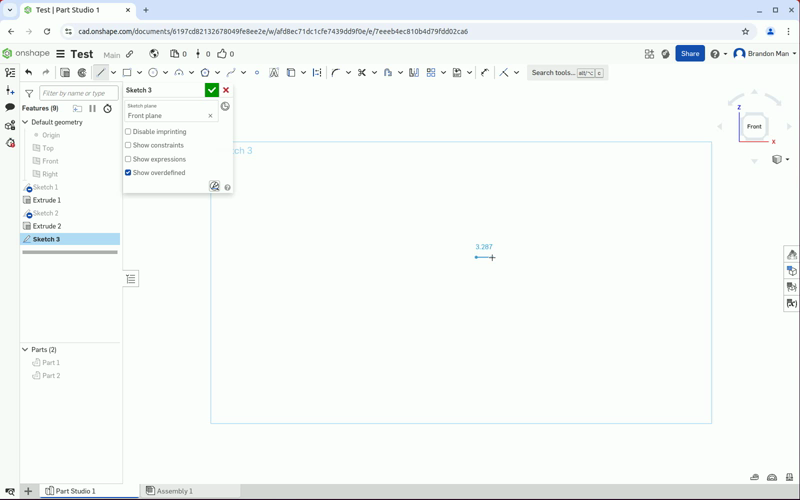
key_down(shift)
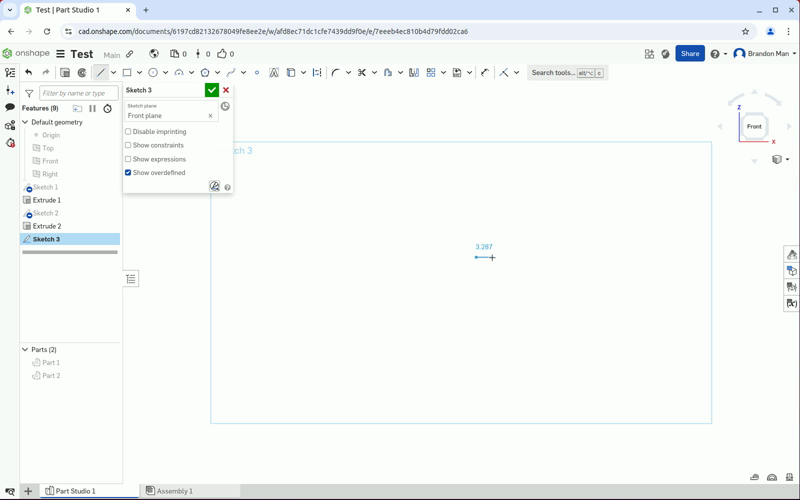
mouse_move(522, 257)
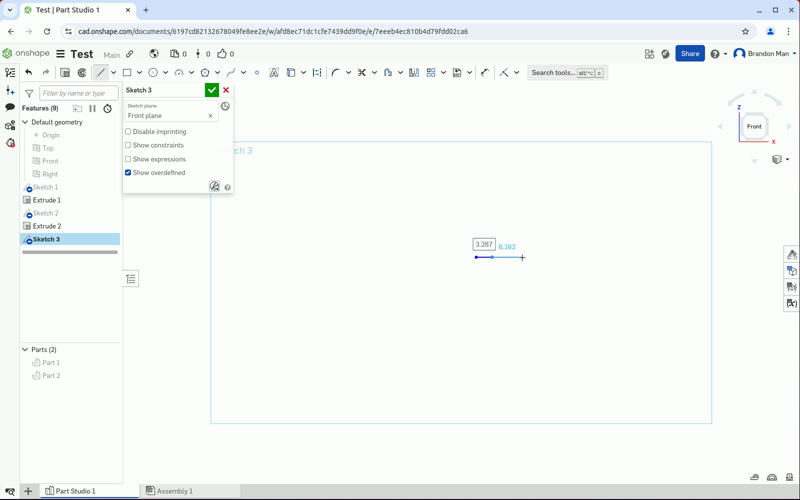
mouse_move(492, 224)
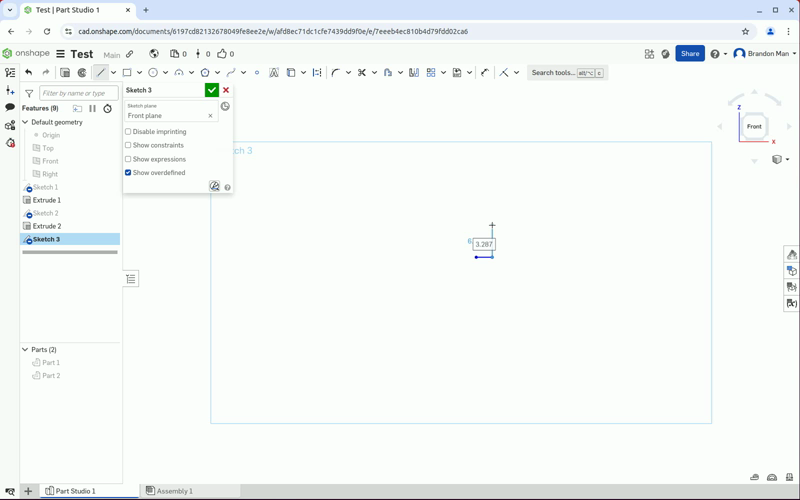
click(492, 224)
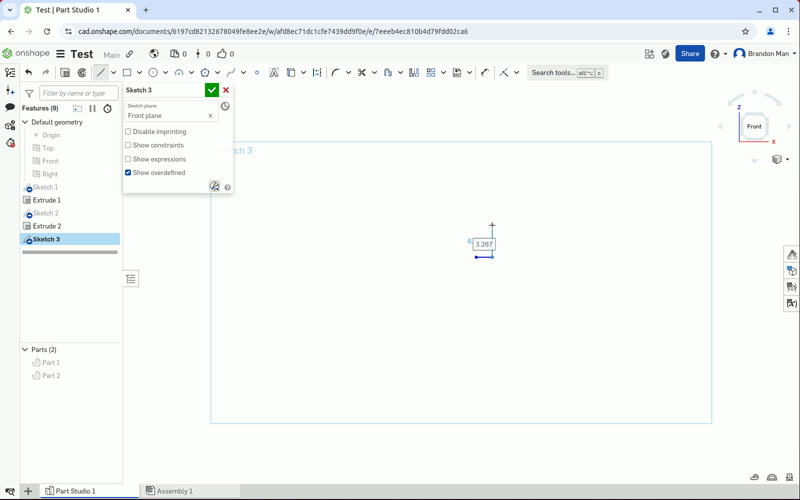
key_up(shift)
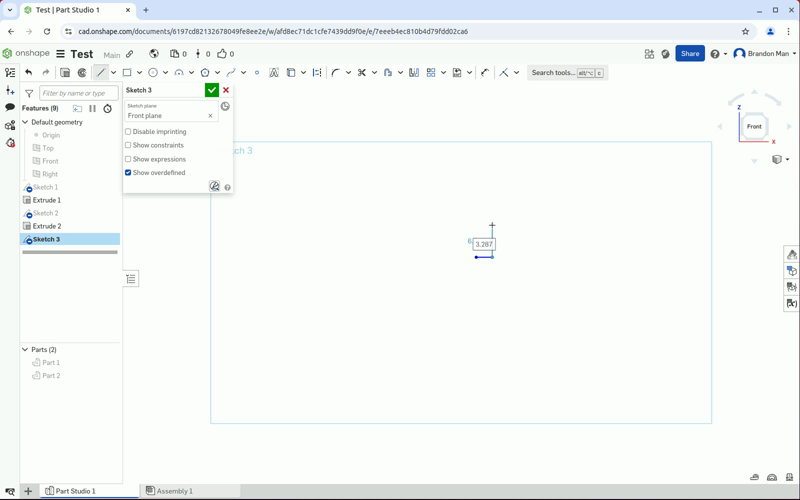
key_down(shift)
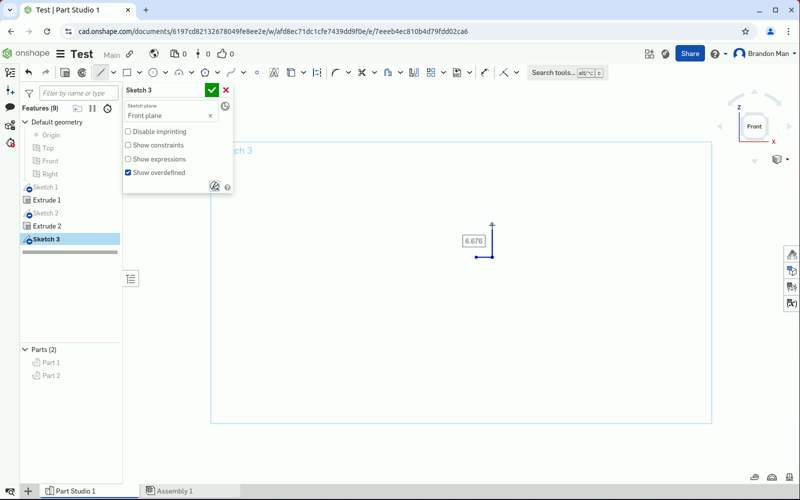
mouse_move(522, 224)
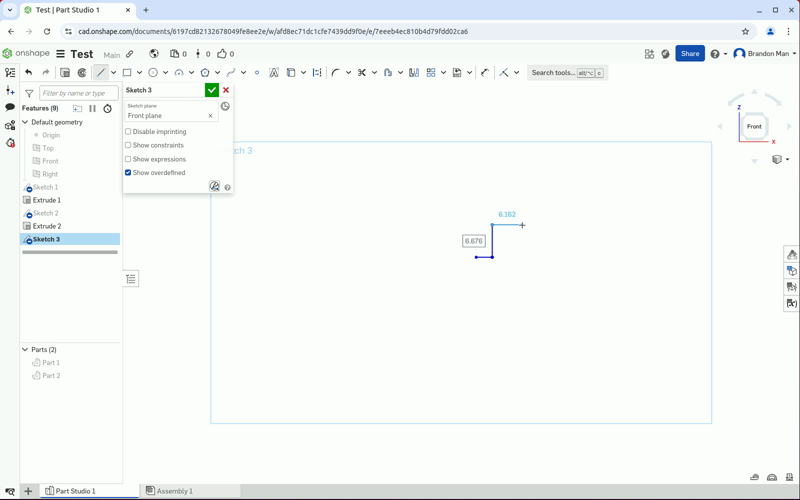
mouse_move(522, 224)
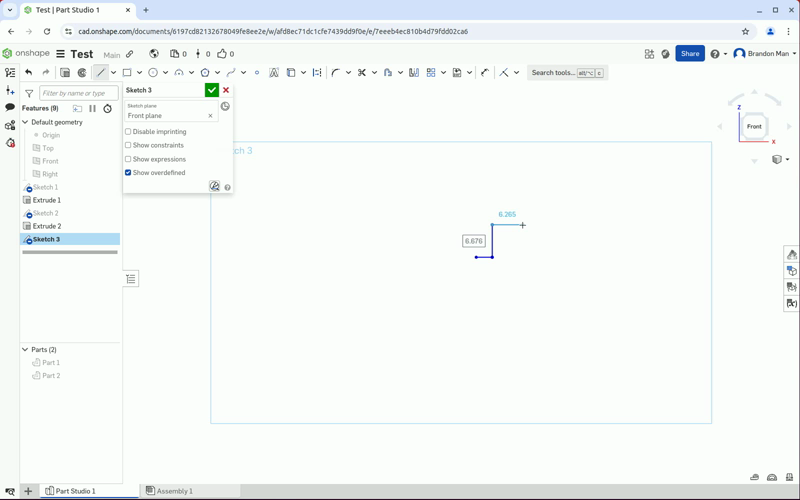
click(522, 224)
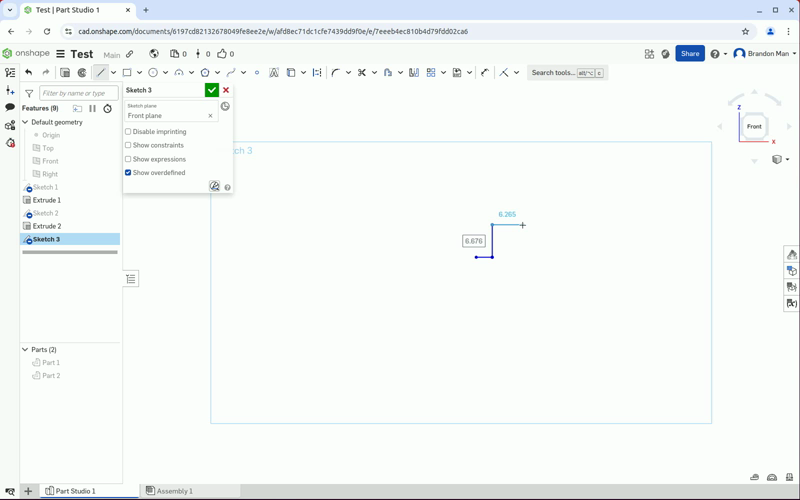
key_up(shift)
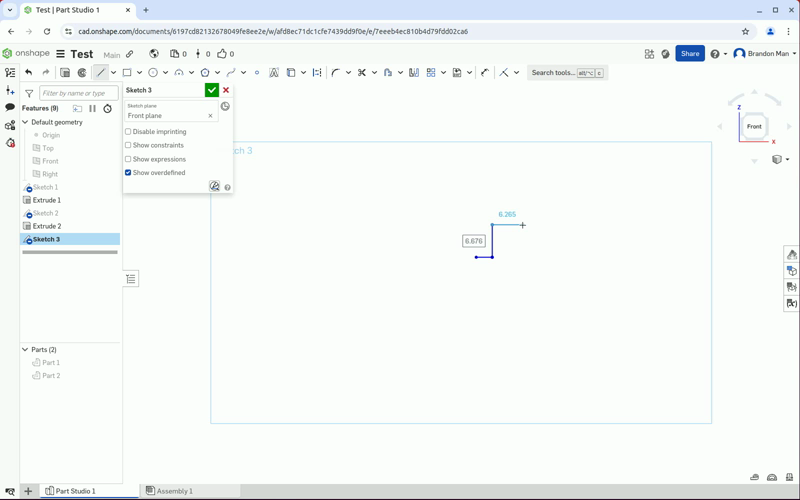
key_down(shift)
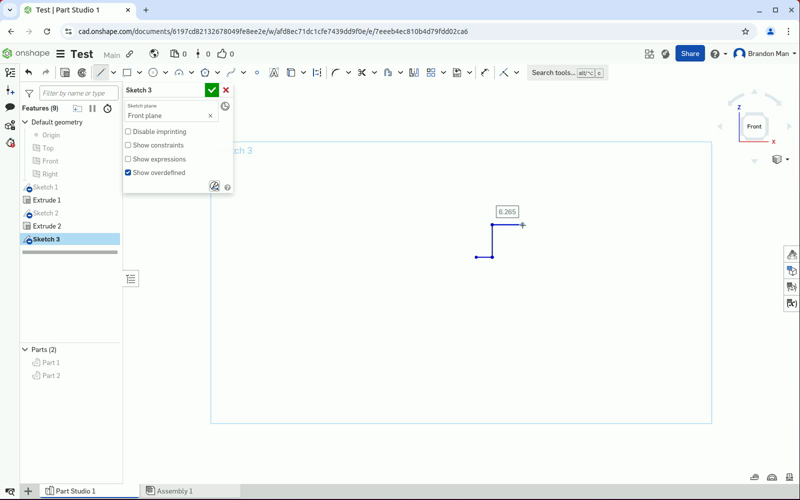
mouse_move(552, 224)
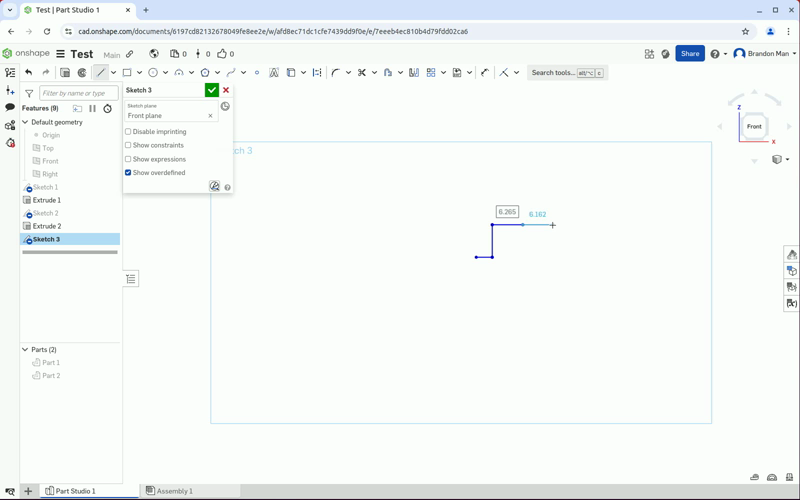
mouse_move(522, 249)
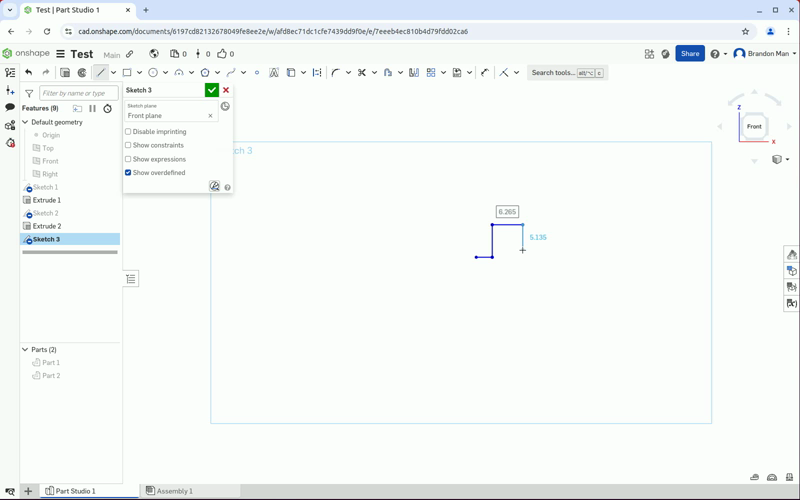
click(522, 249)
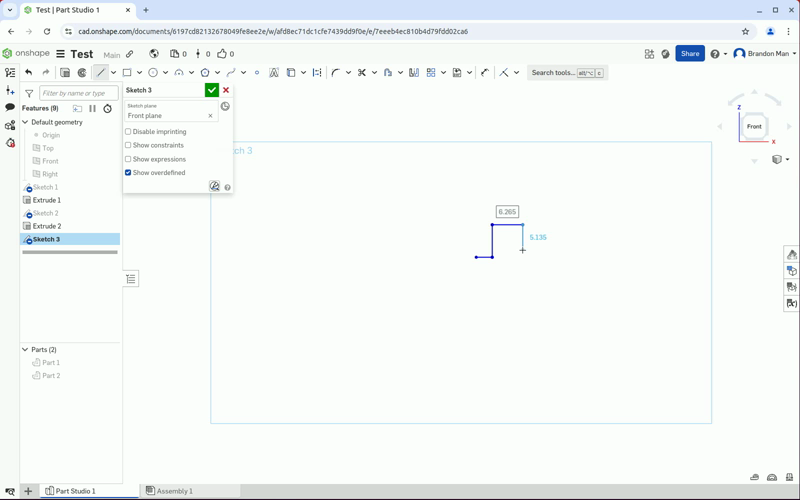
key_up(shift)
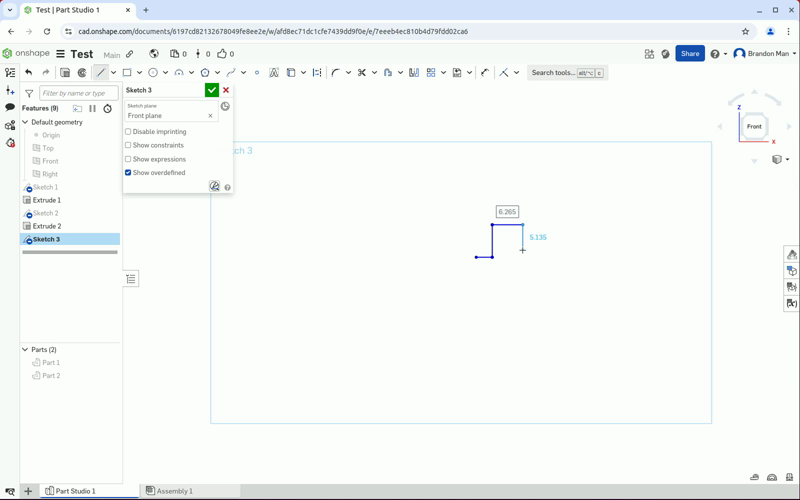
key_down(shift)
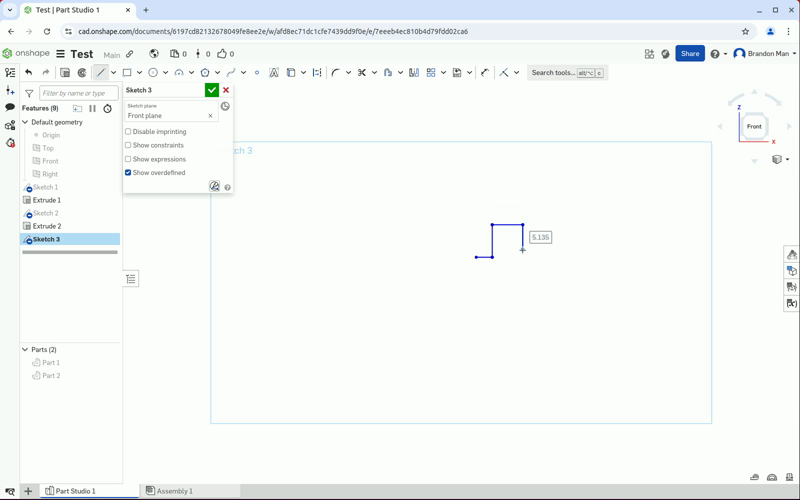
mouse_move(552, 249)
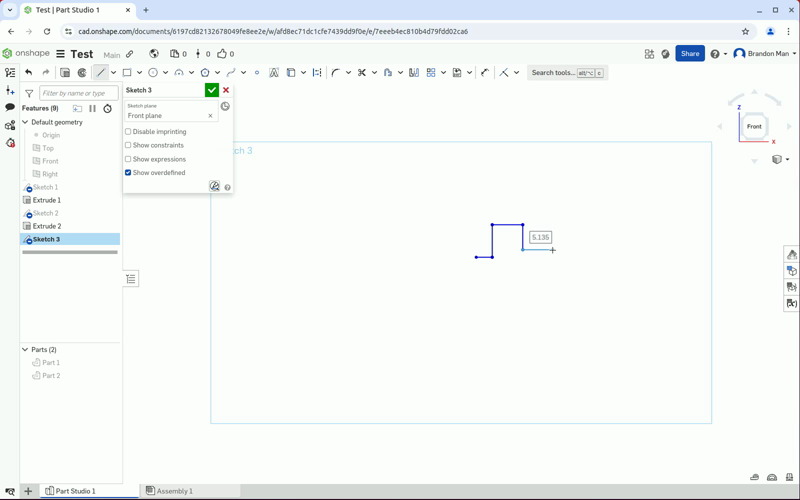
mouse_move(551, 249)
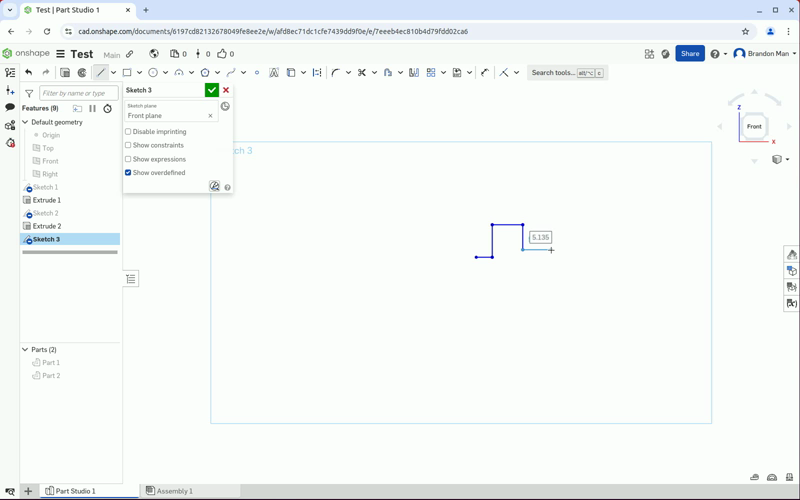
click(551, 249)
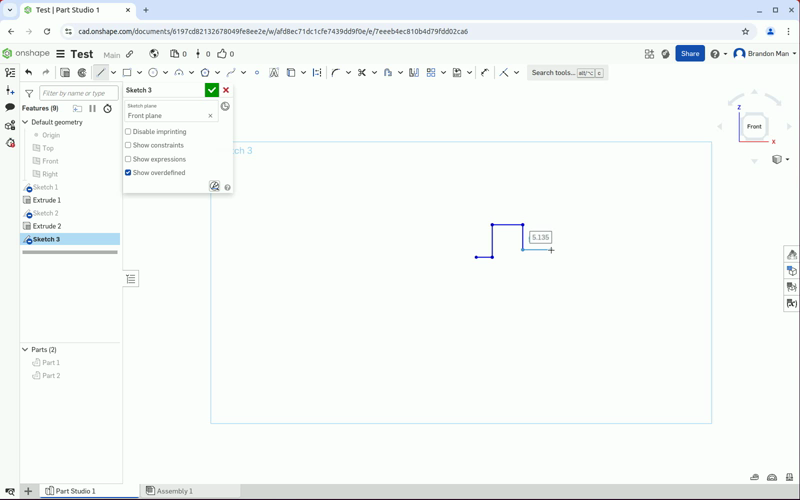
key_up(shift)
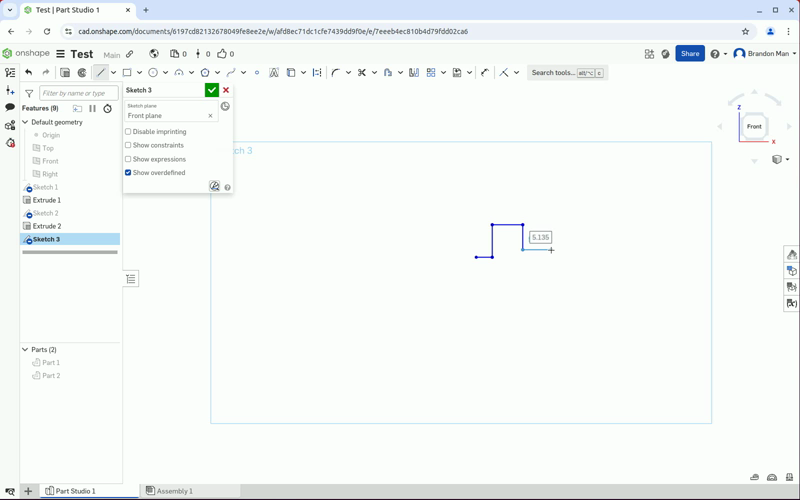
key_down(shift)
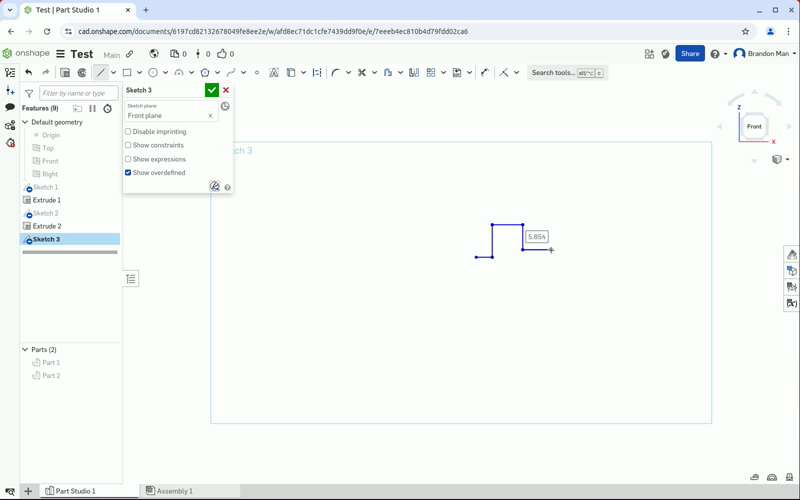
mouse_move(581, 249)
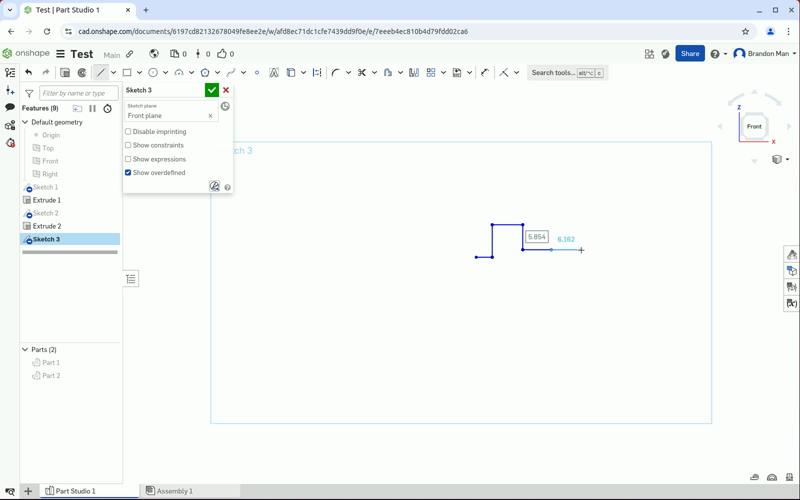
mouse_move(551, 192)
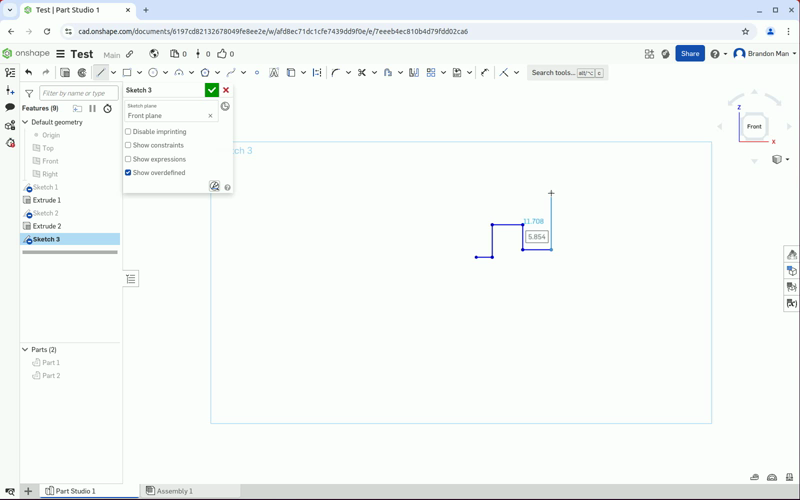
click(551, 192)
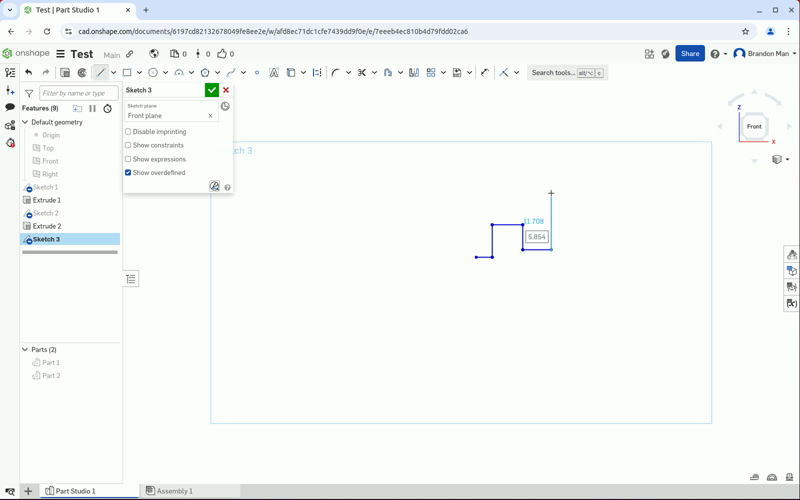
key_up(shift)
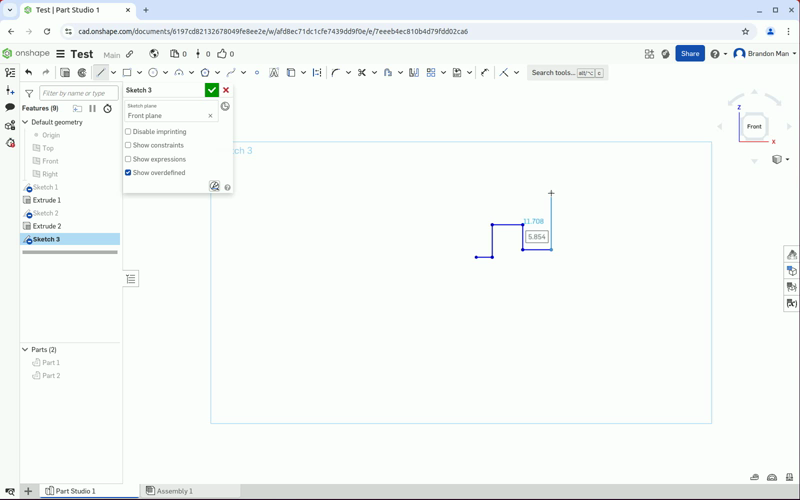
key_down(shift)
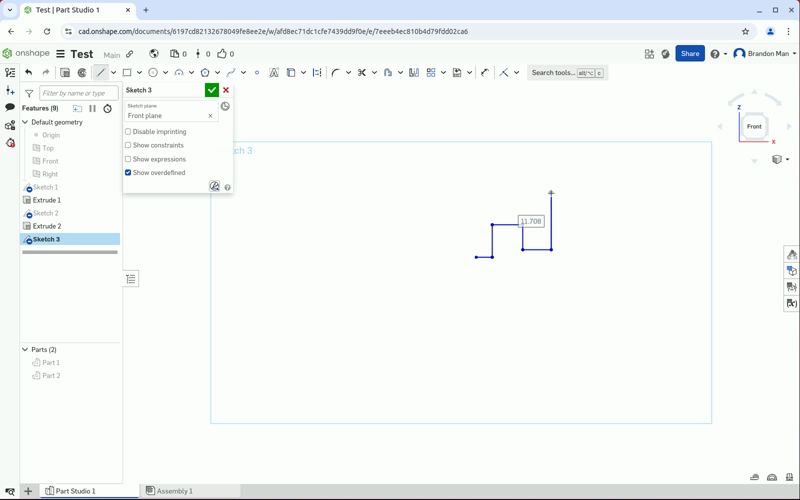
mouse_move(476, 192)
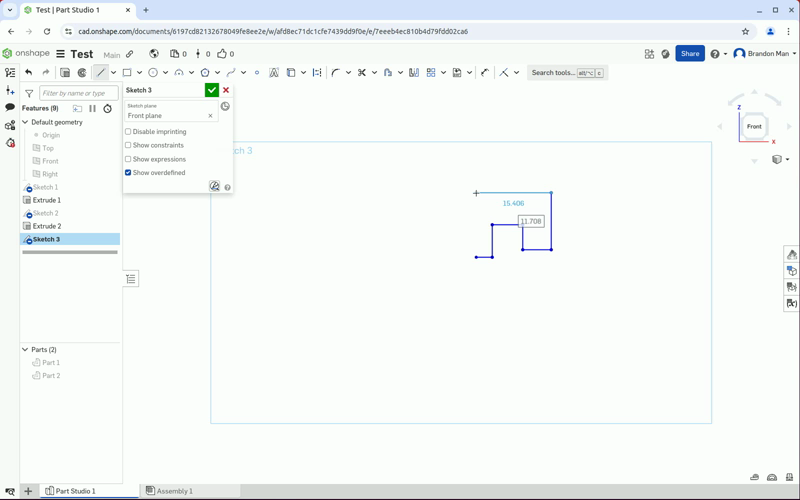
click(476, 192)
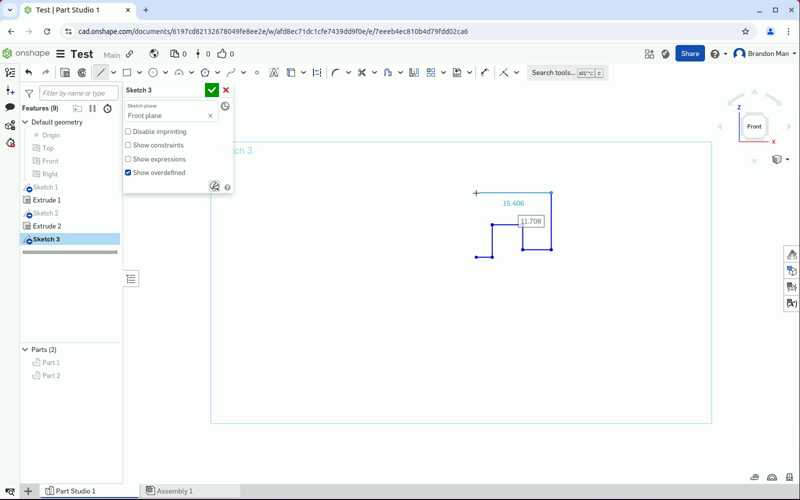
key_up(shift)
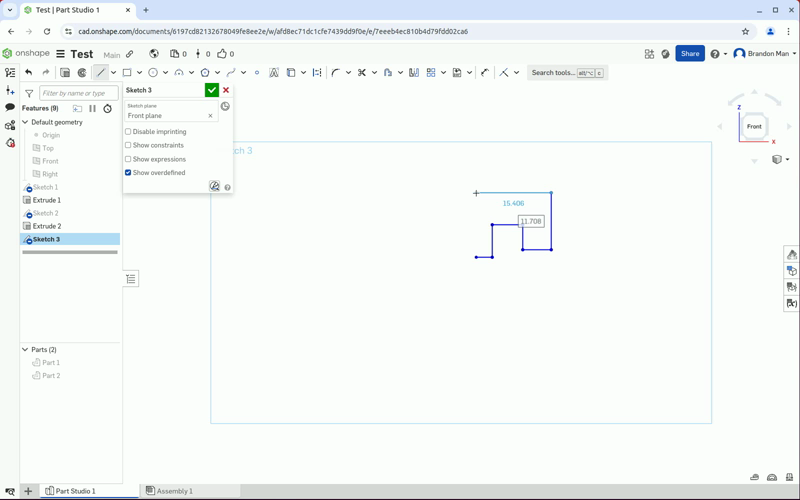
key_down(shift)
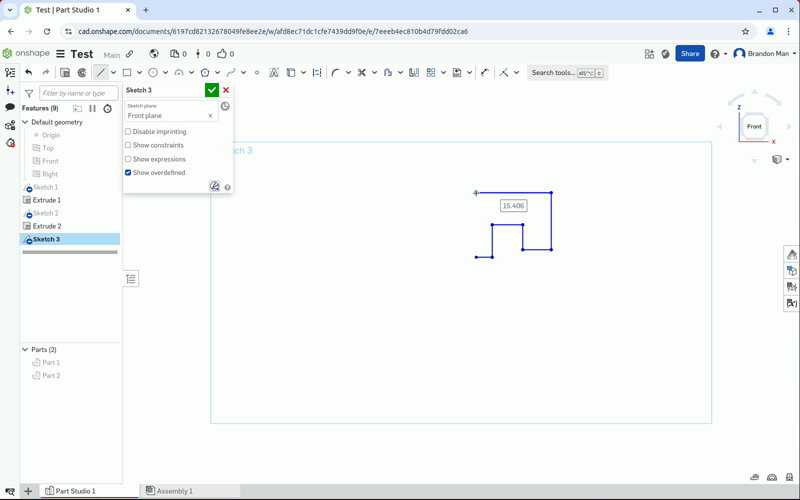
mouse_move(476, 257)
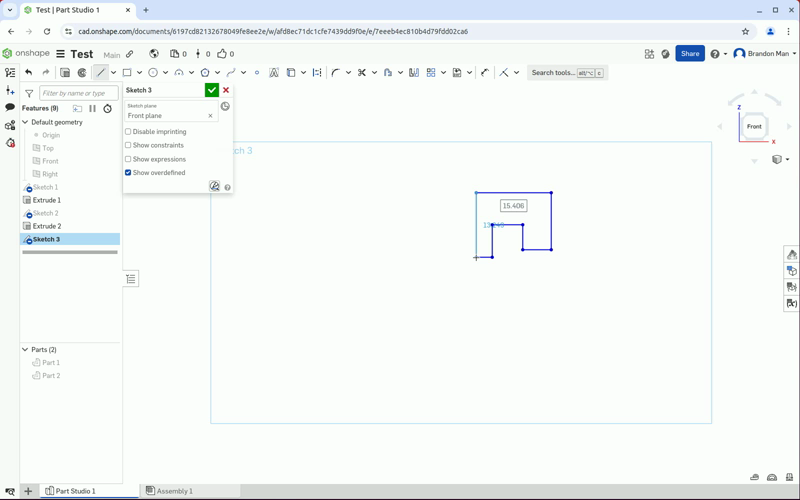
key_up(shift)
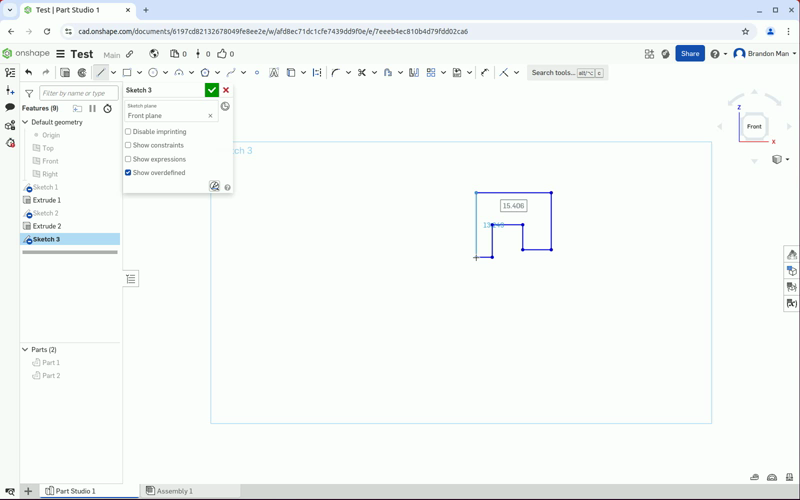
click(476, 257)
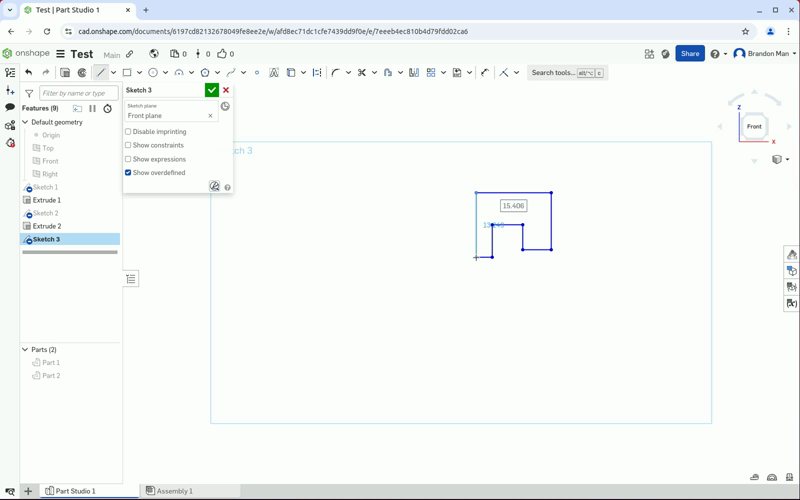
key(esc)
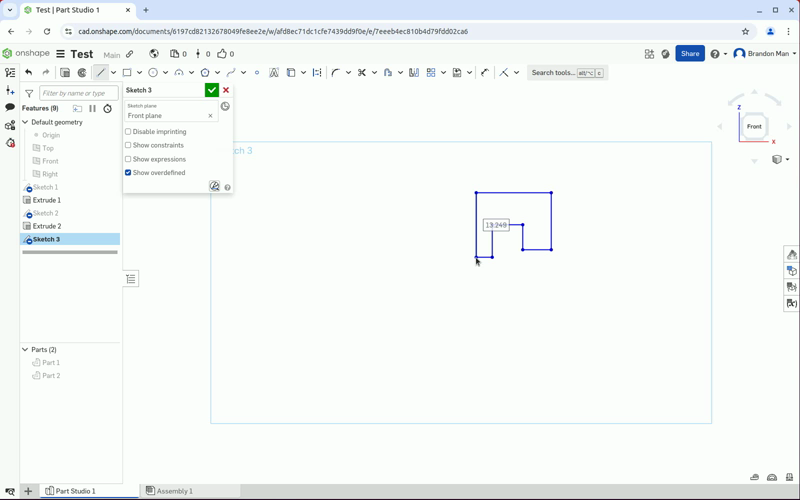
mouse_move(544, 220)
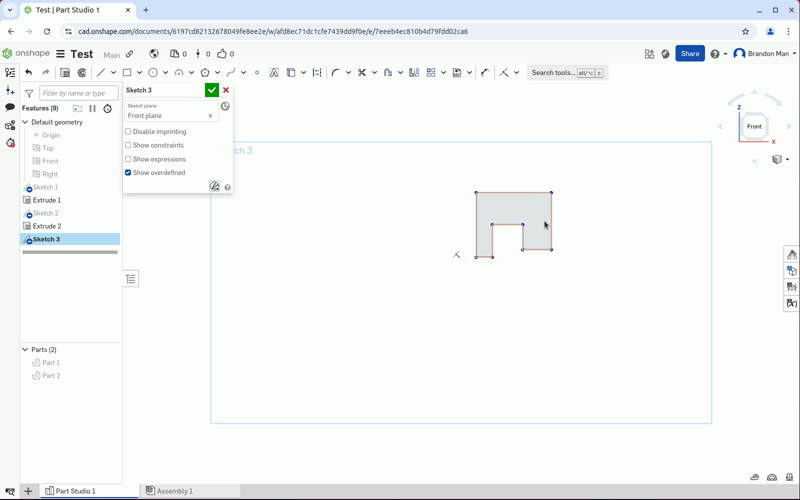
click(544, 220)
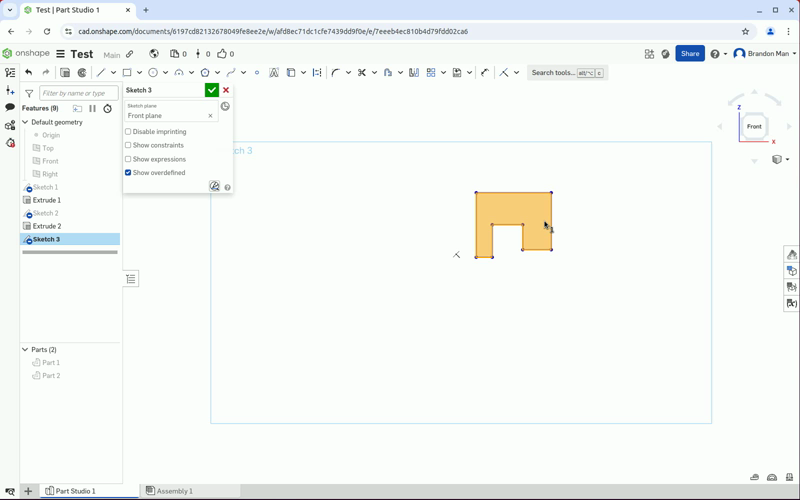
mouse_move(73, 352)
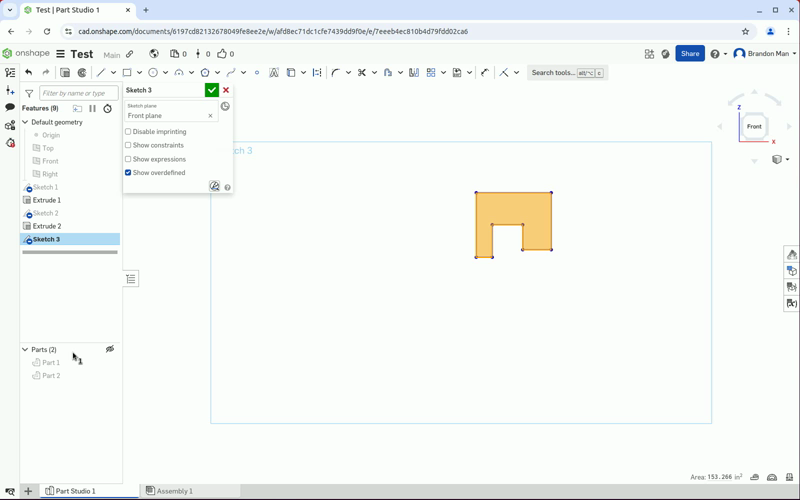
key(shift+y)
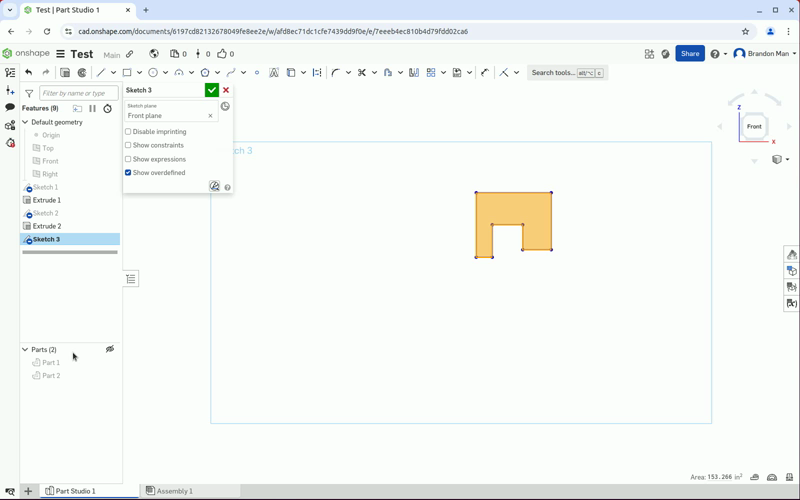
key(shift+e)
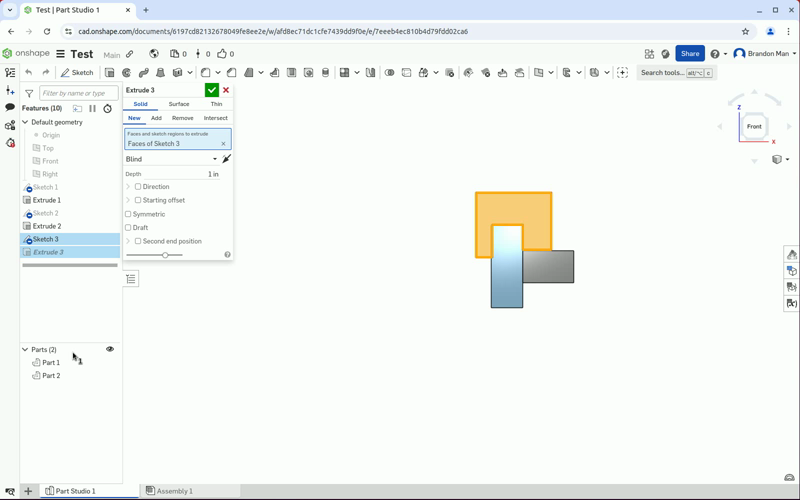
mouse_move(143, 106)
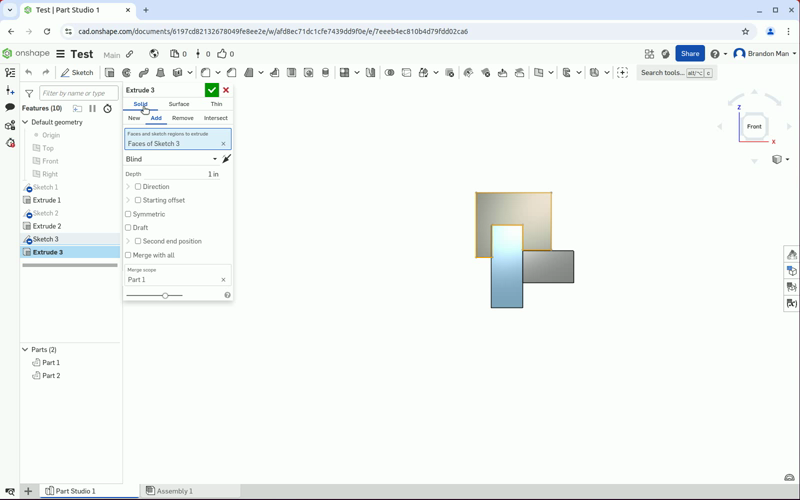
click(143, 106)
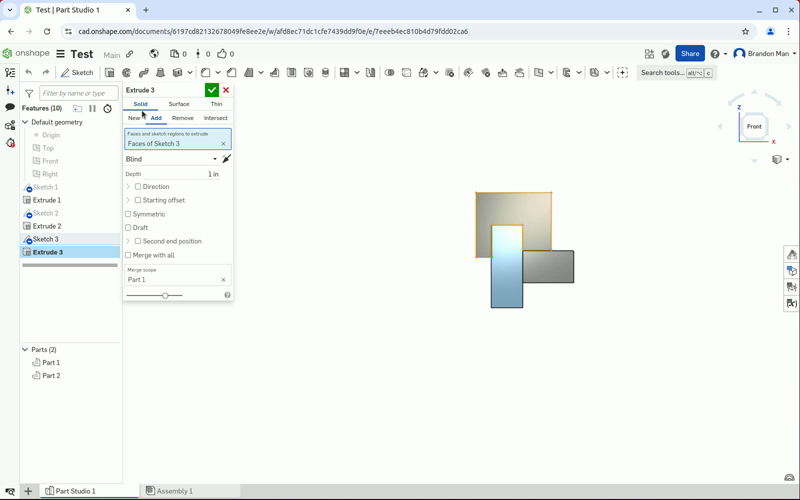
mouse_move(137, 120)
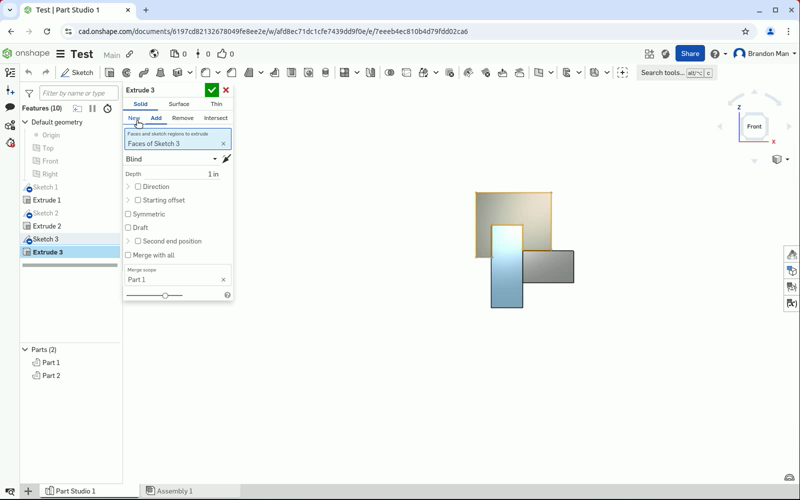
click(137, 120)
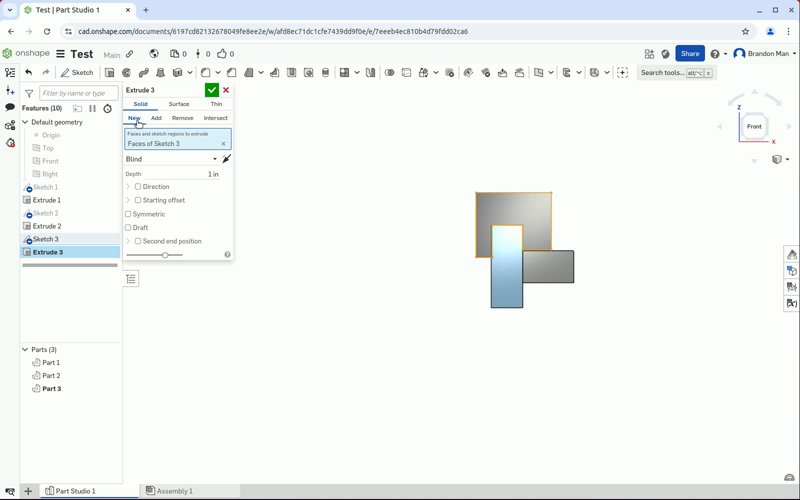
key(tab, 4)
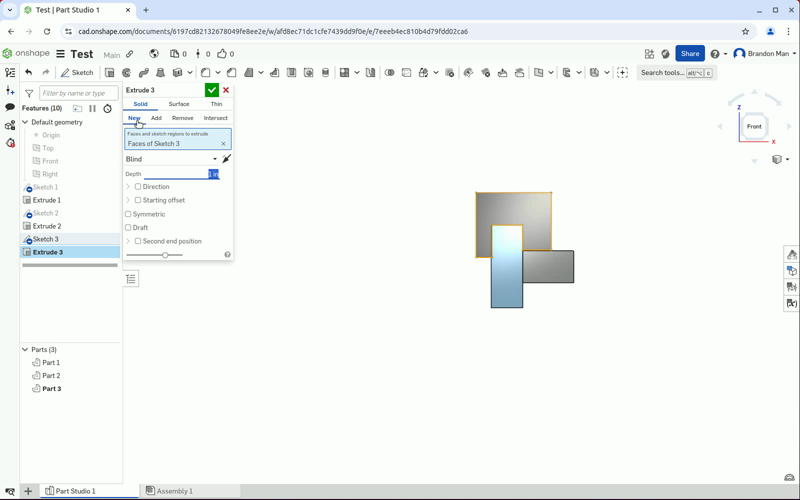
text(6.258)
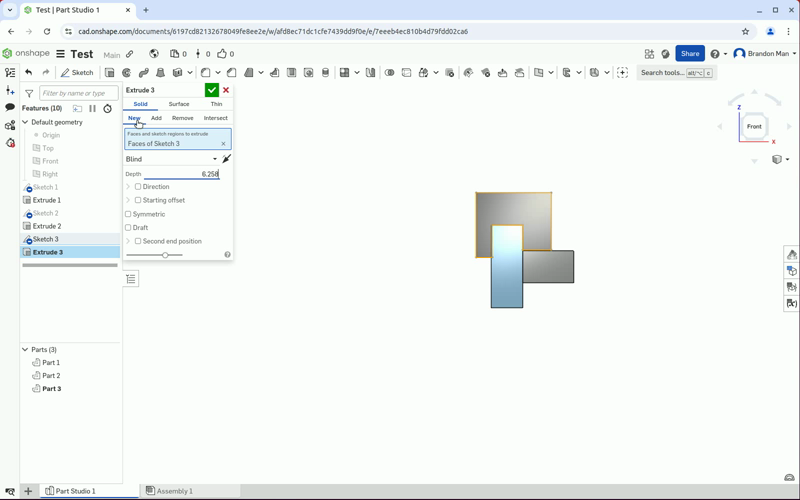
key(enter)
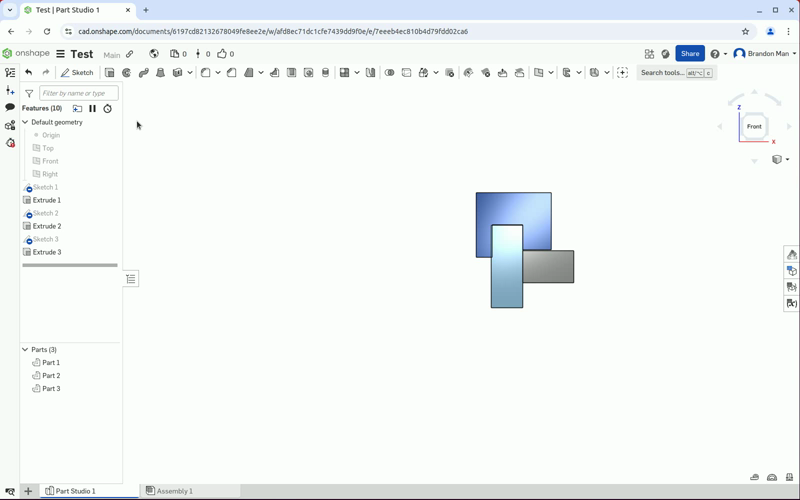
key(shift+h)
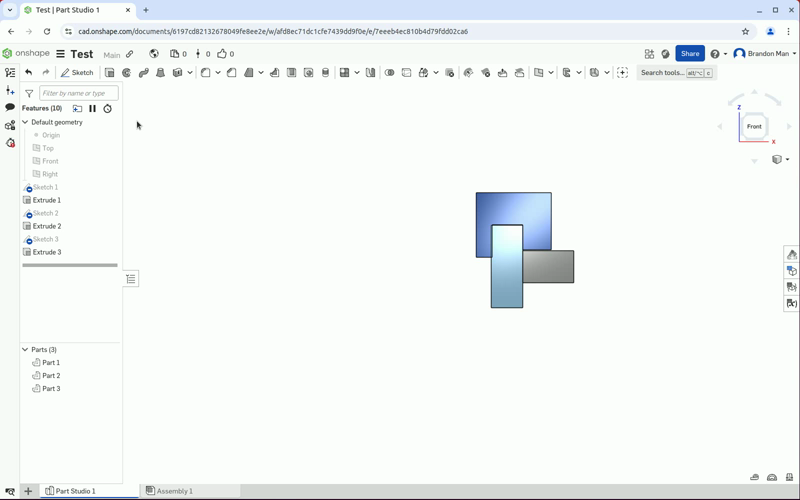
key(shift+h)
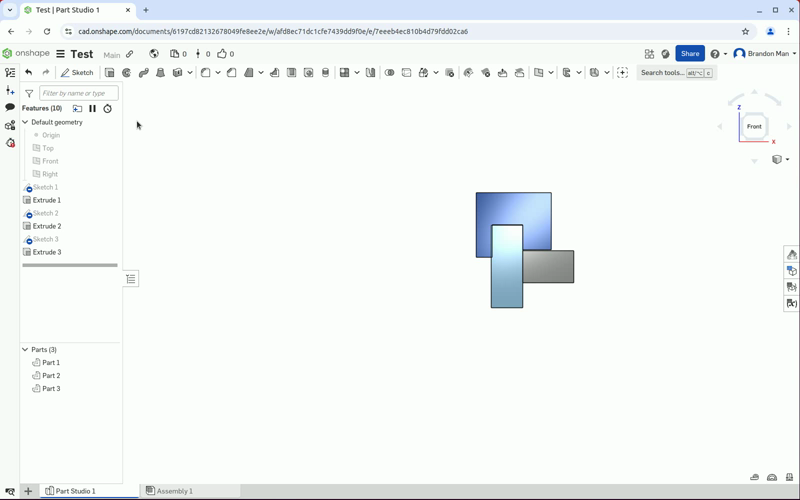
mouse_move(73, 189)
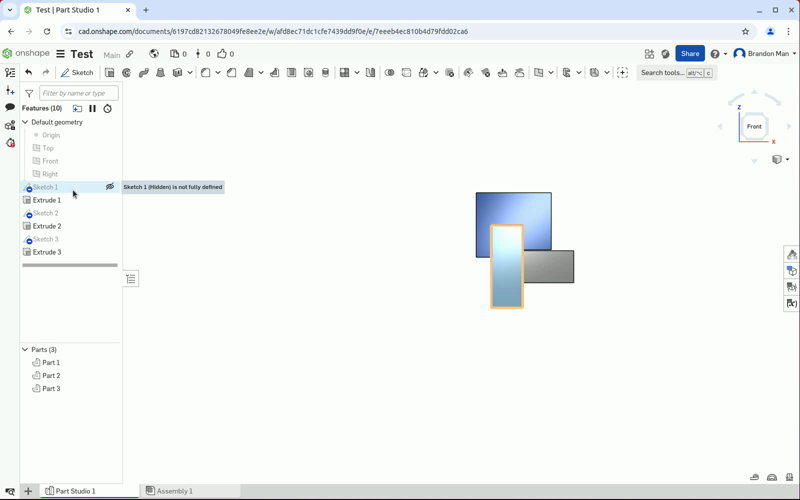
click(73, 189)
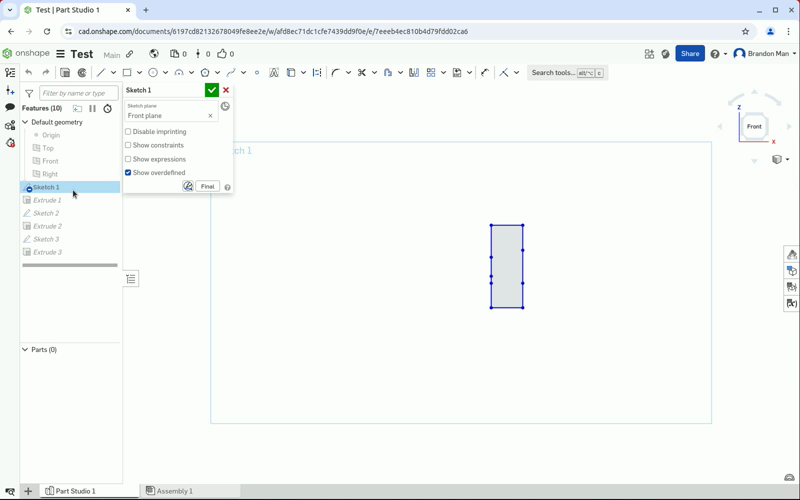
mouse_move(229, 92)
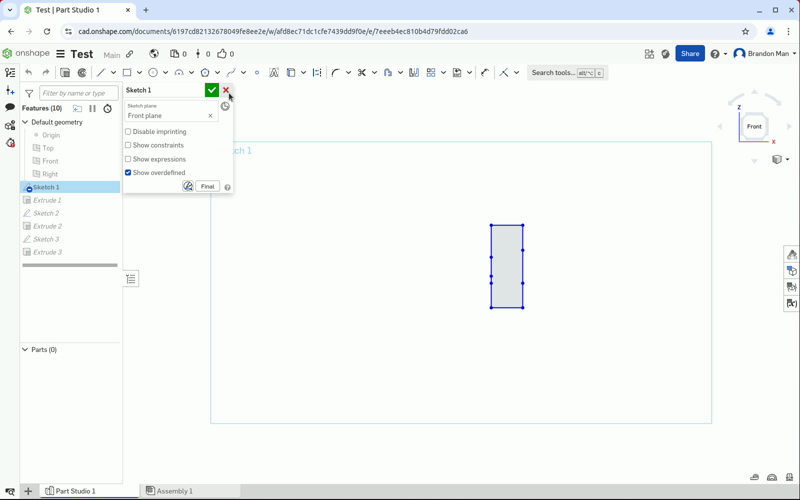
click(229, 92)
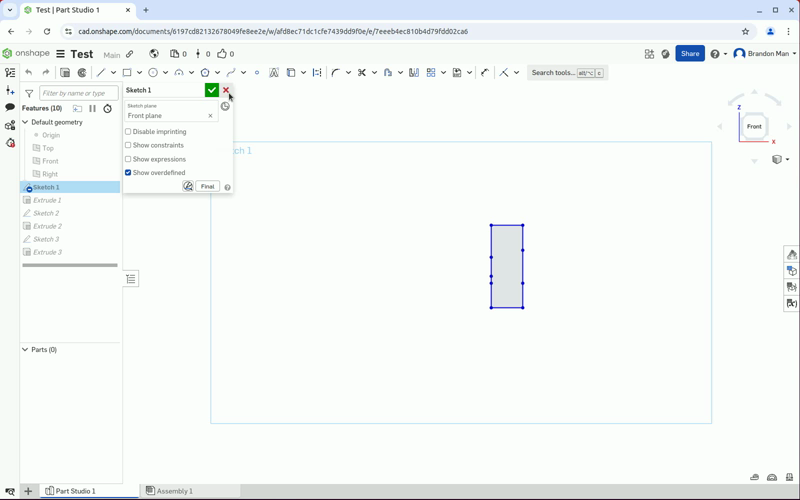
key(shift+s)
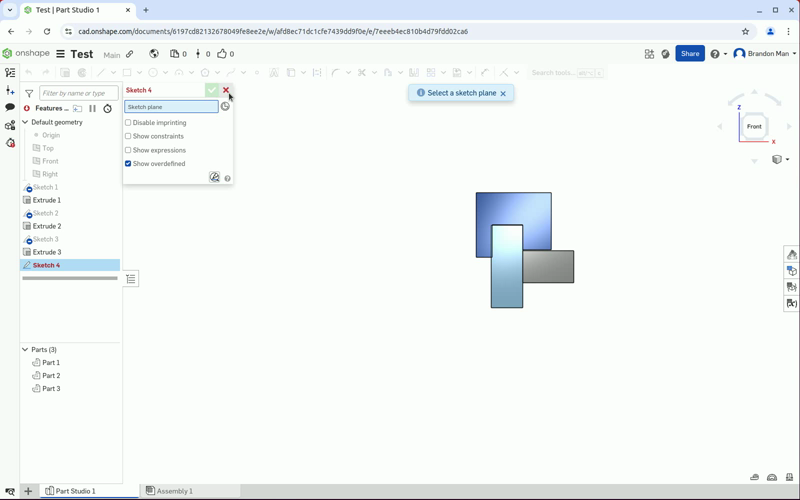
mouse_move(73, 163)
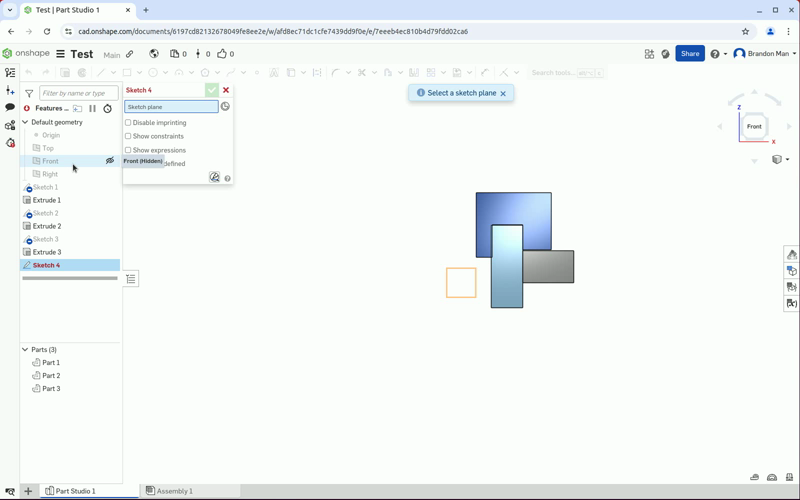
click(73, 163)
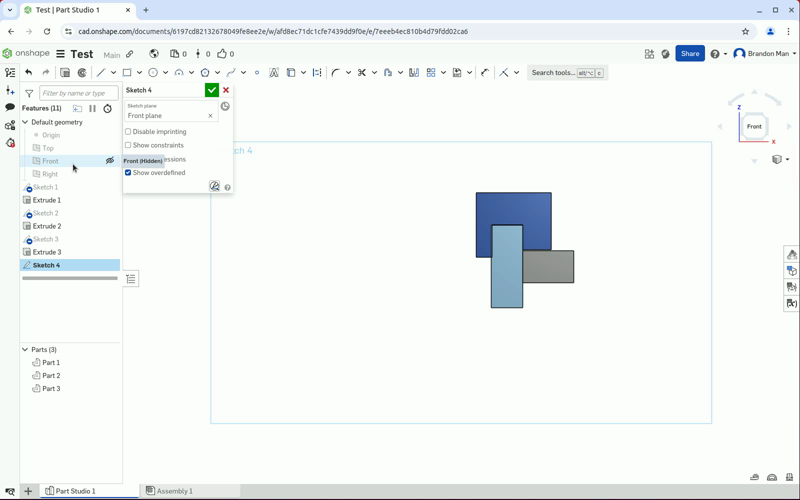
mouse_move(73, 352)
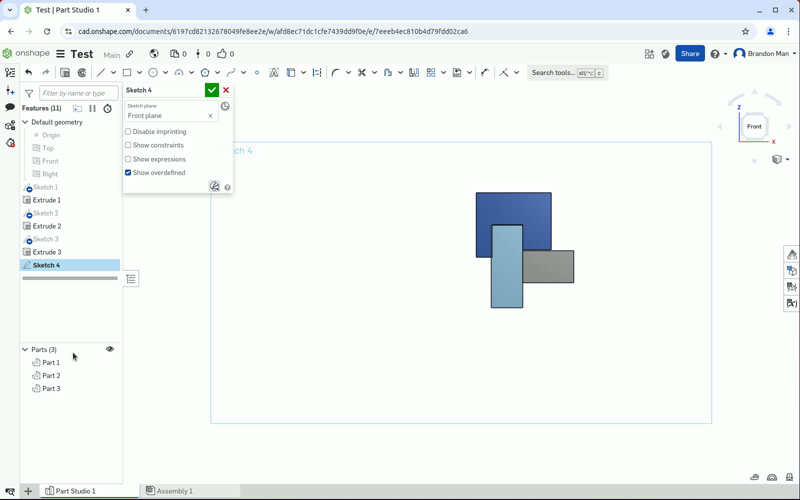
key(y)
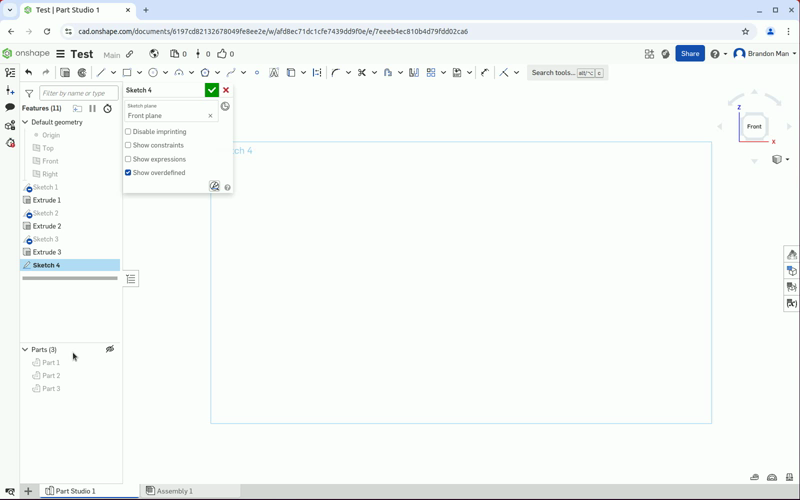
key(l)
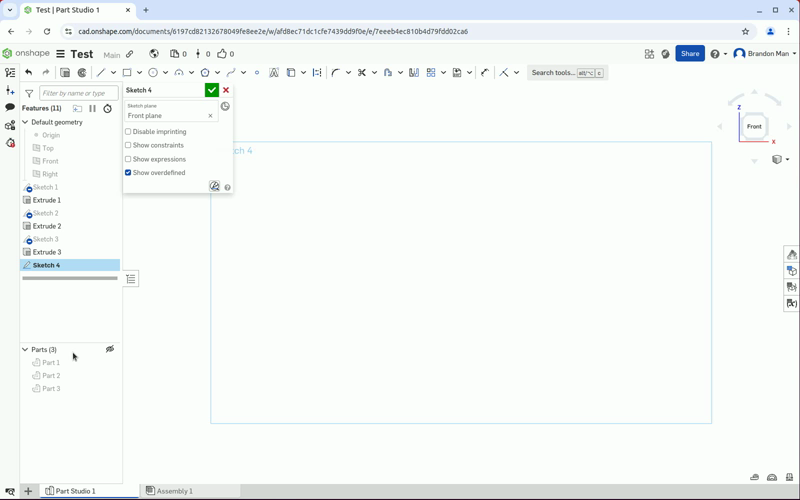
key_down(shift)
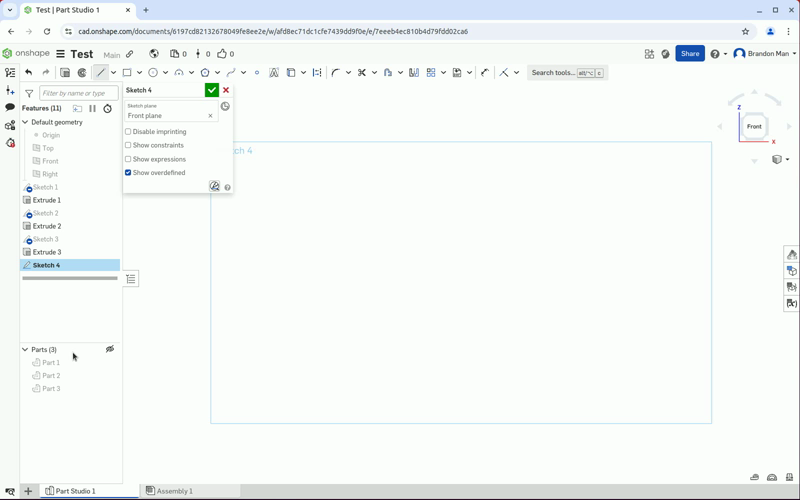
mouse_move(460, 282)
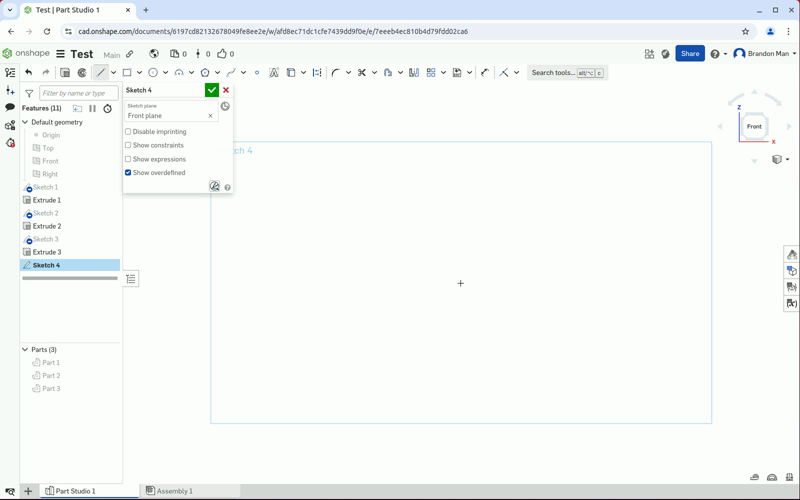
click(460, 282)
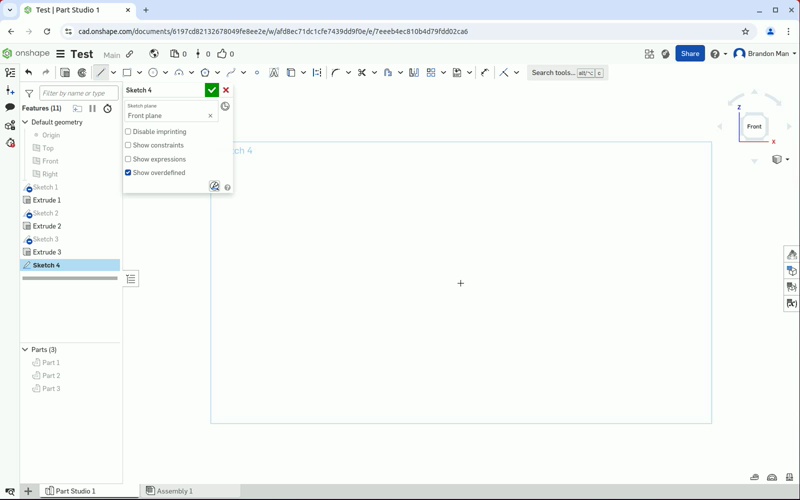
key_up(shift)
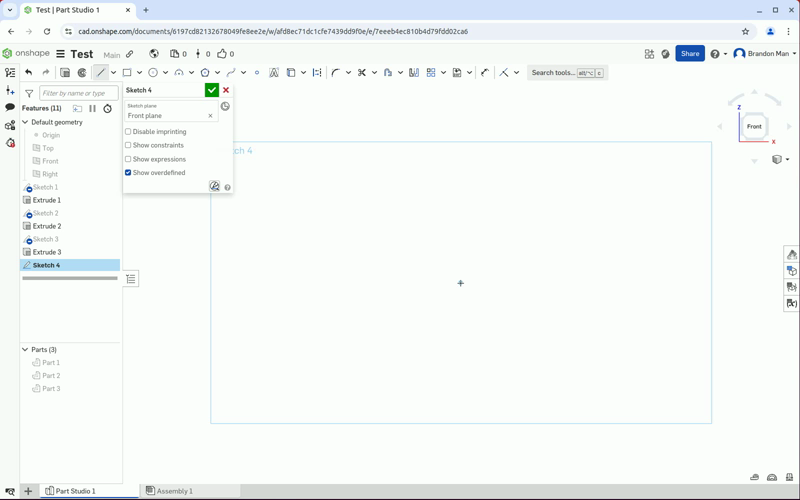
key_down(shift)
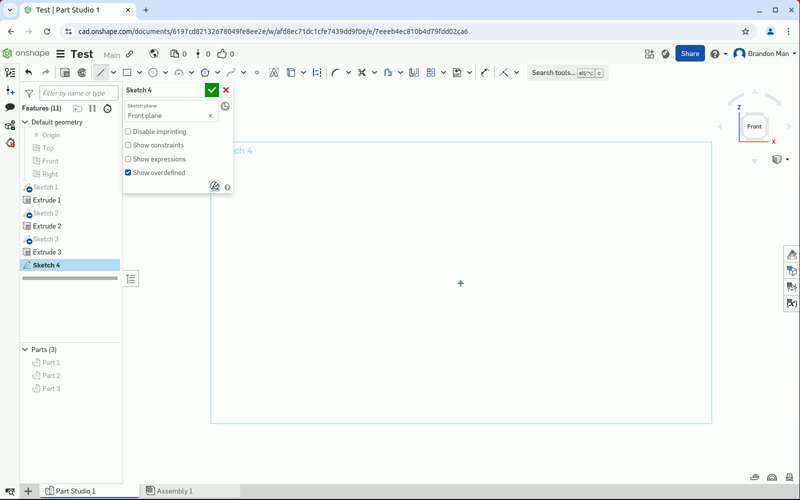
mouse_move(490, 282)
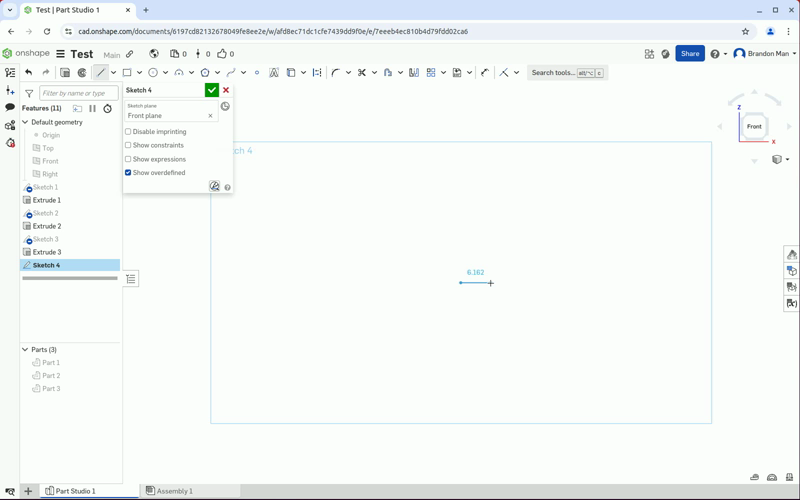
mouse_move(492, 282)
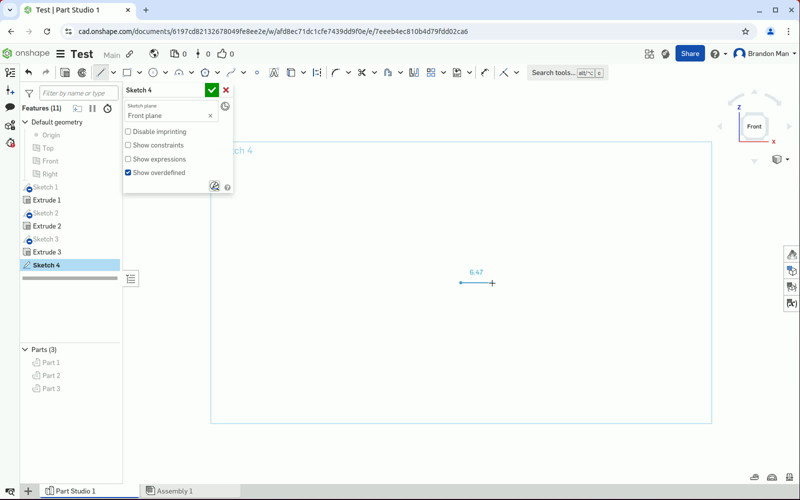
click(492, 282)
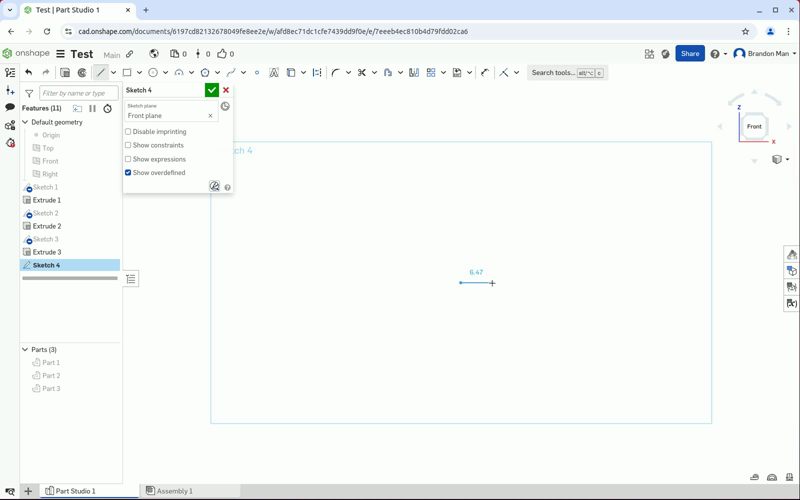
key_up(shift)
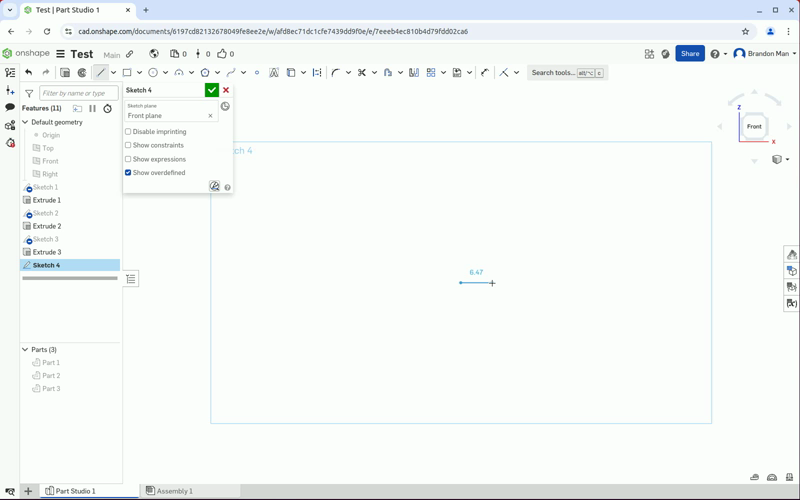
key_down(shift)
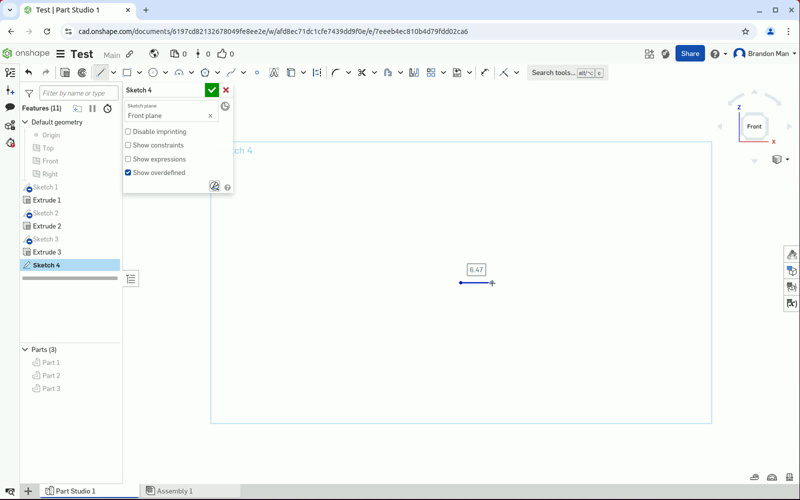
mouse_move(522, 282)
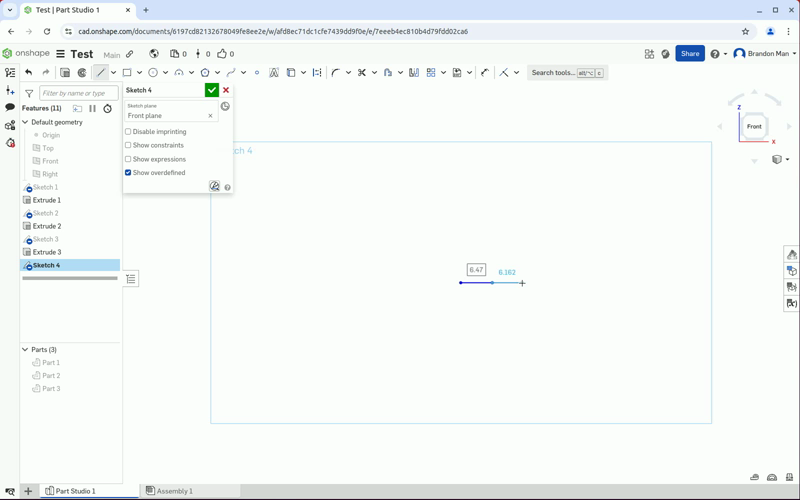
mouse_move(492, 276)
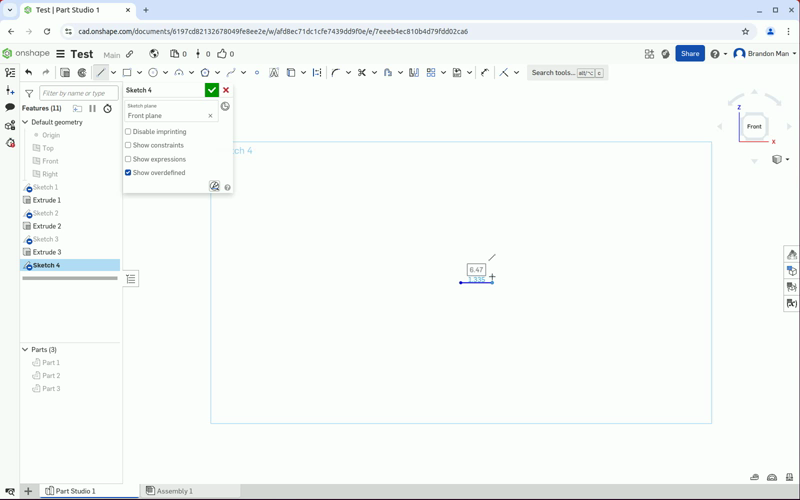
scroll(6)
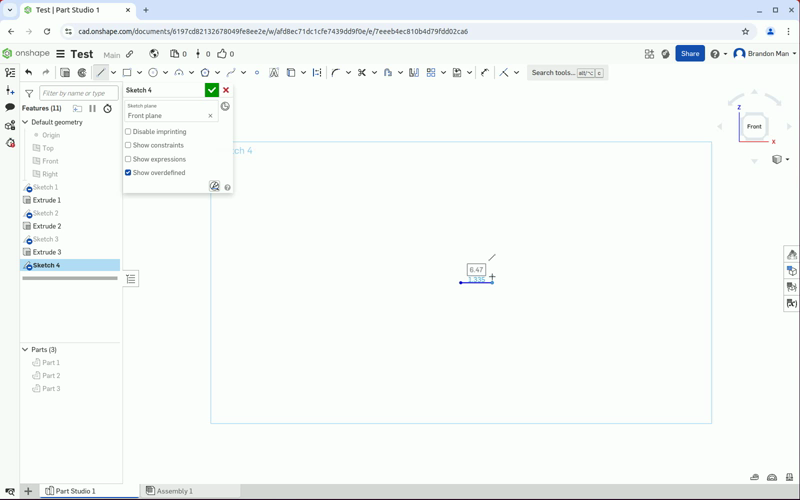
scroll(6)
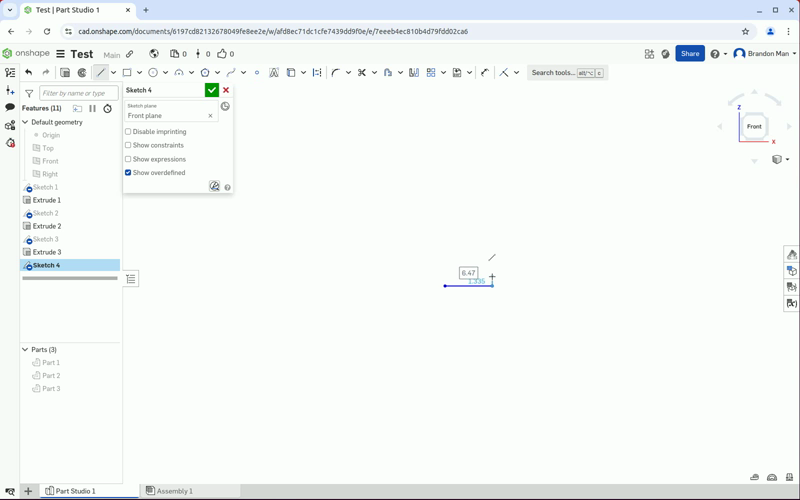
scroll(6)
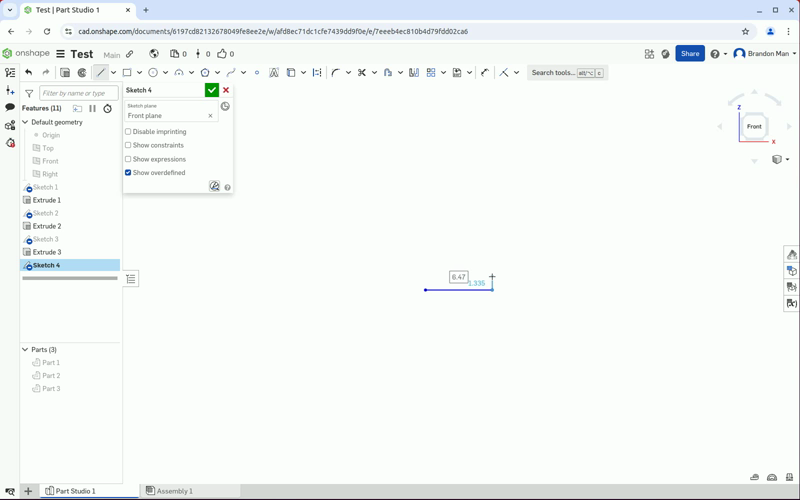
scroll(6)
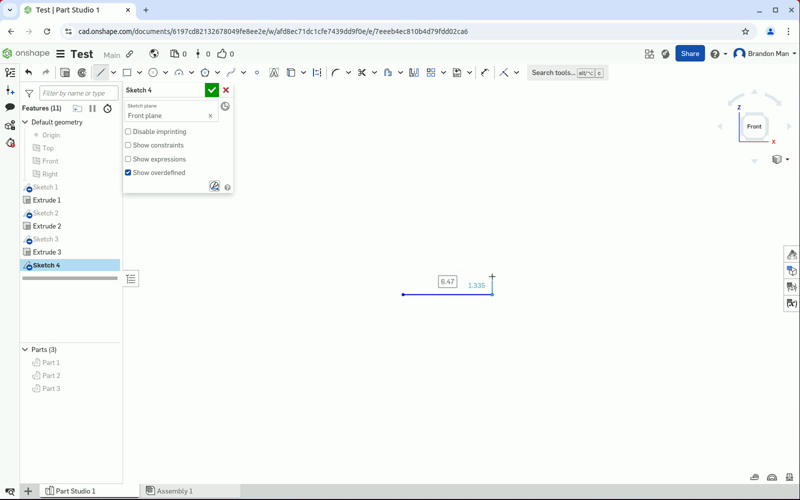
scroll(6)
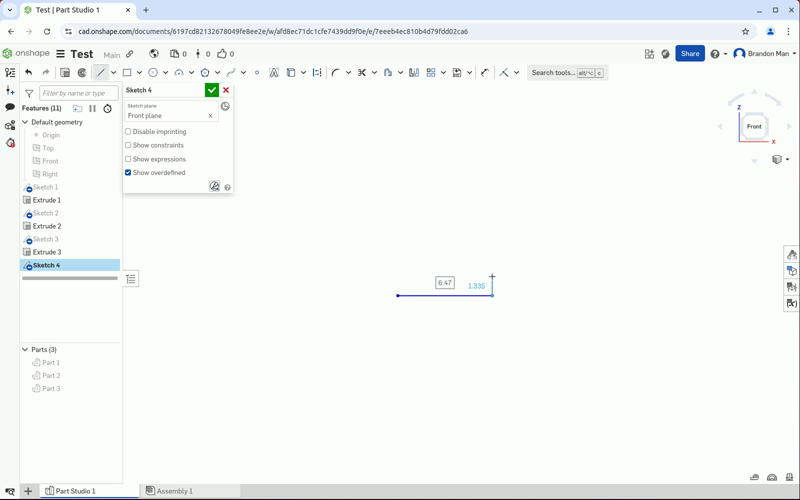
scroll(6)
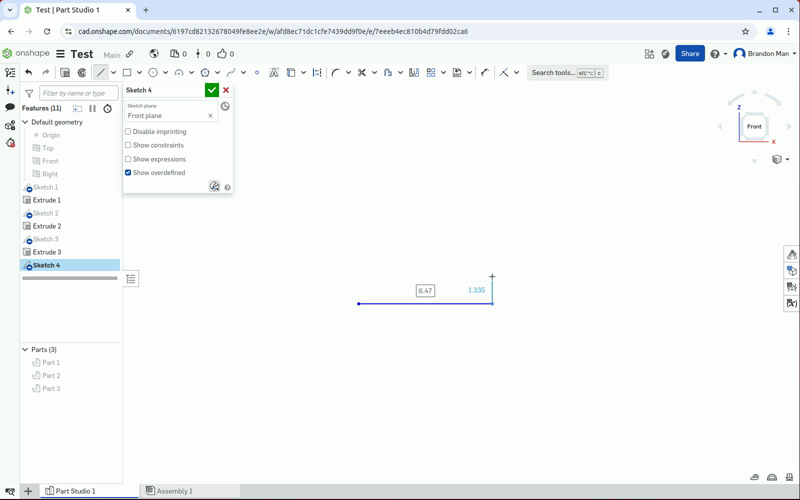
scroll(6)
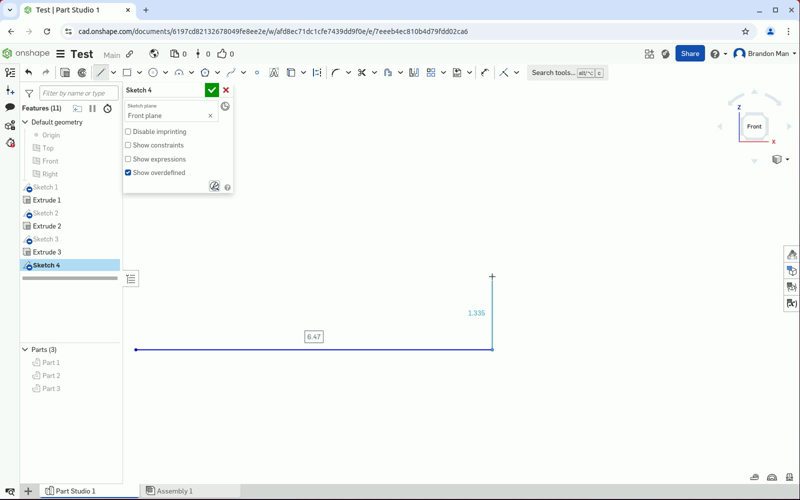
click(492, 276)
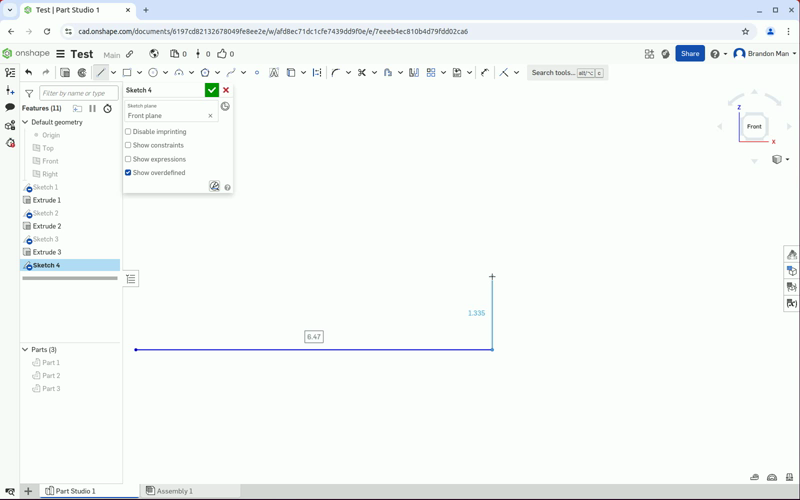
scroll(-6)
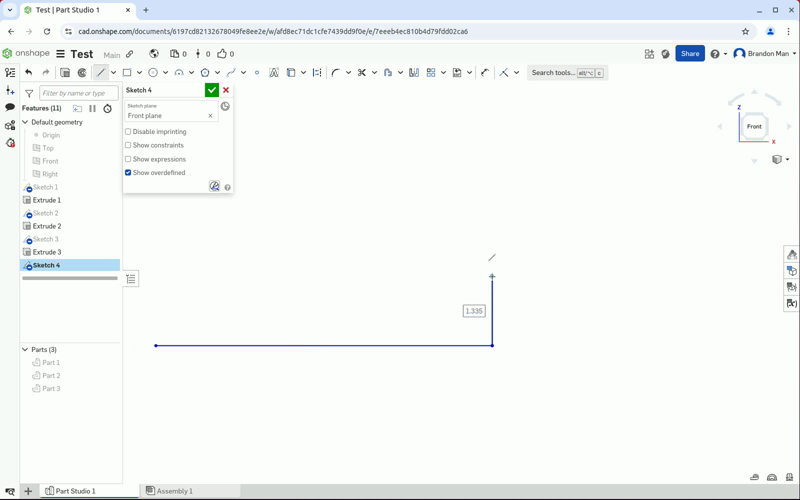
scroll(-6)
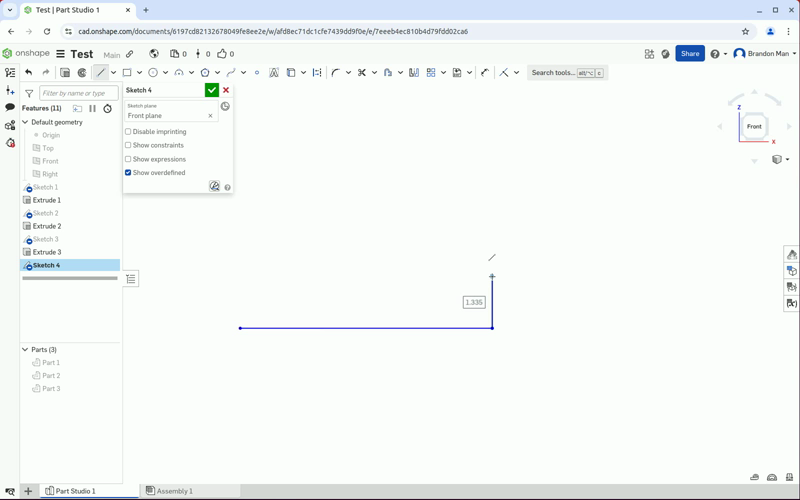
scroll(-6)
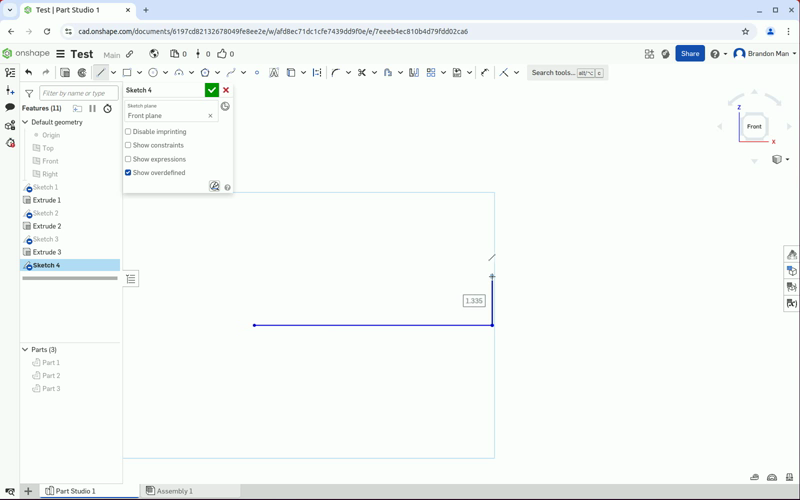
scroll(-6)
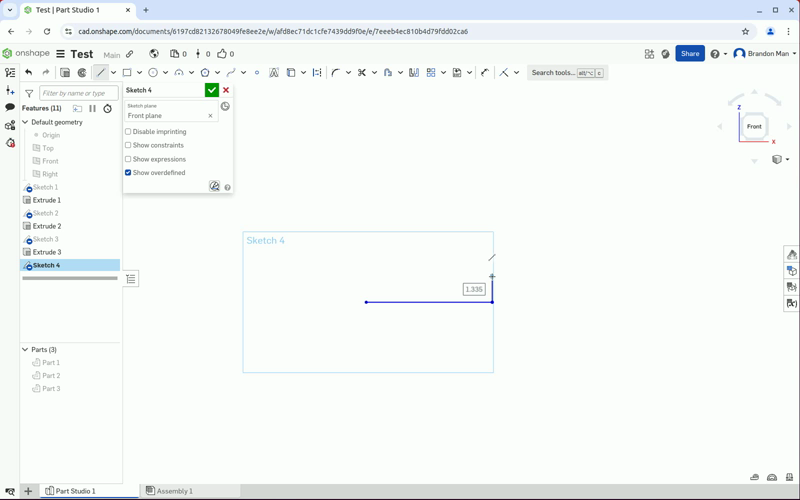
scroll(-6)
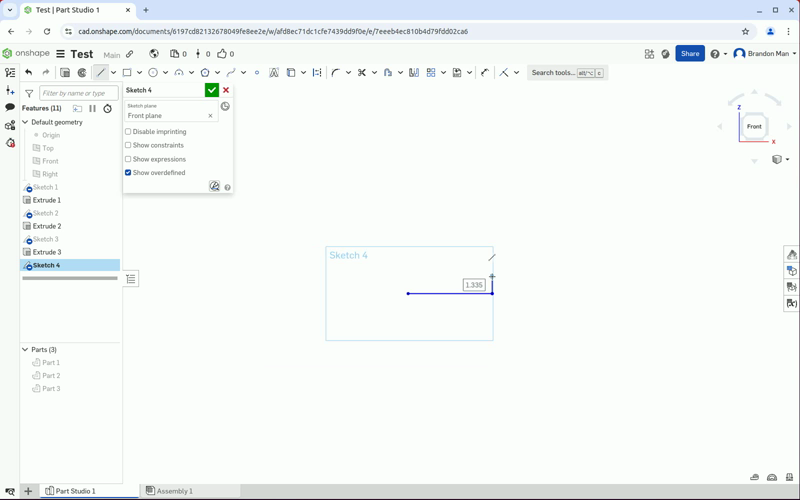
scroll(-6)
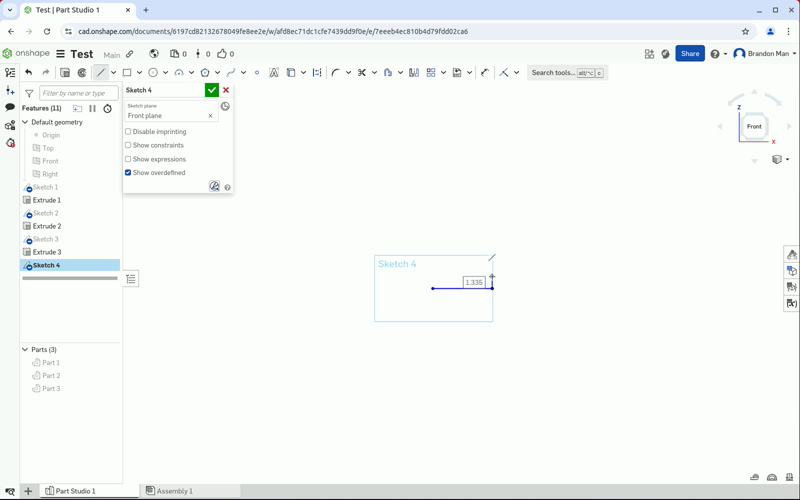
scroll(-6)
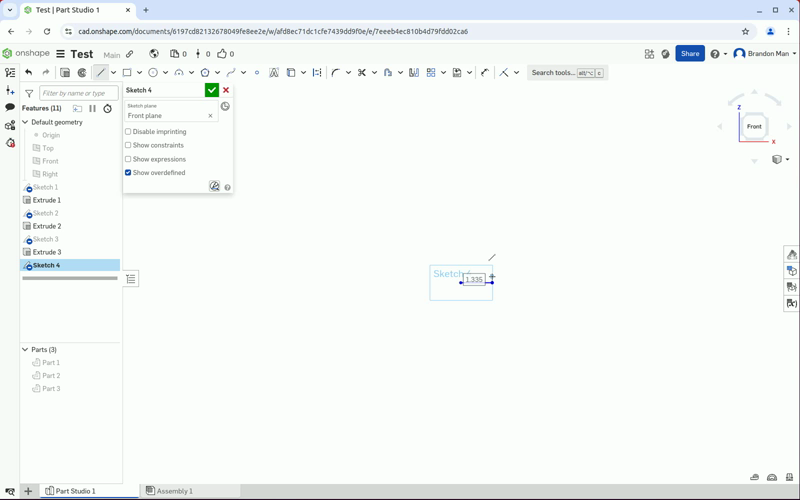
key_up(shift)
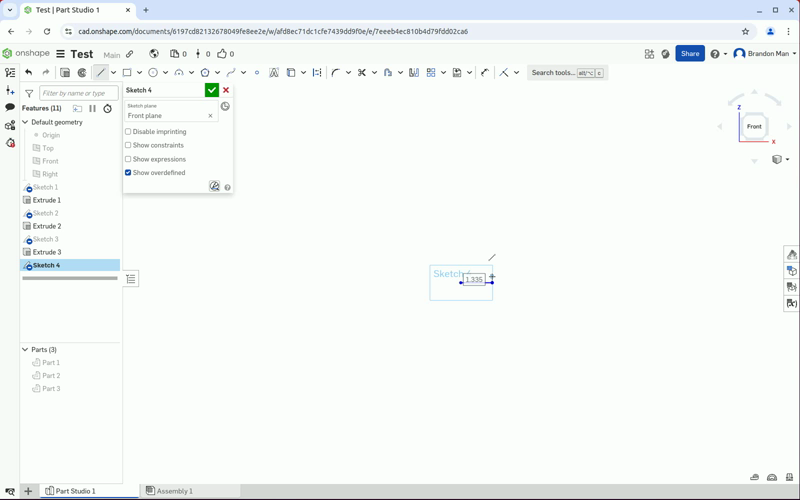
key_down(shift)
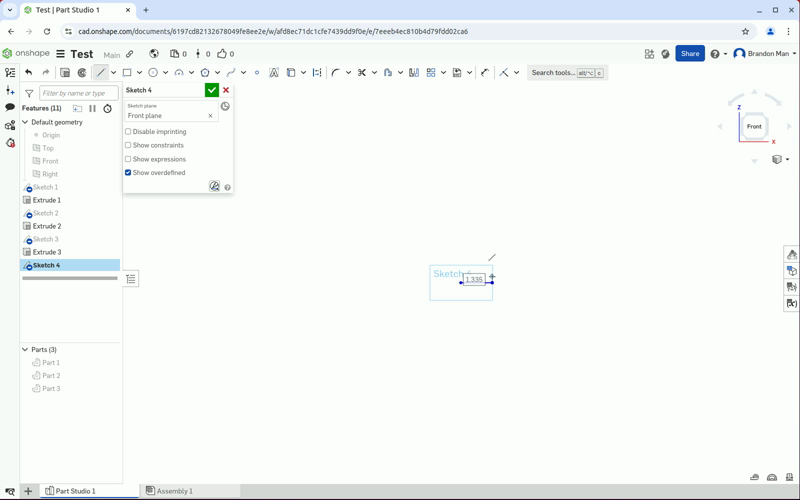
mouse_move(522, 276)
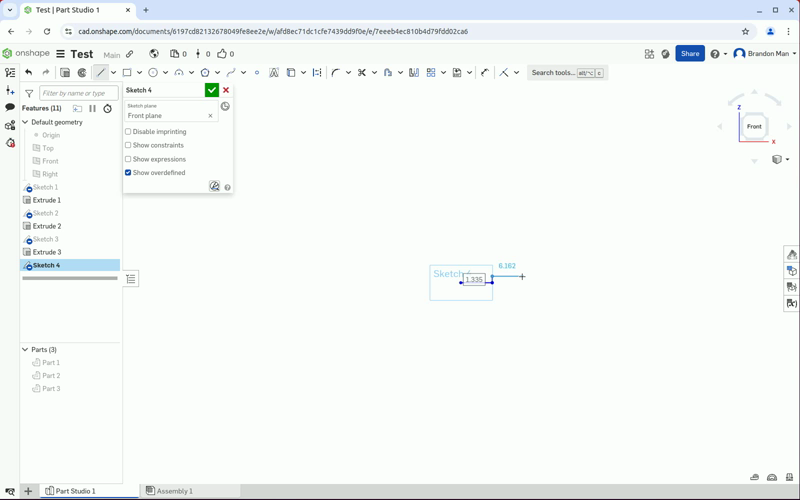
mouse_move(492, 257)
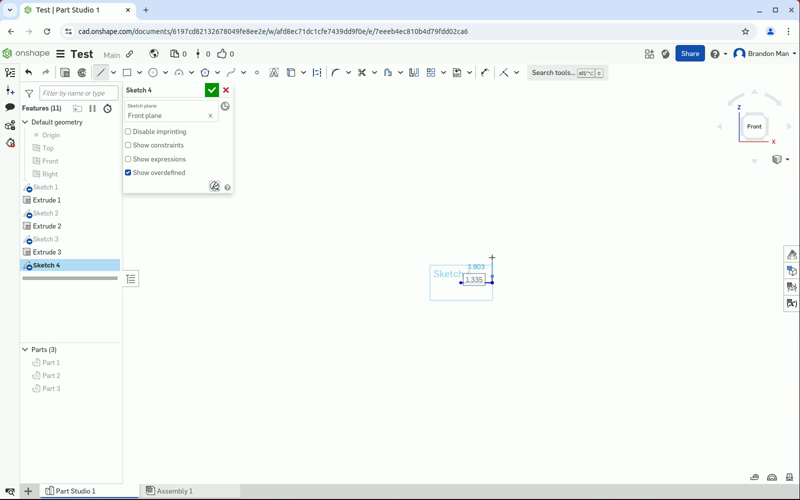
click(492, 257)
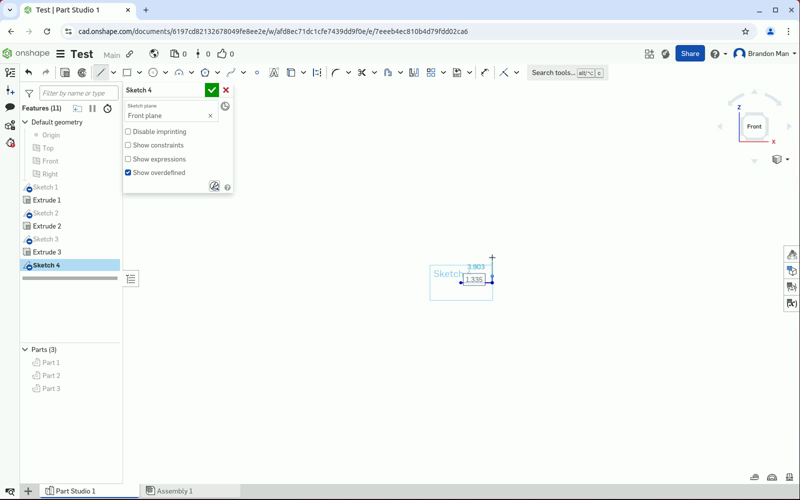
key_up(shift)
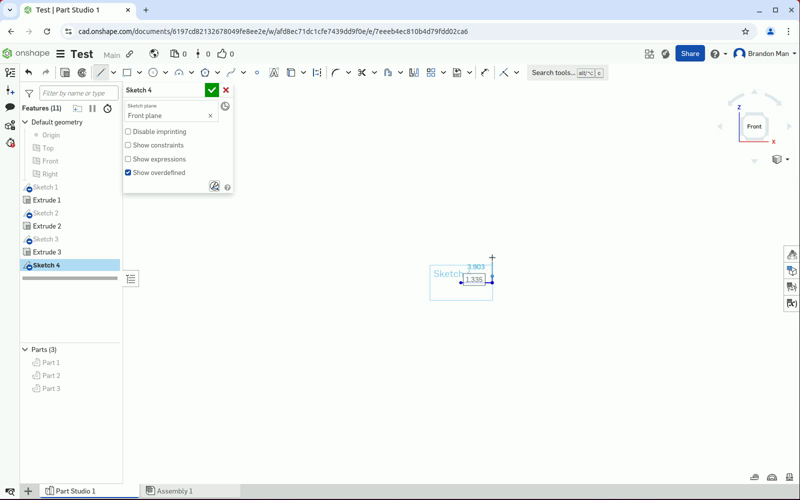
key_down(shift)
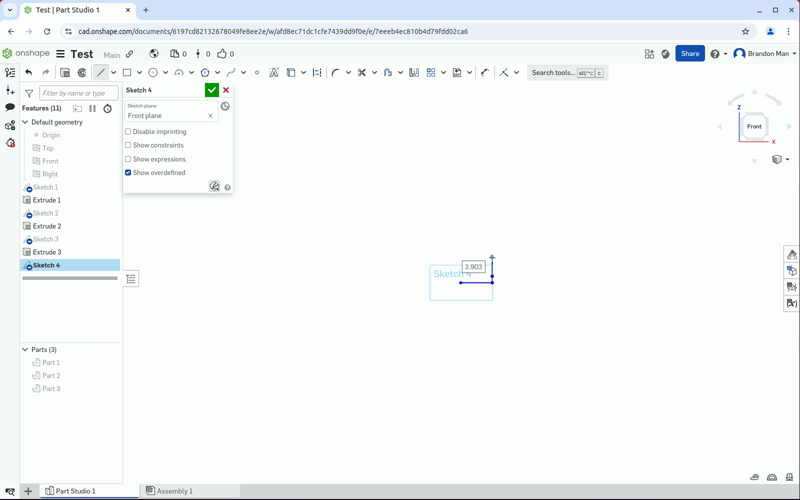
mouse_move(522, 257)
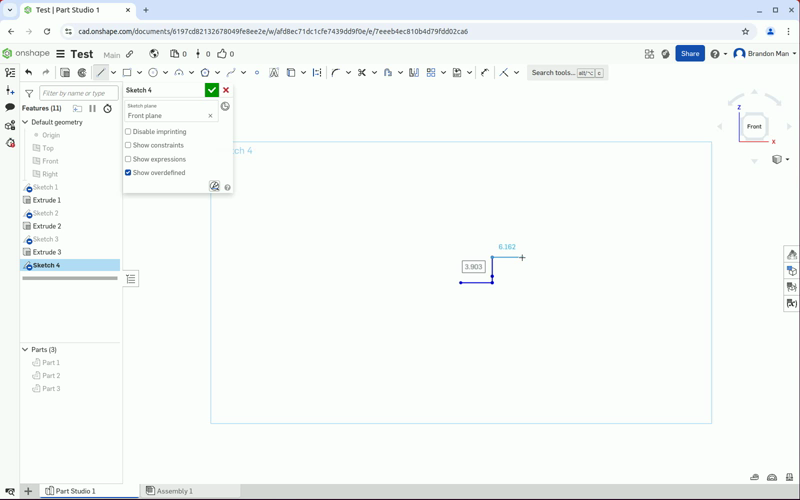
mouse_move(476, 257)
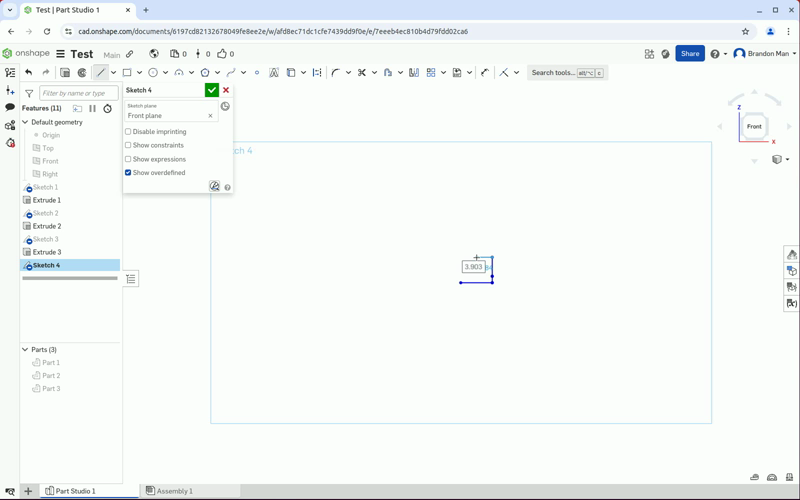
click(476, 257)
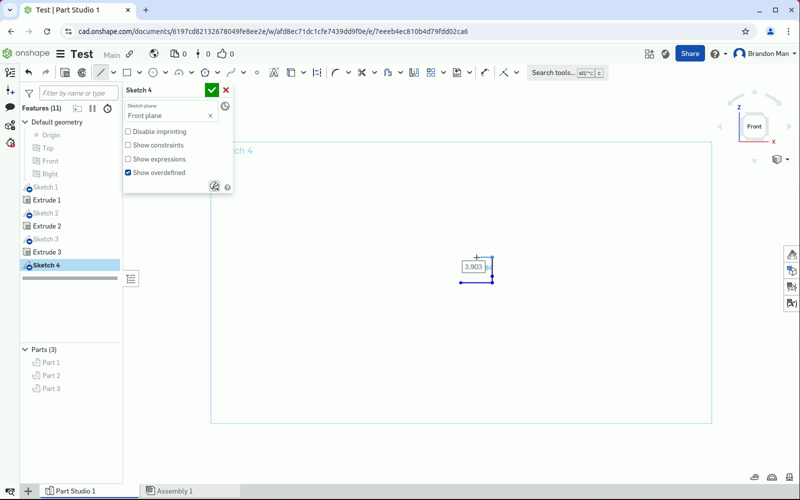
key_up(shift)
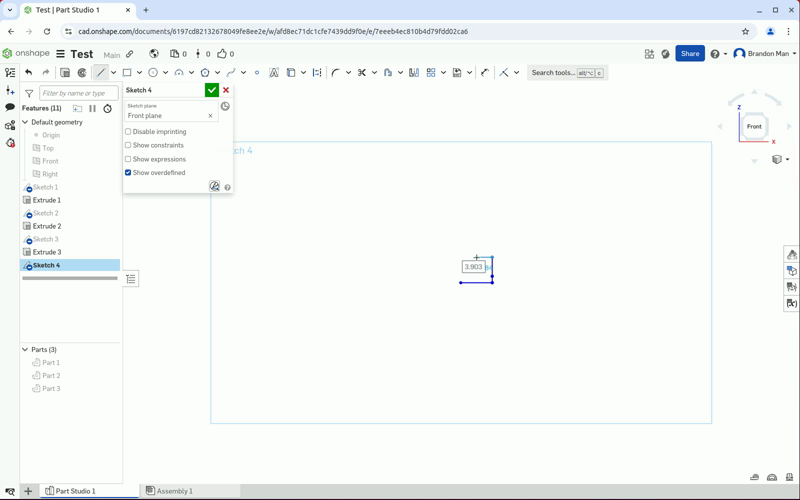
key_down(shift)
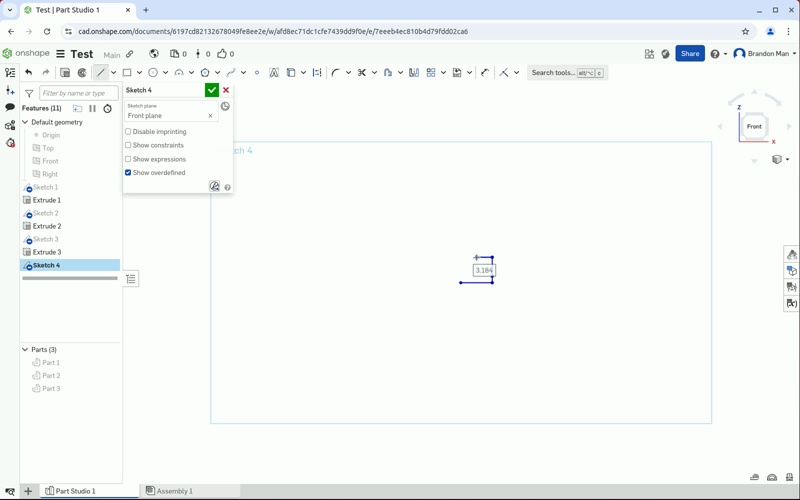
mouse_move(506, 257)
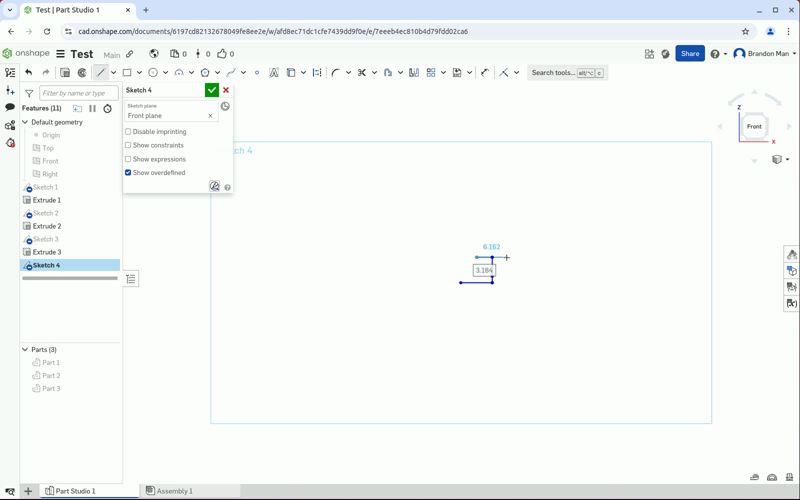
mouse_move(460, 257)
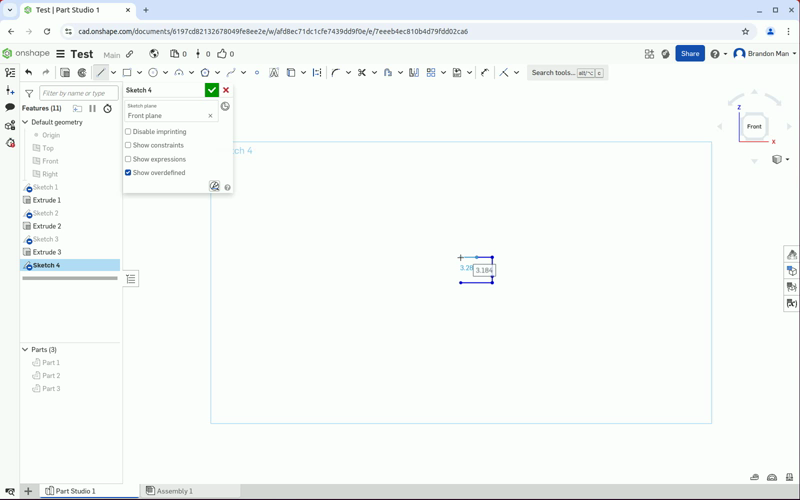
click(460, 257)
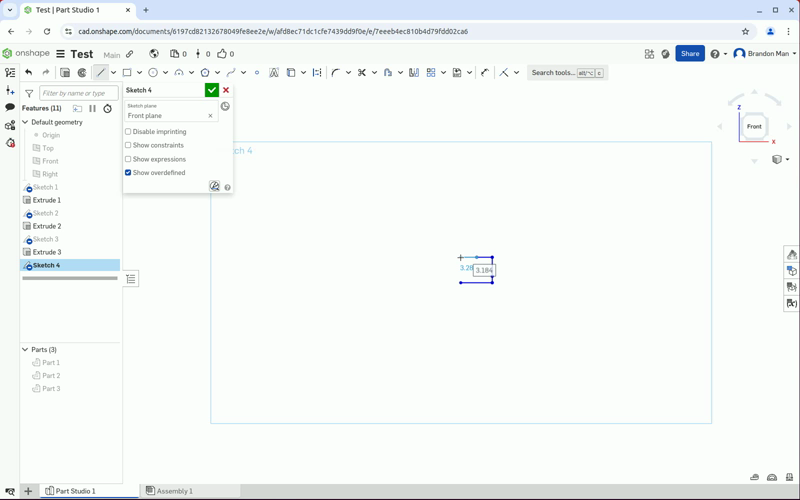
key_up(shift)
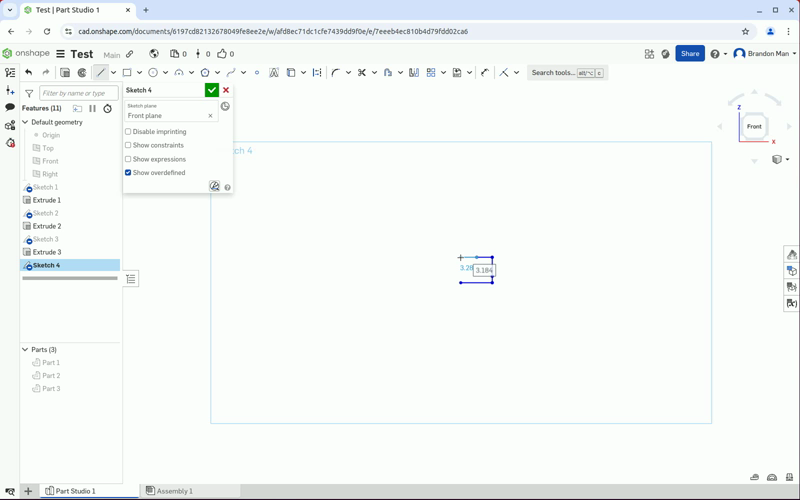
mouse_move(490, 257)
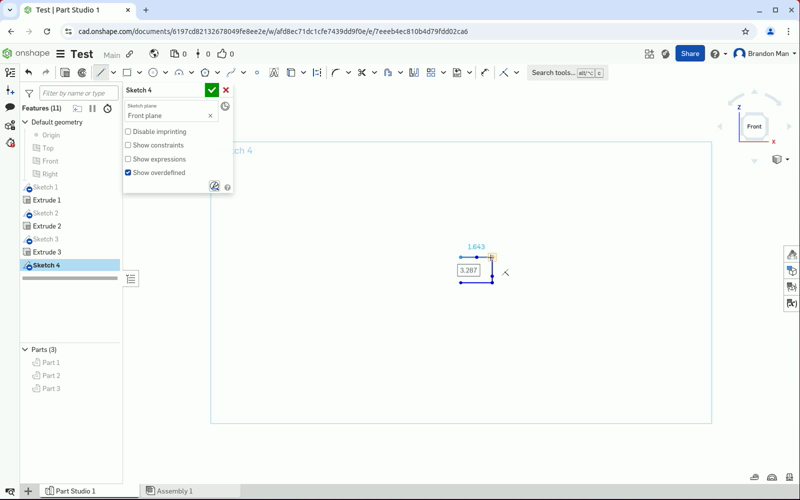
key_down(shift)
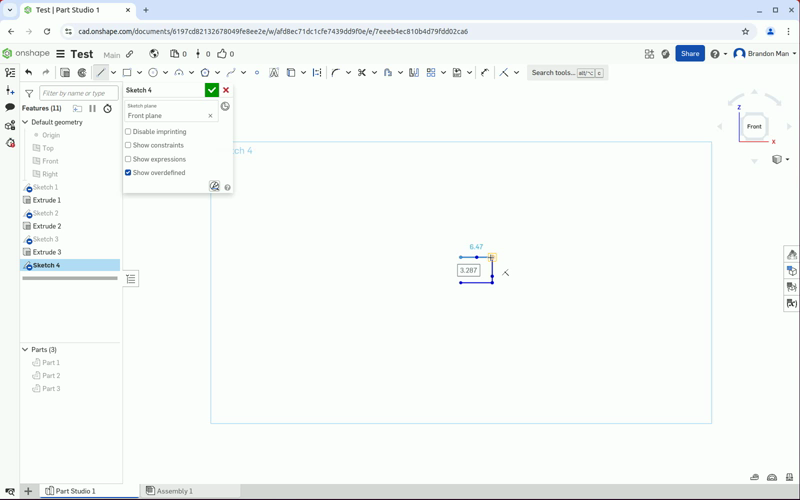
mouse_move(460, 282)
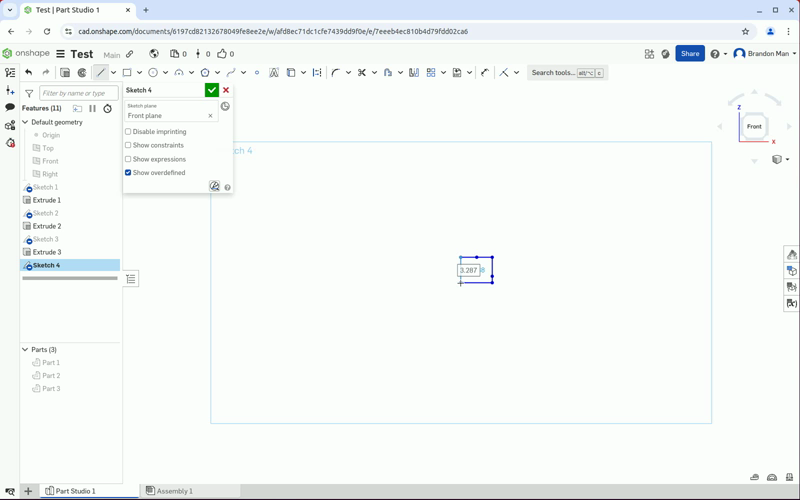
key_up(shift)
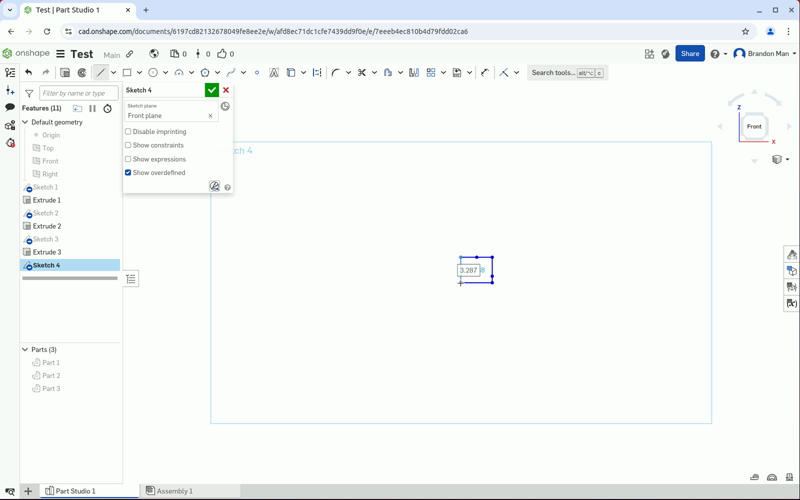
click(460, 282)
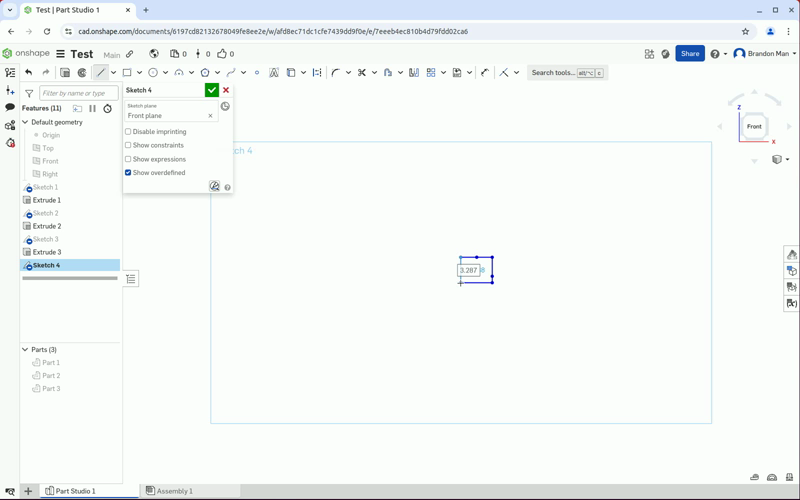
key(esc)
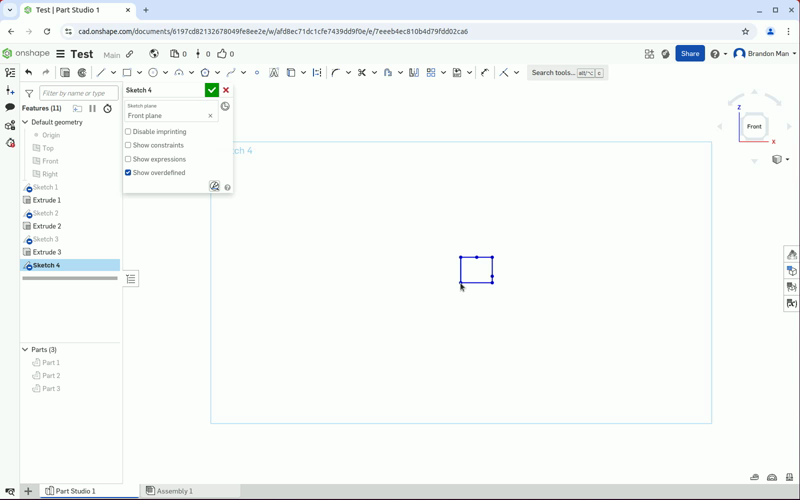
mouse_move(467, 271)
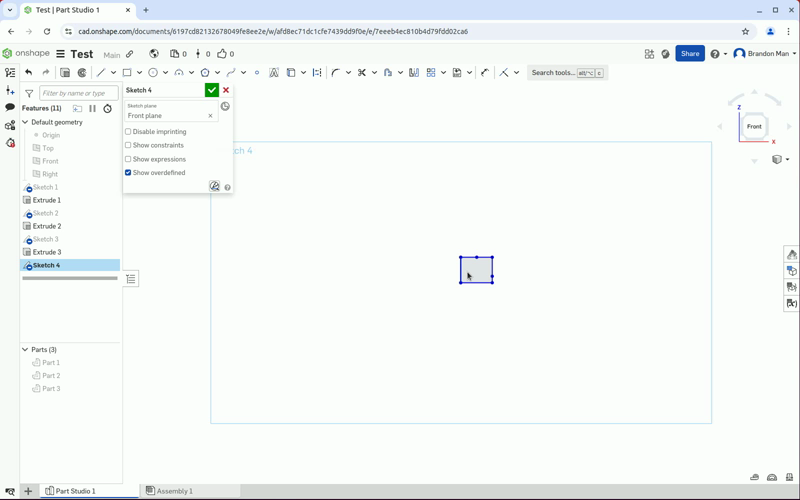
scroll(6)
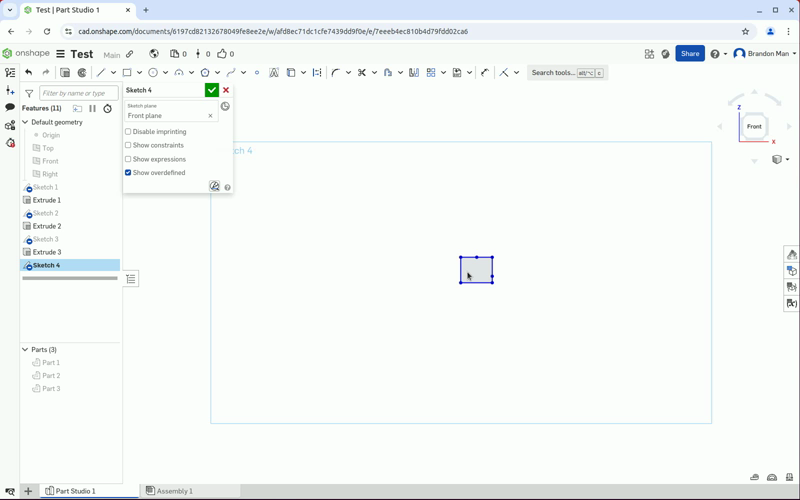
scroll(6)
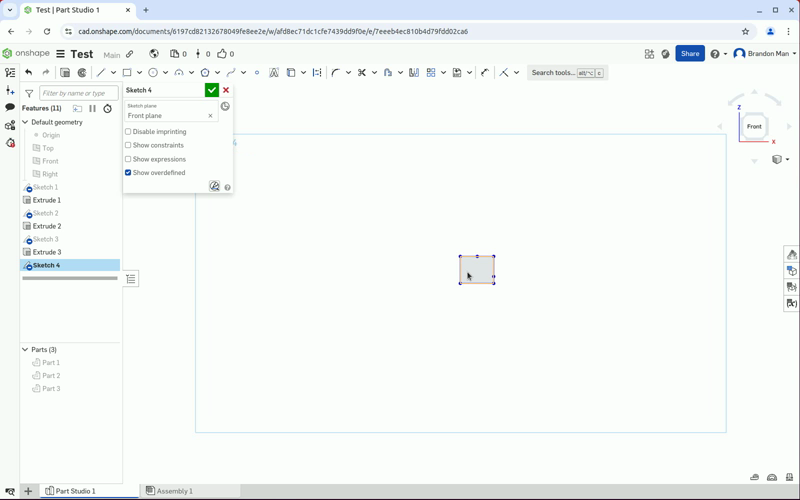
scroll(6)
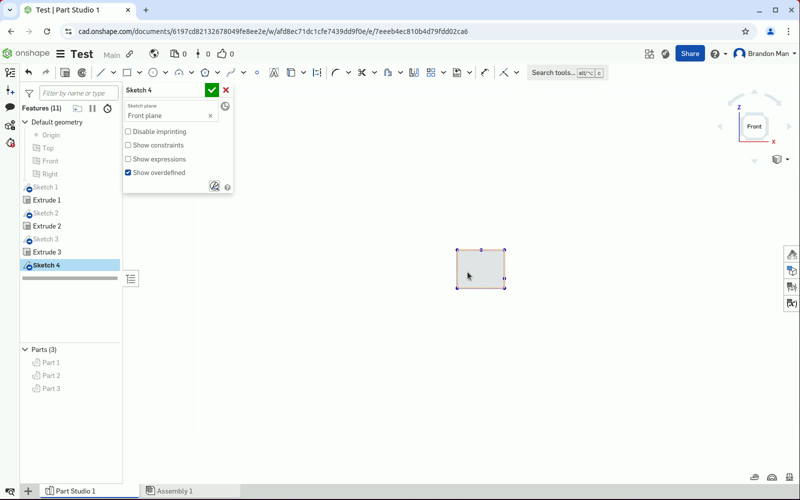
scroll(6)
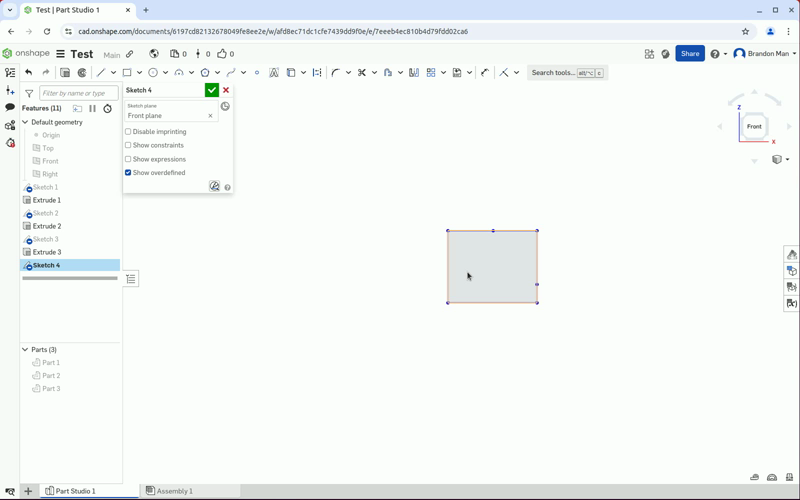
scroll(6)
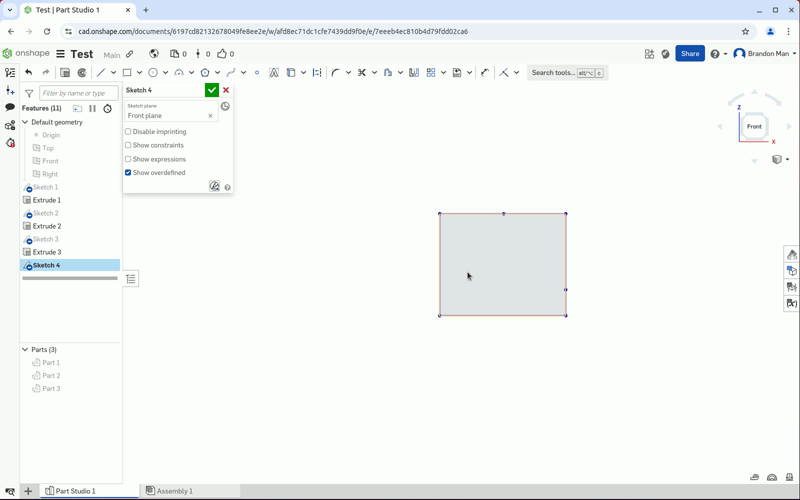
scroll(6)
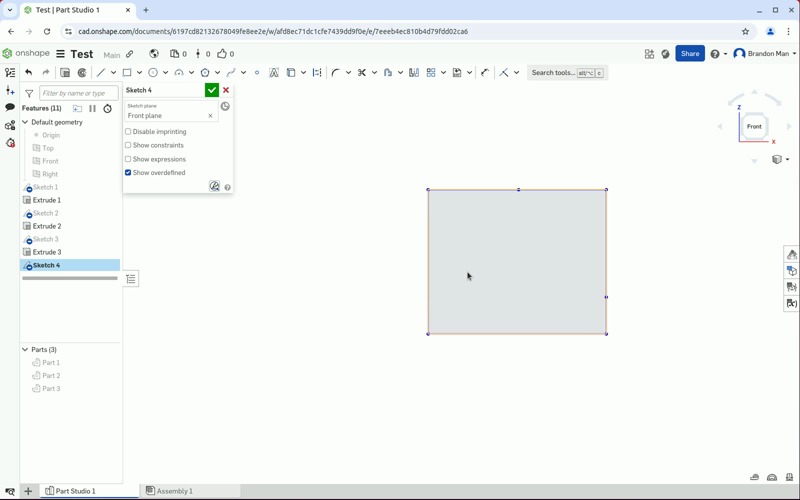
scroll(6)
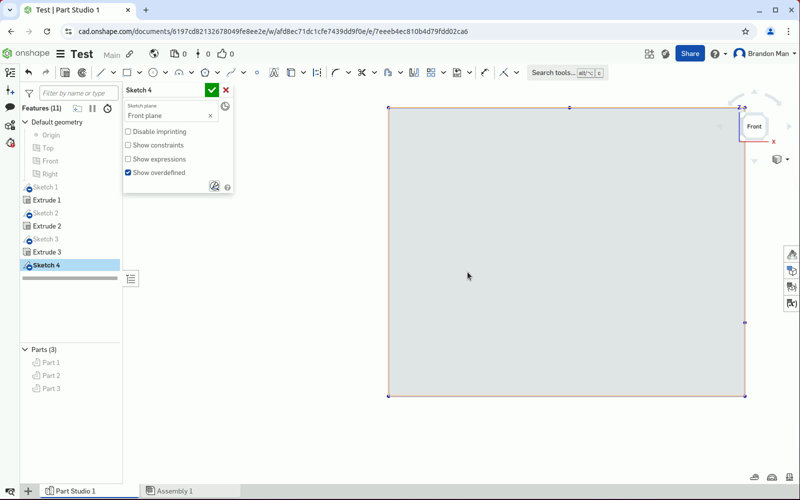
click(467, 271)
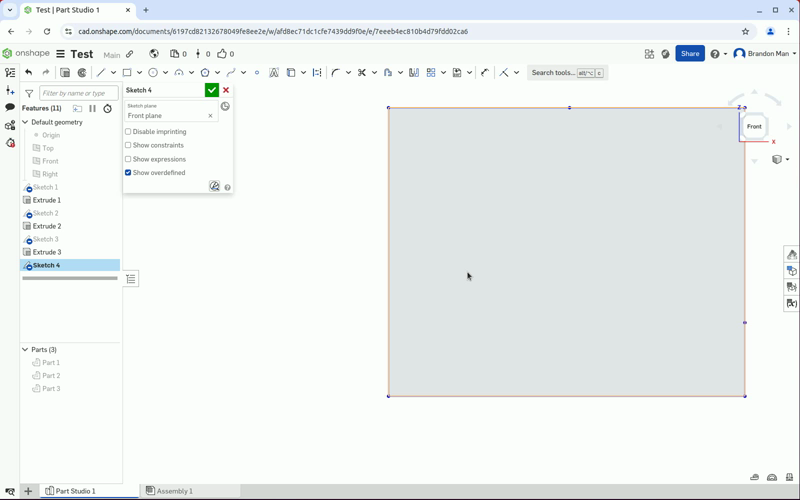
scroll(-6)
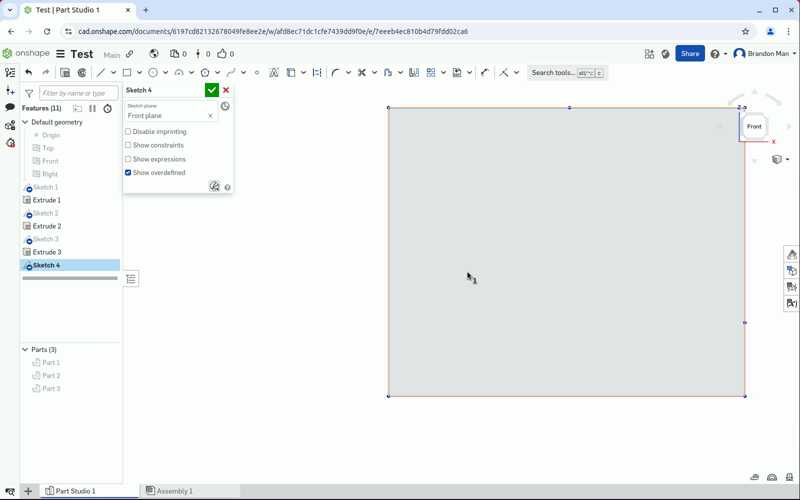
scroll(-6)
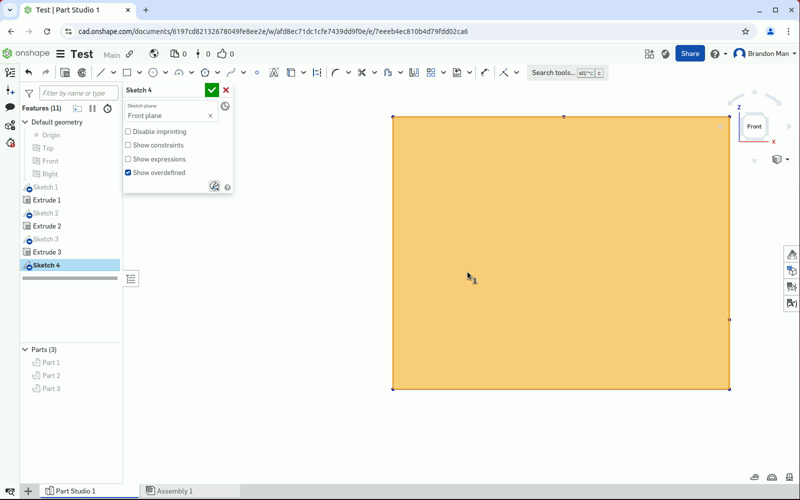
scroll(-6)
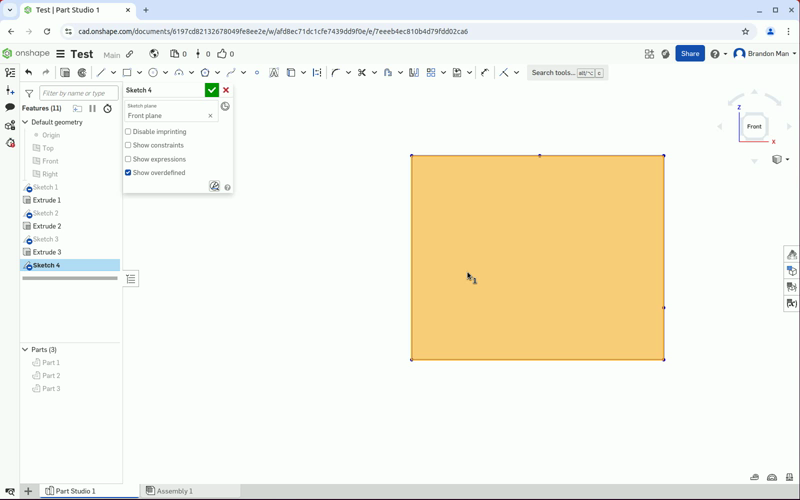
scroll(-6)
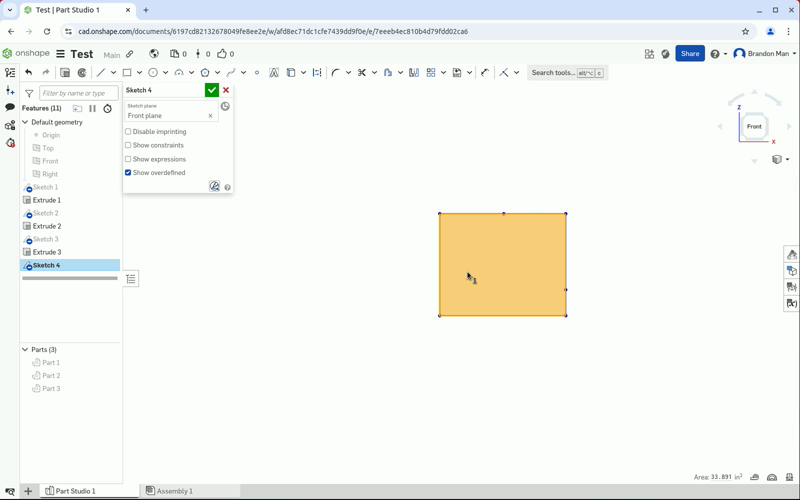
scroll(-6)
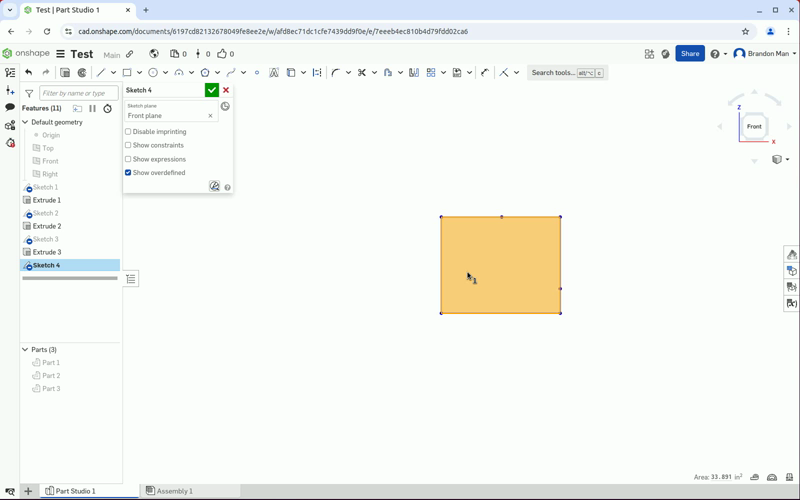
scroll(-6)
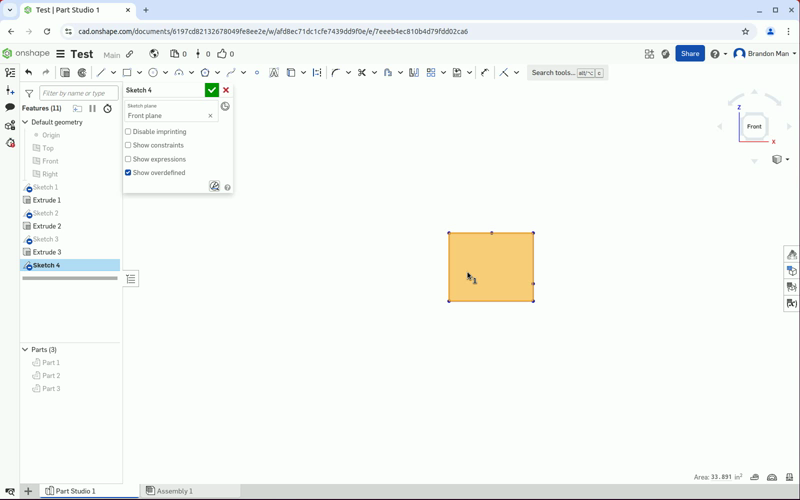
scroll(-6)
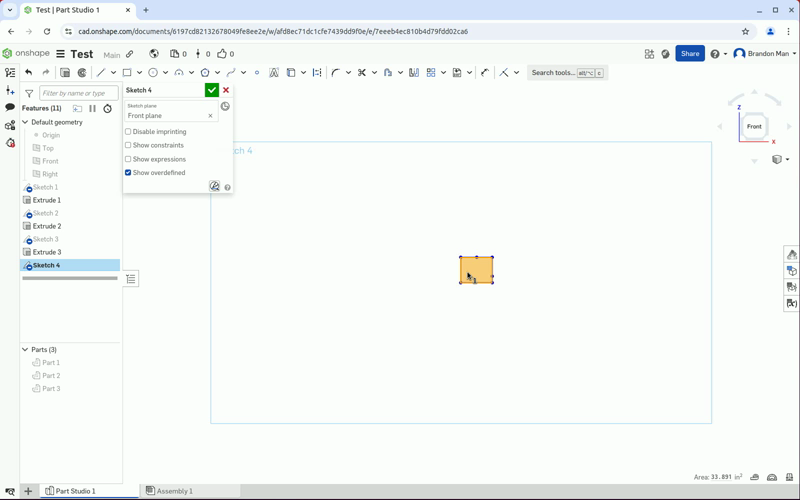
mouse_move(73, 352)
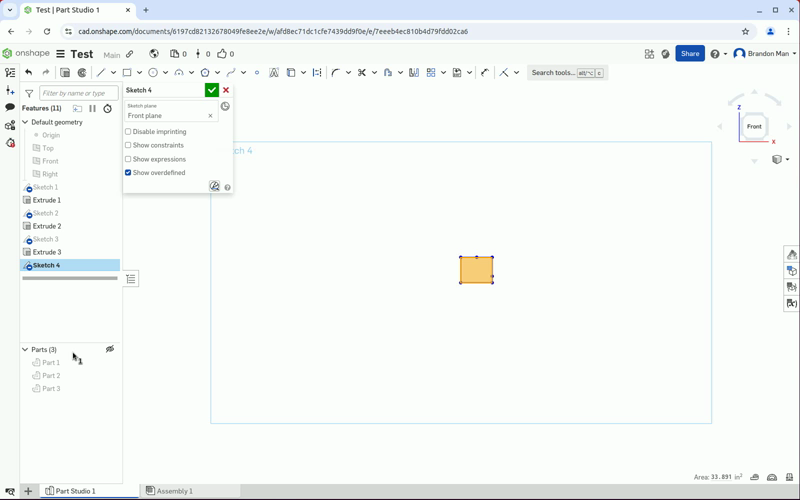
key(shift+y)
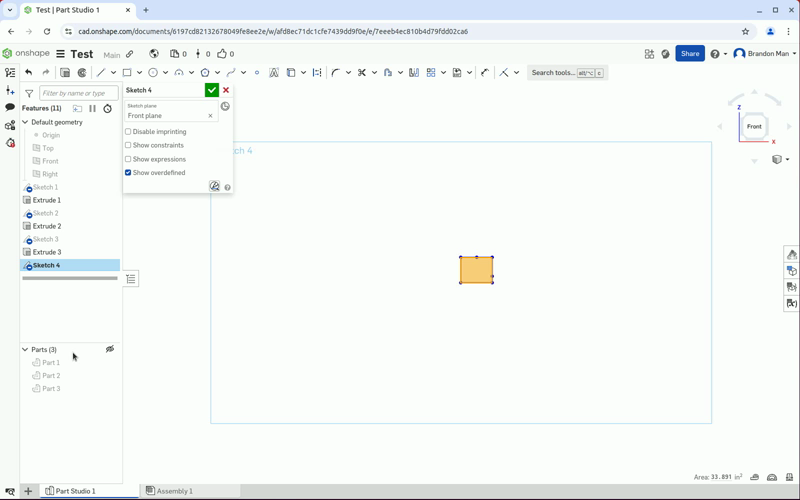
key(shift+e)
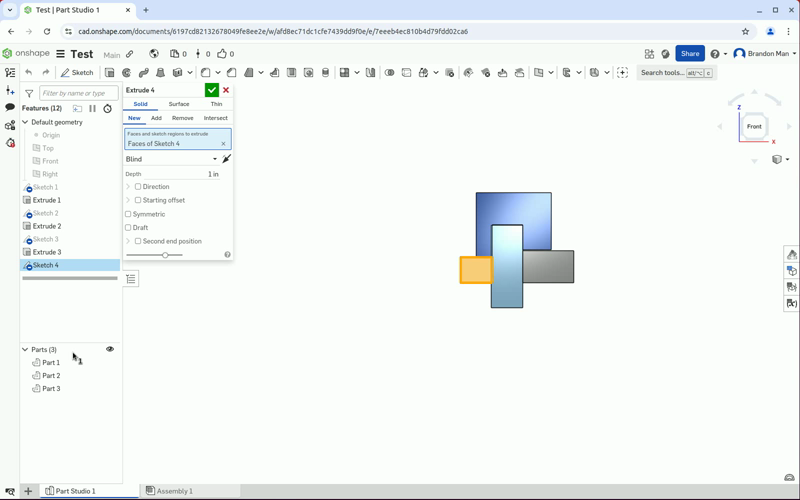
mouse_move(143, 106)
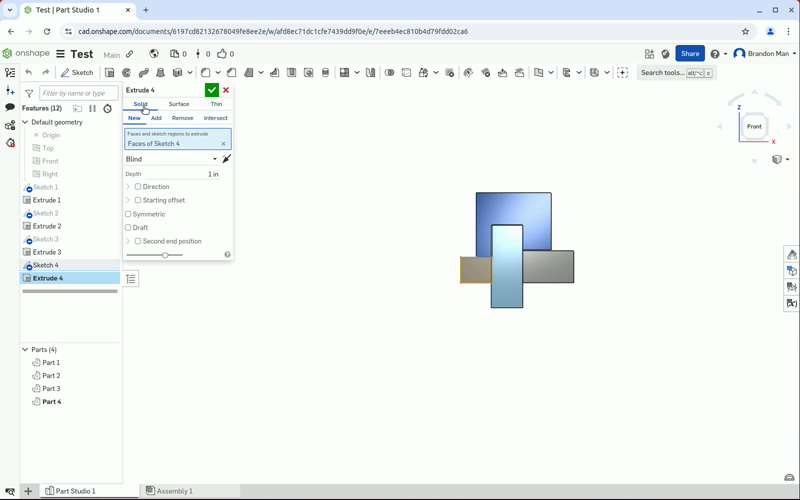
click(143, 106)
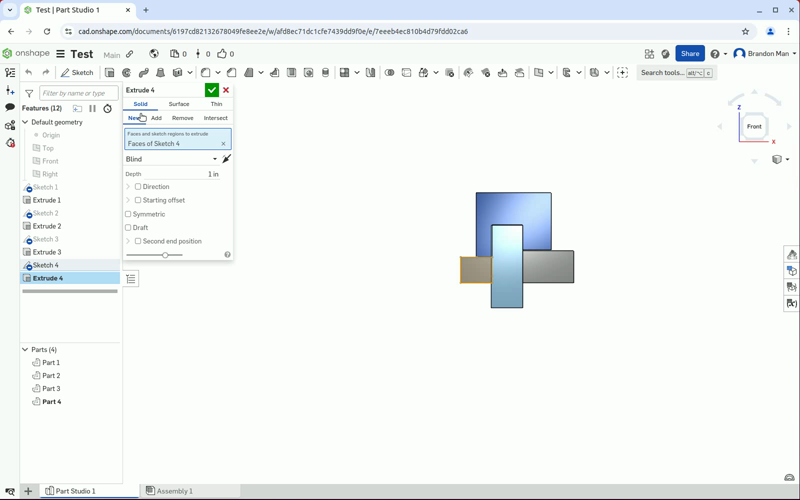
mouse_move(137, 120)
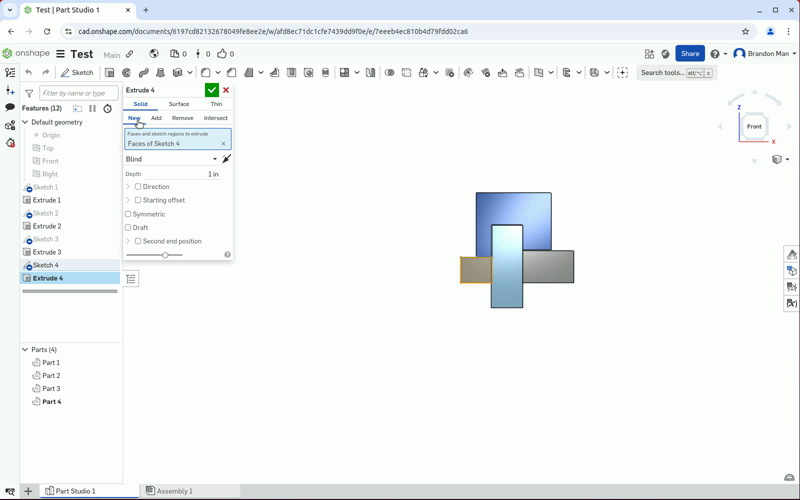
click(137, 120)
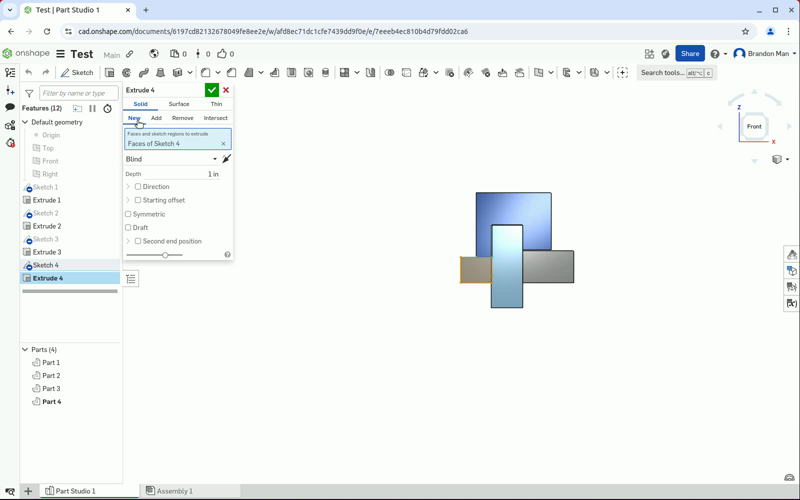
key(tab, 4)
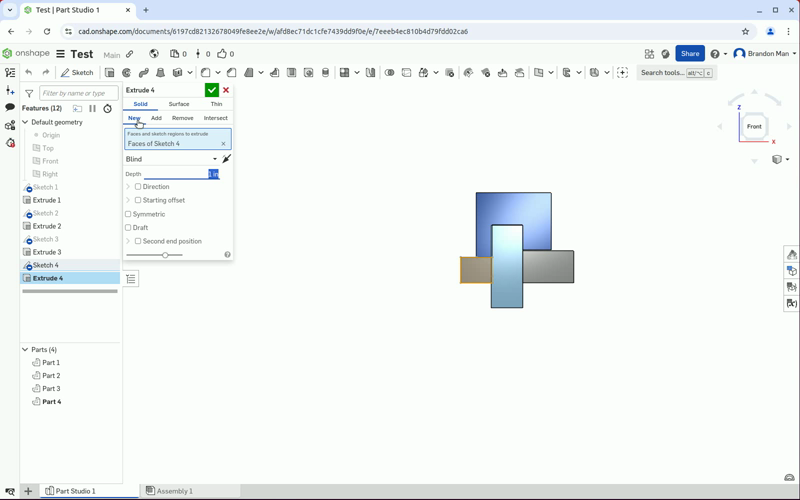
text(6.258)
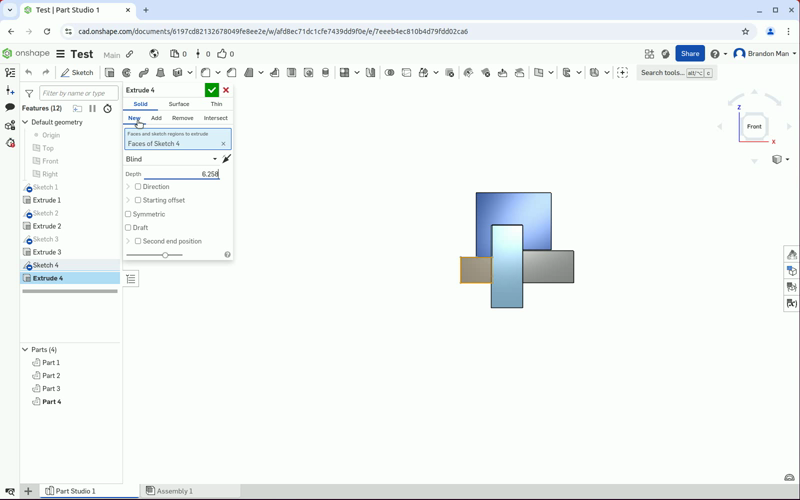
key(enter)
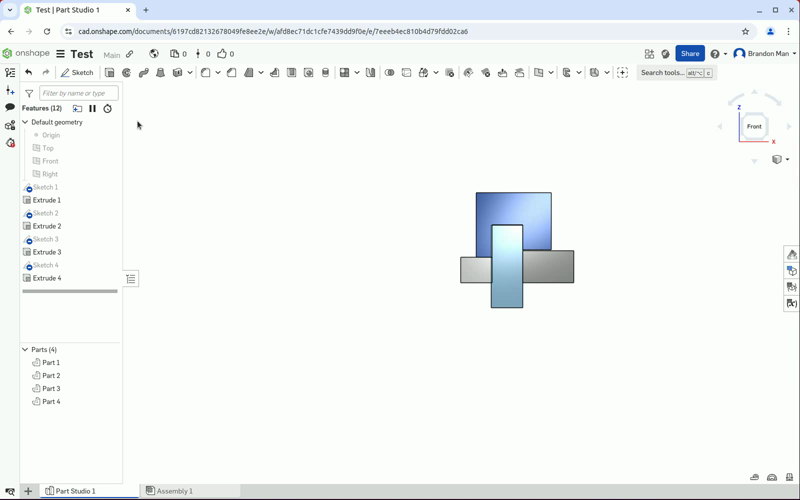
key(shift+h)
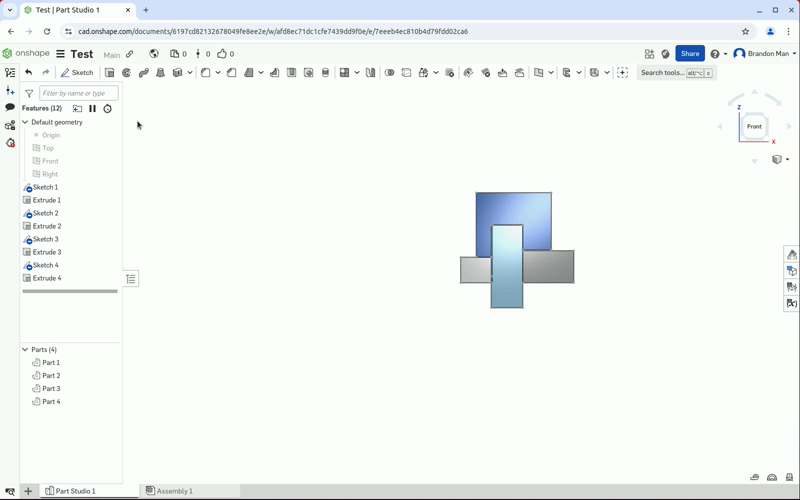
key(shift+h)
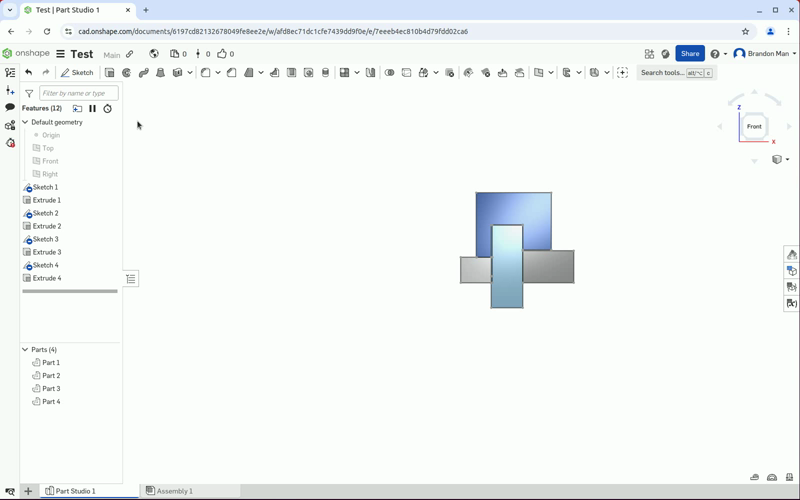
key(shift+7)
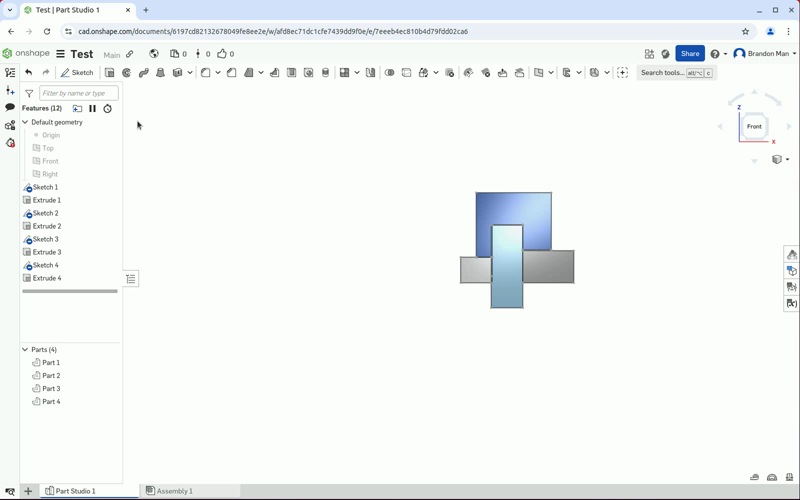
key(left, 2)
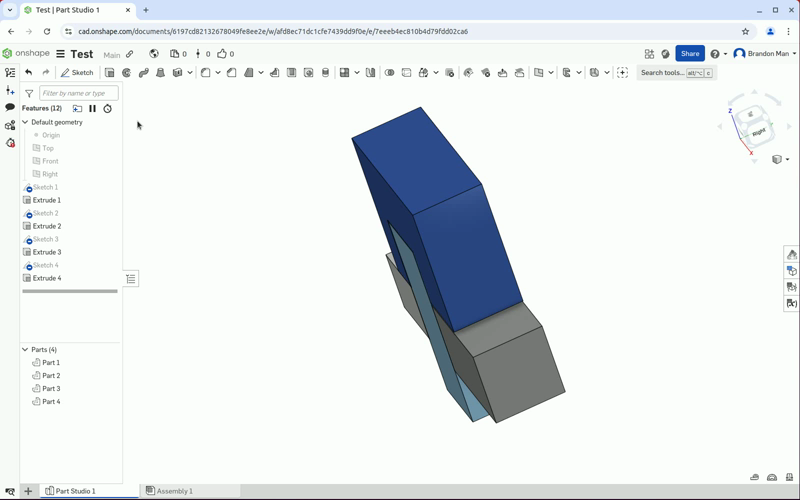
key(down, 2)
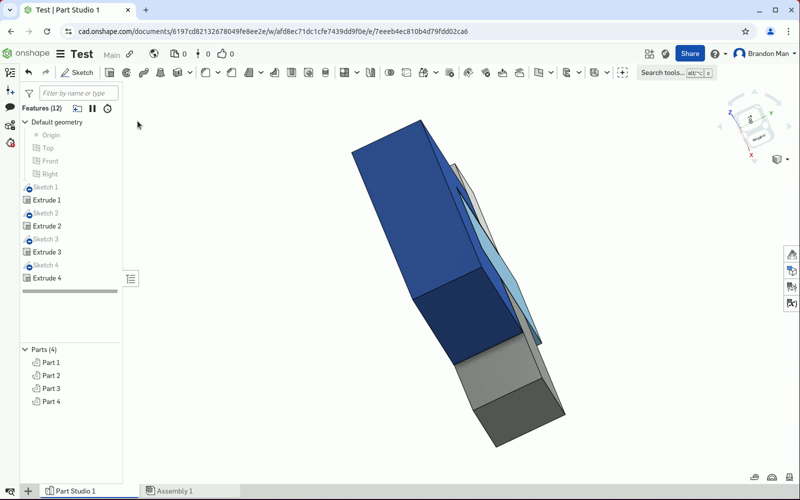
key(up, 2)
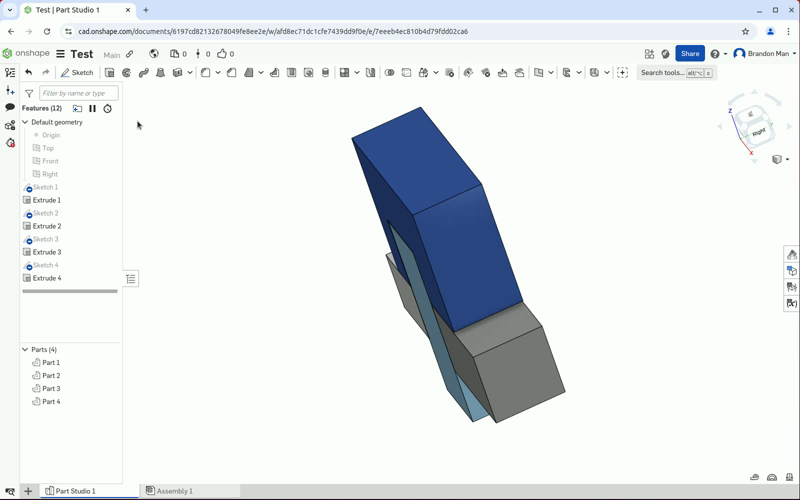
key(right, 2)
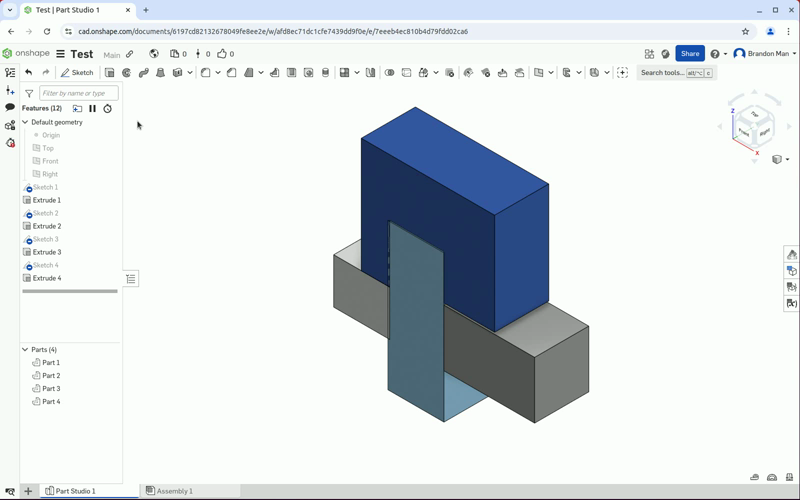
mouse_move(73, 189)
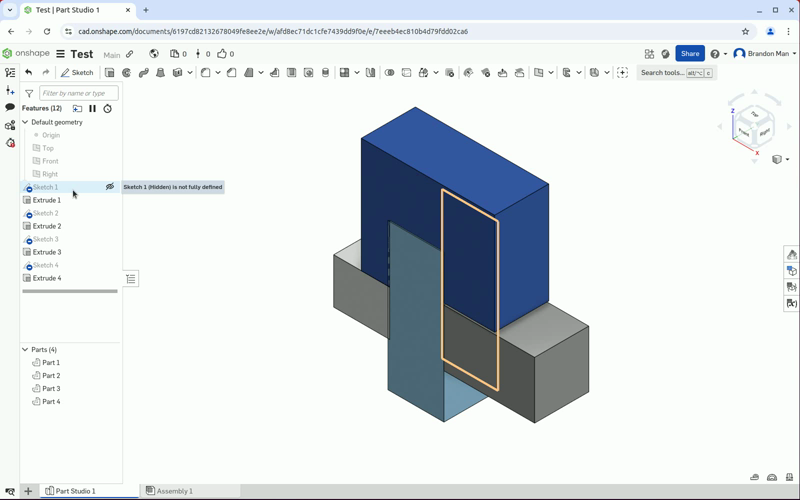
click(73, 189)